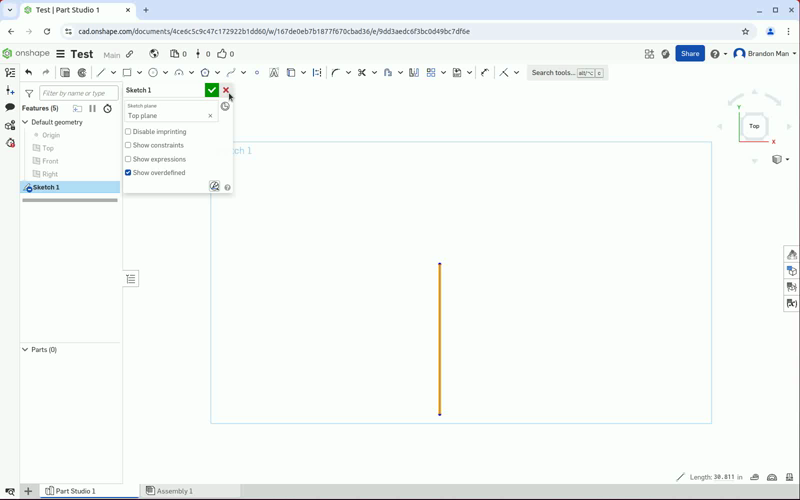
key(shift+h)
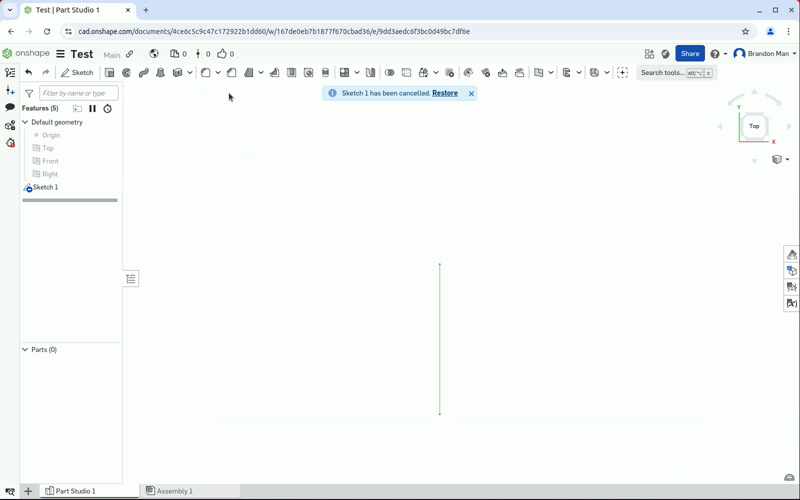
key(shift+s)
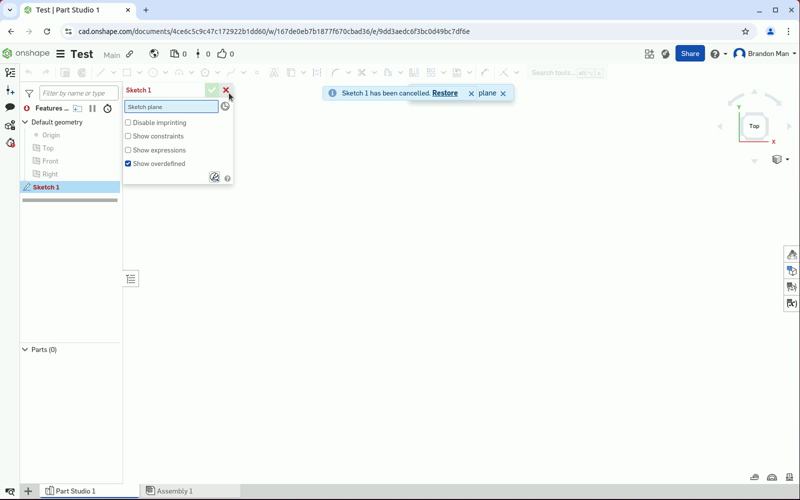
mouse_move(73, 150)
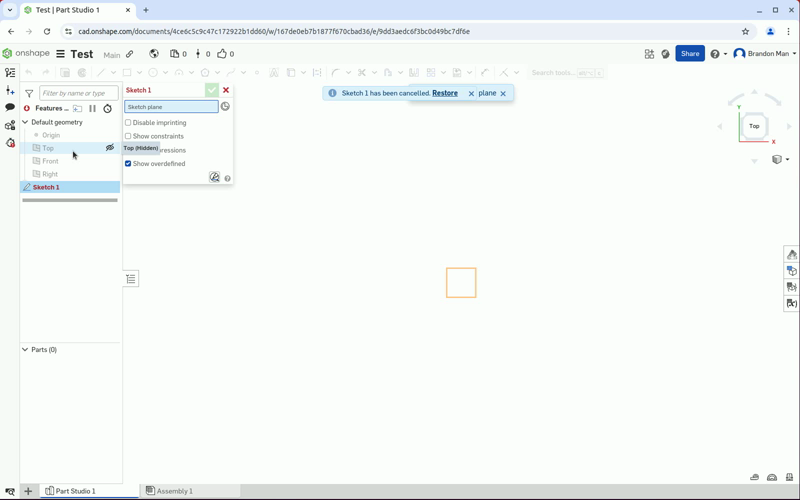
click(73, 150)
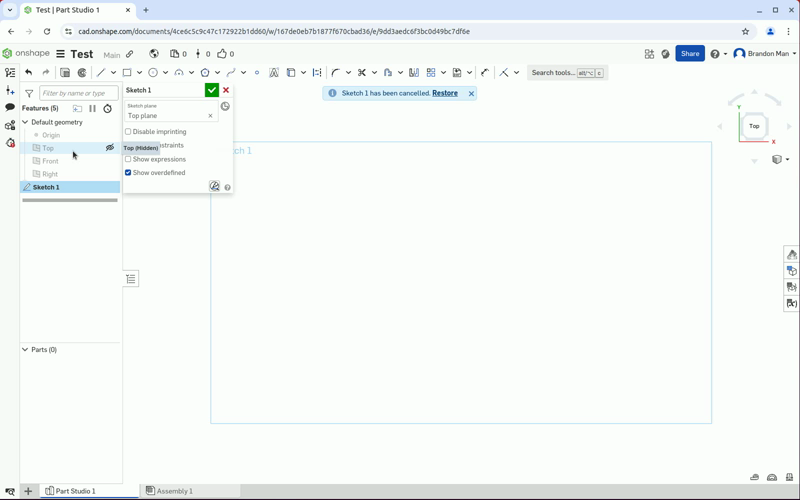
mouse_move(73, 352)
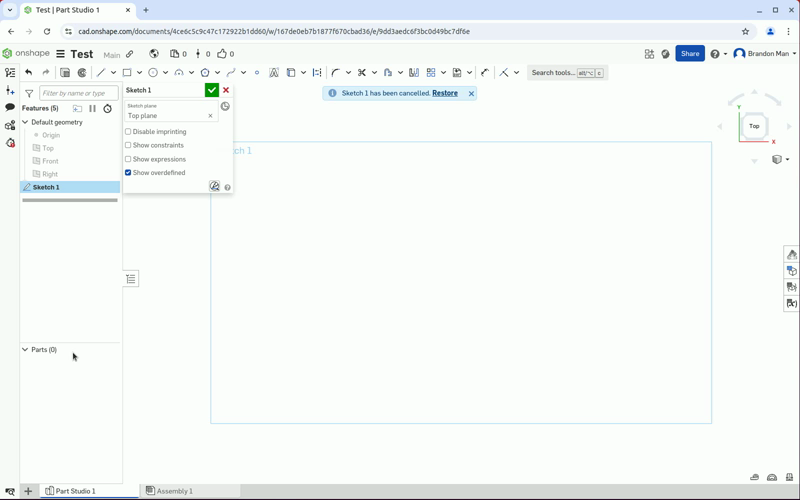
key(y)
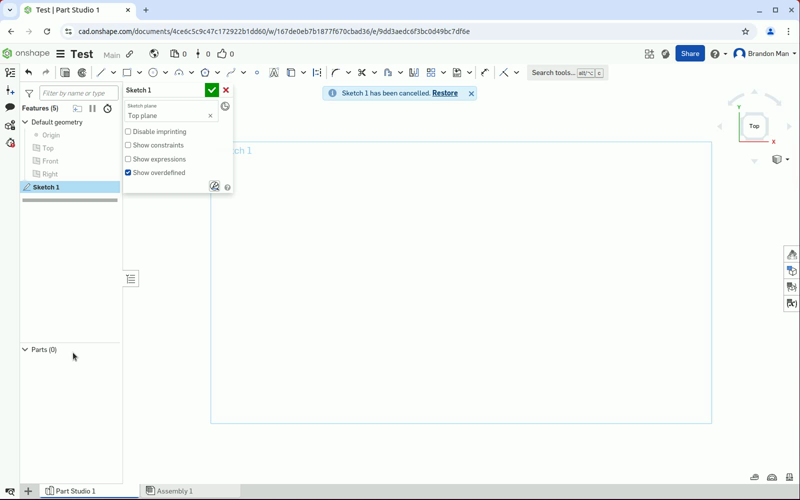
key(c)
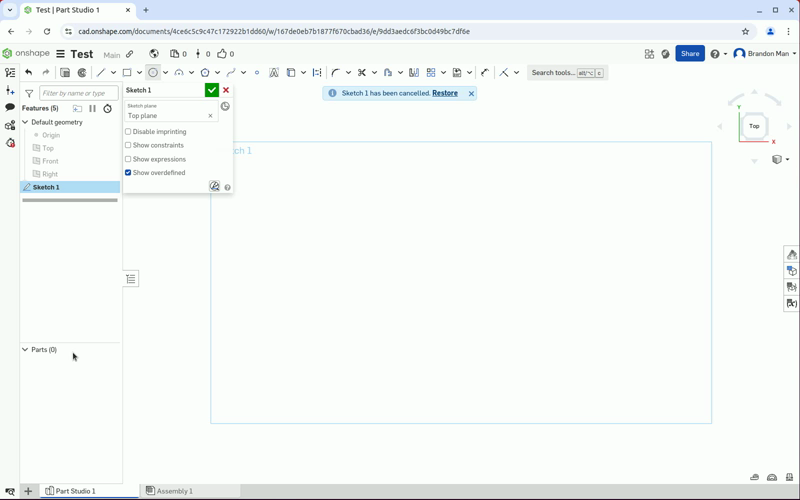
key_down(shift)
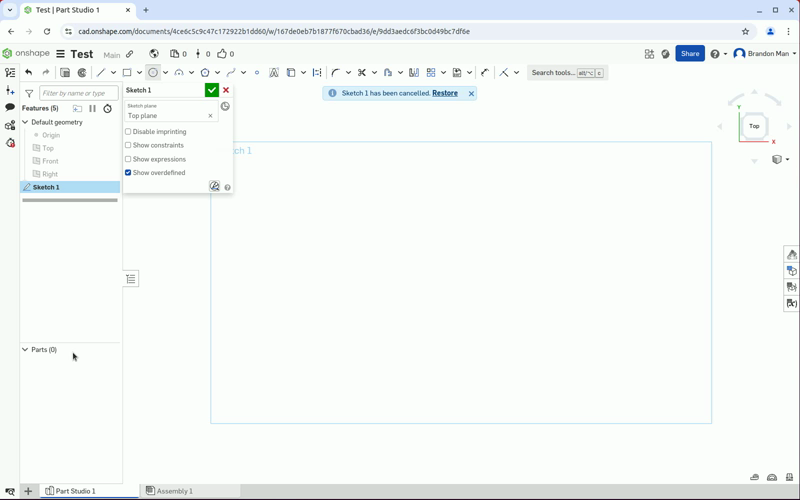
mouse_move(460, 282)
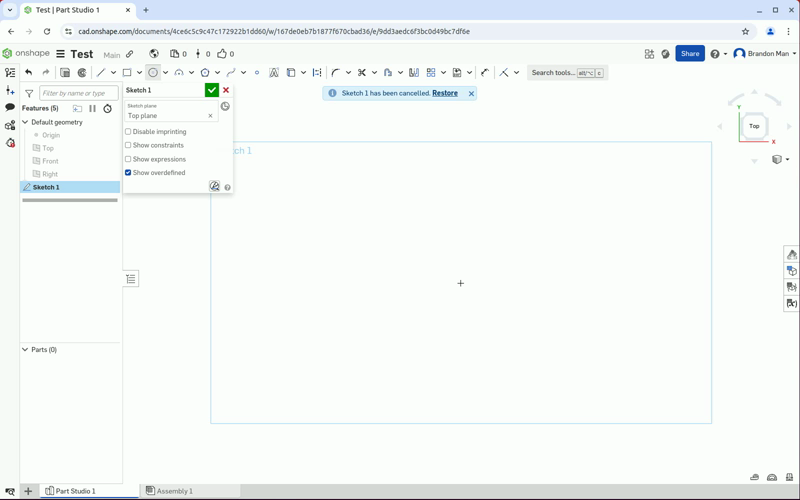
click(460, 282)
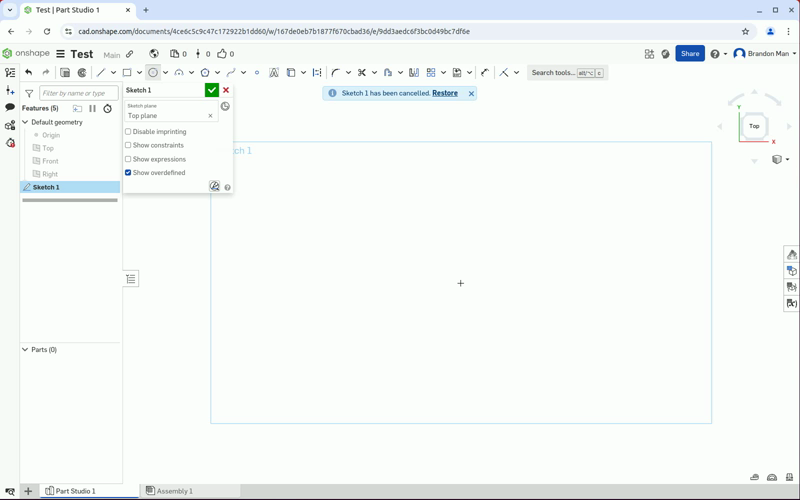
key_up(shift)
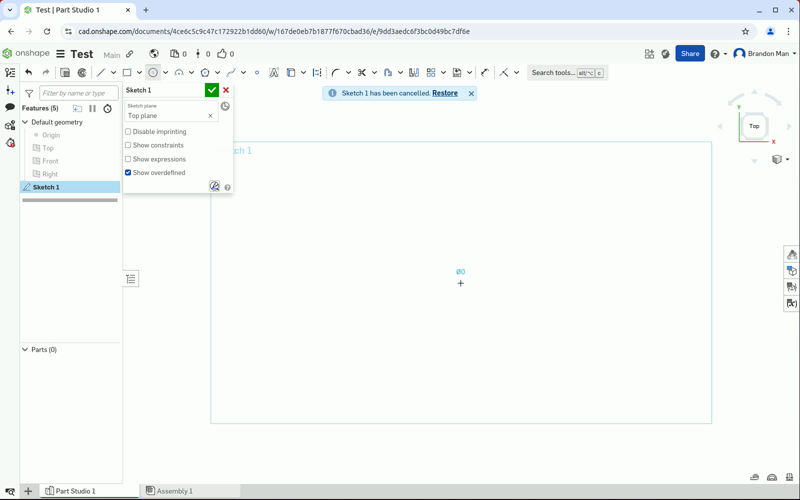
mouse_move(486, 282)
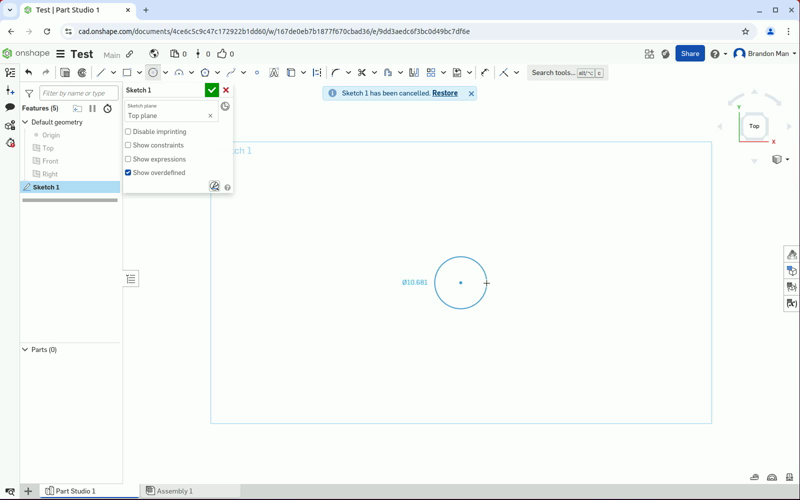
click(486, 282)
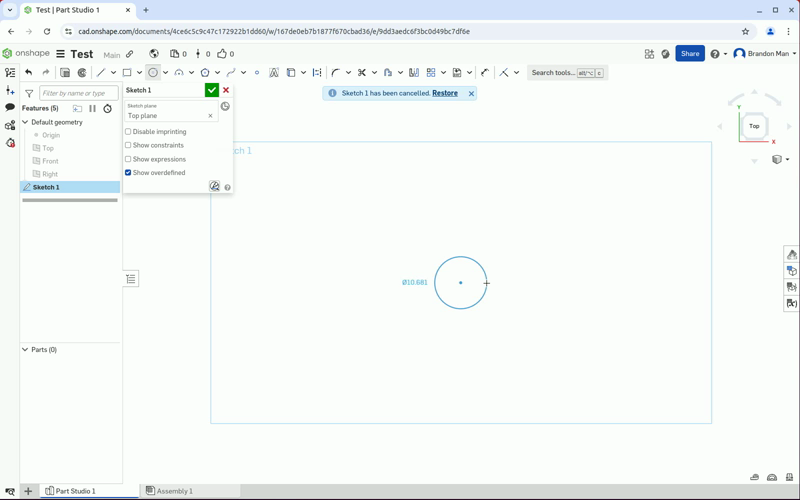
key(esc)
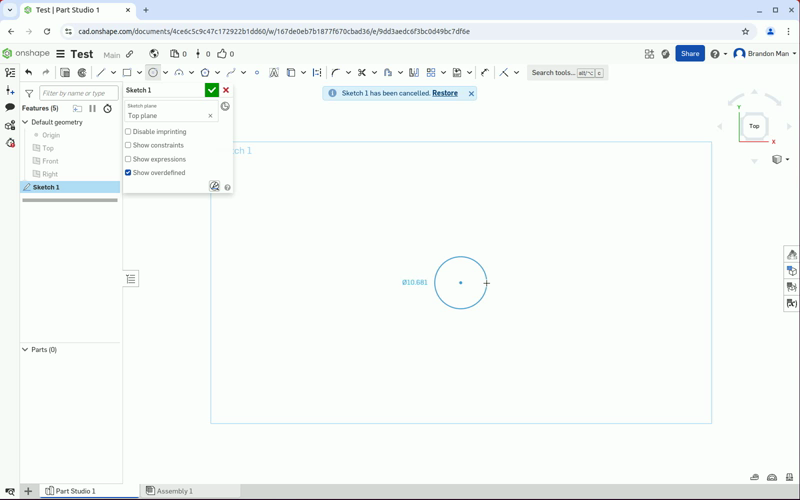
key(c)
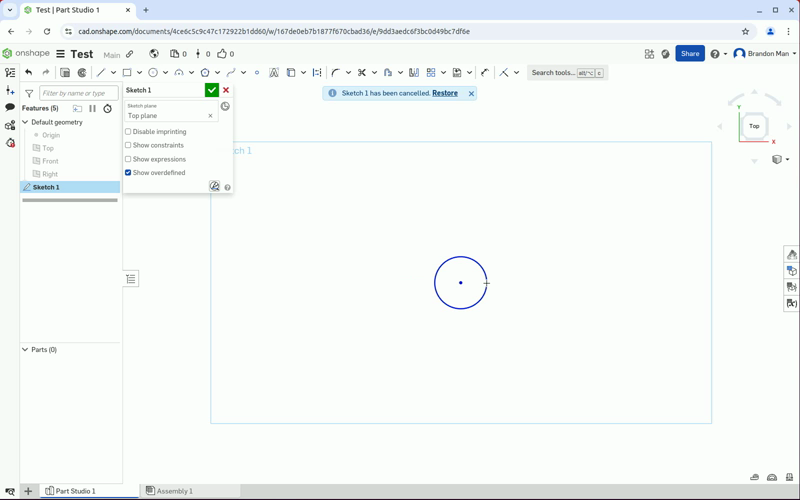
key_down(shift)
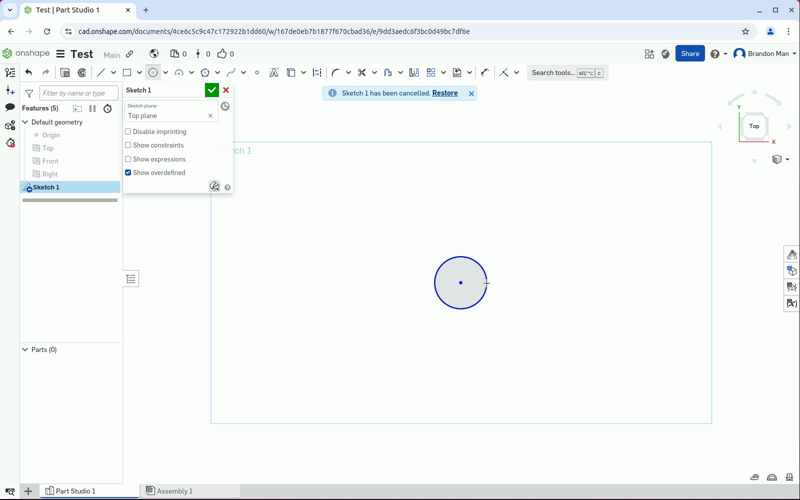
mouse_move(460, 282)
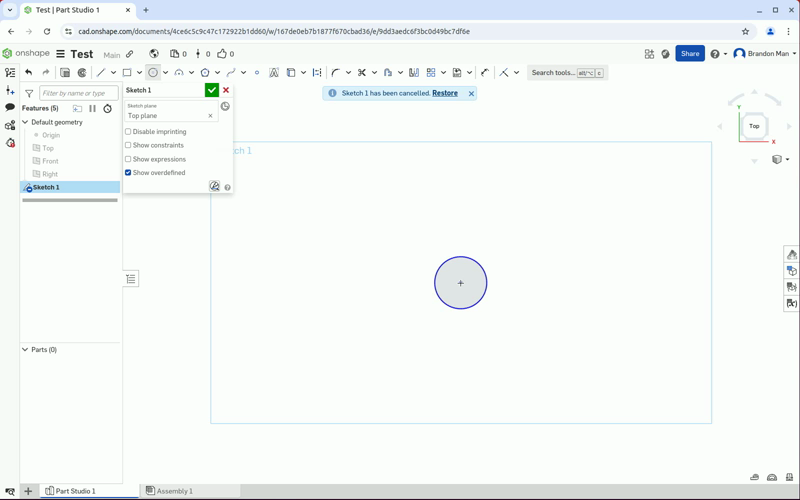
click(460, 282)
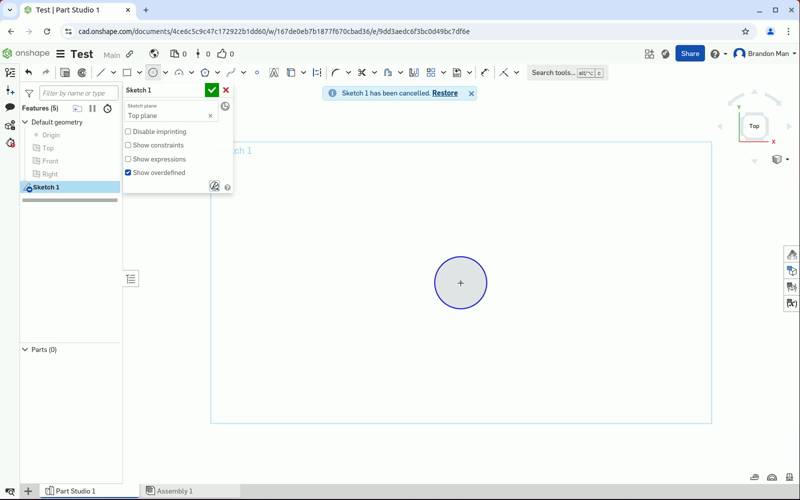
key_up(shift)
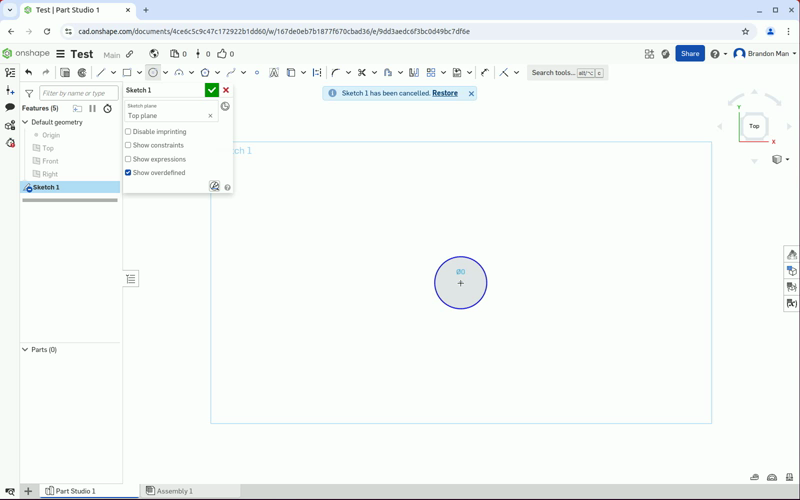
mouse_move(483, 282)
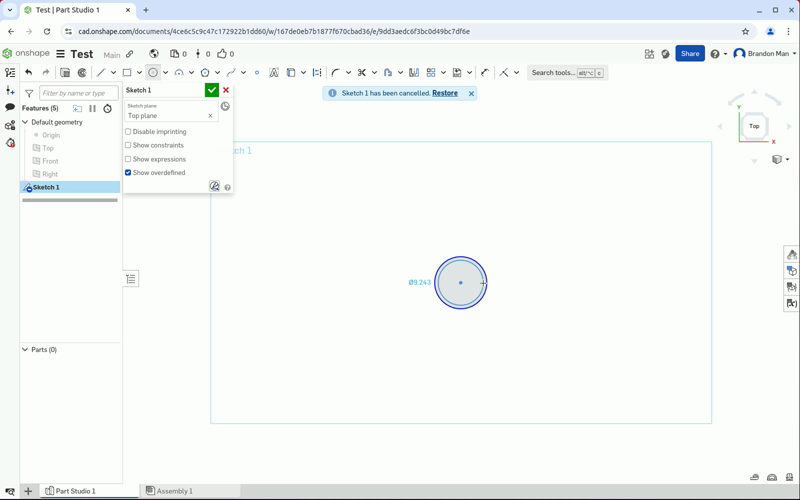
scroll(6)
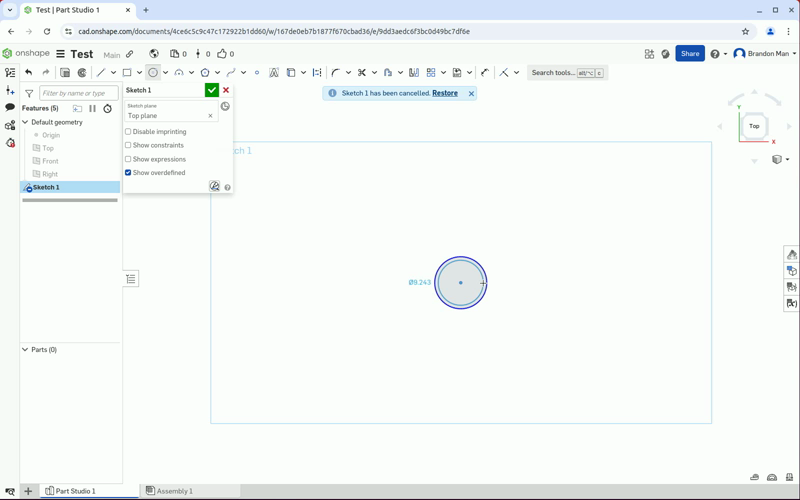
scroll(6)
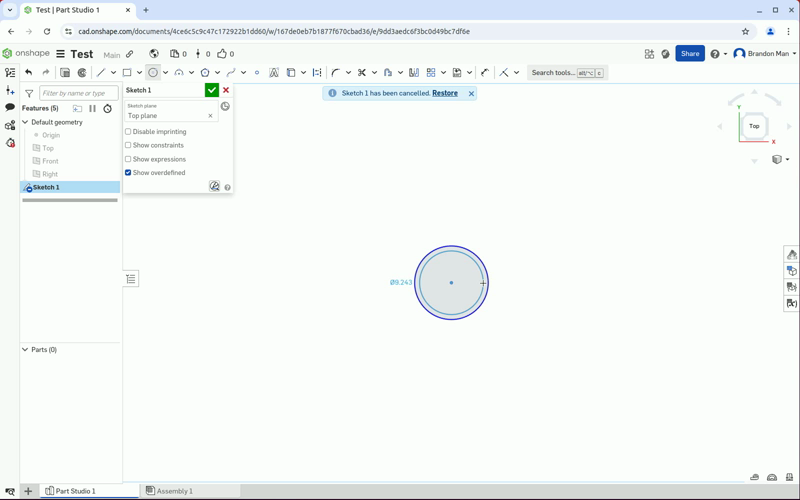
scroll(6)
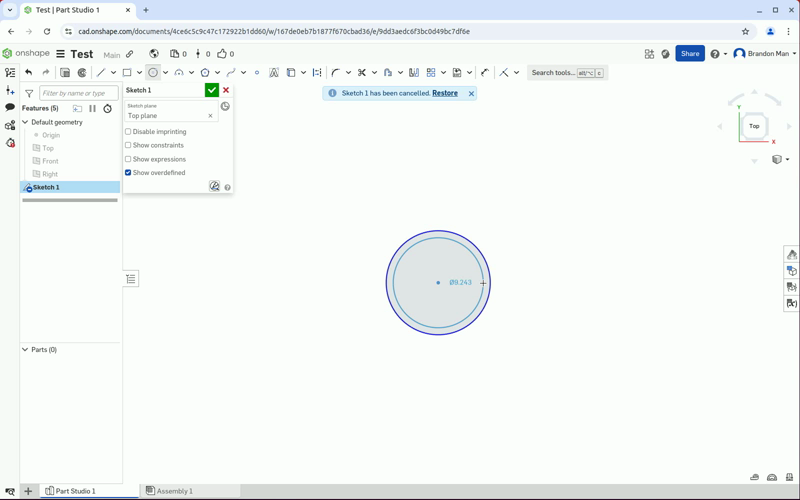
scroll(6)
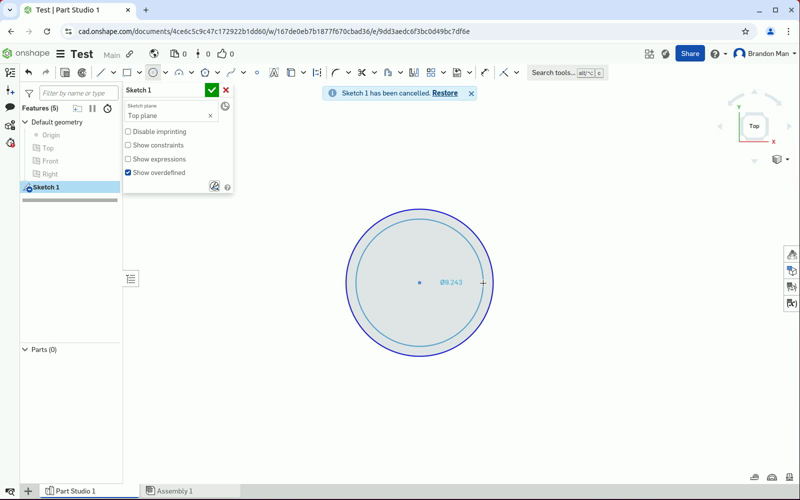
scroll(6)
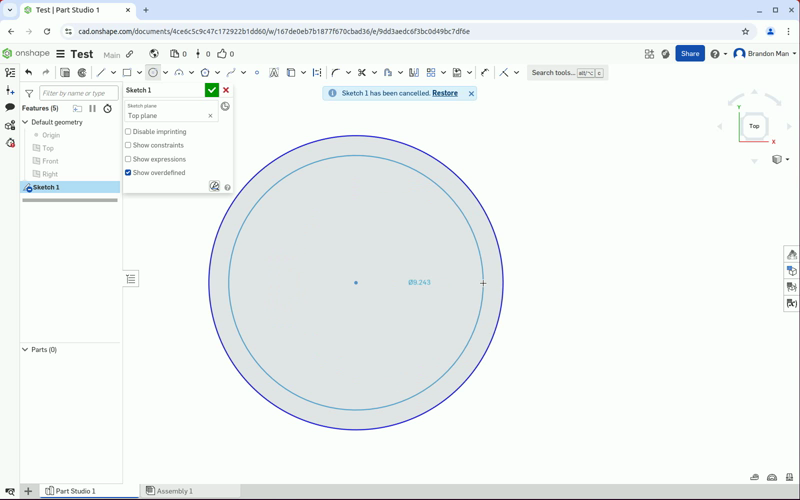
scroll(6)
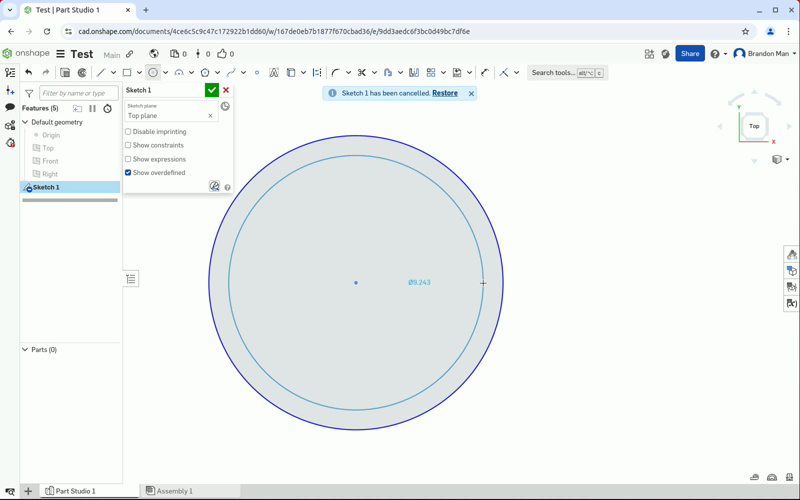
scroll(6)
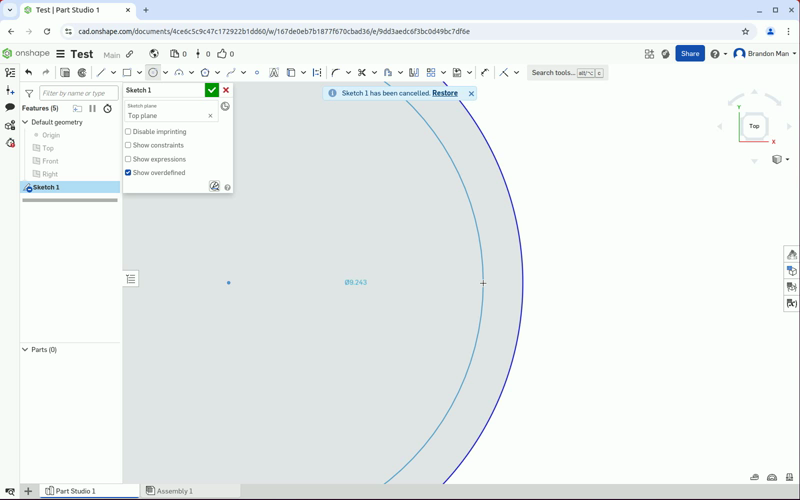
click(483, 282)
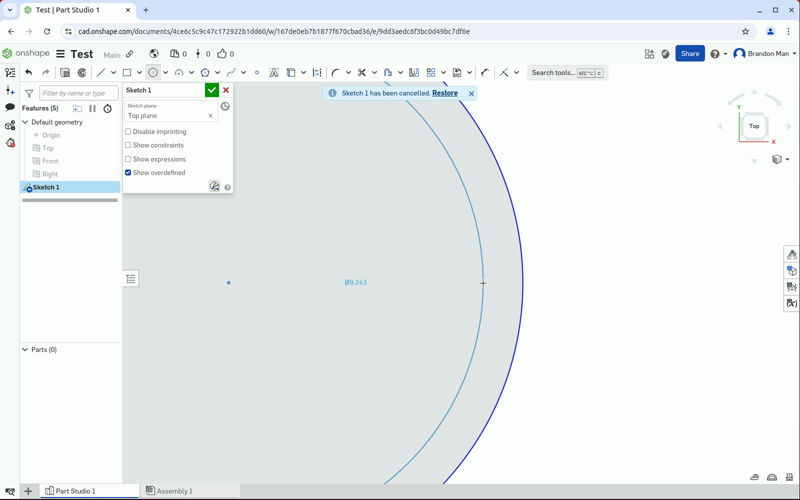
scroll(-6)
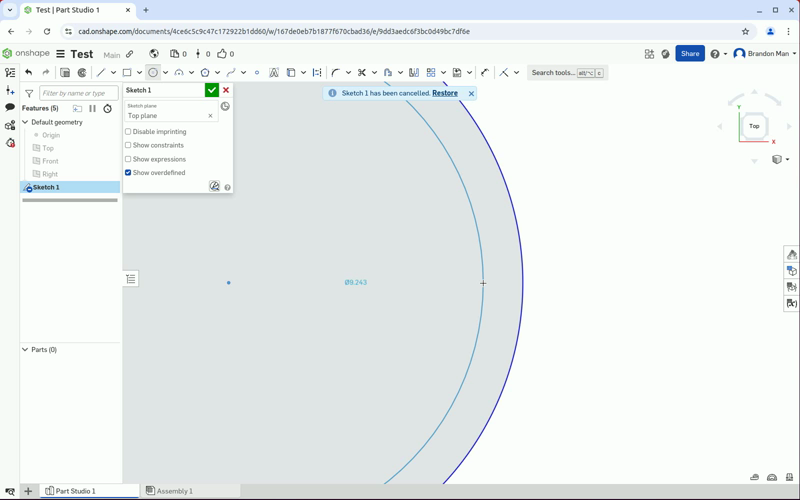
scroll(-6)
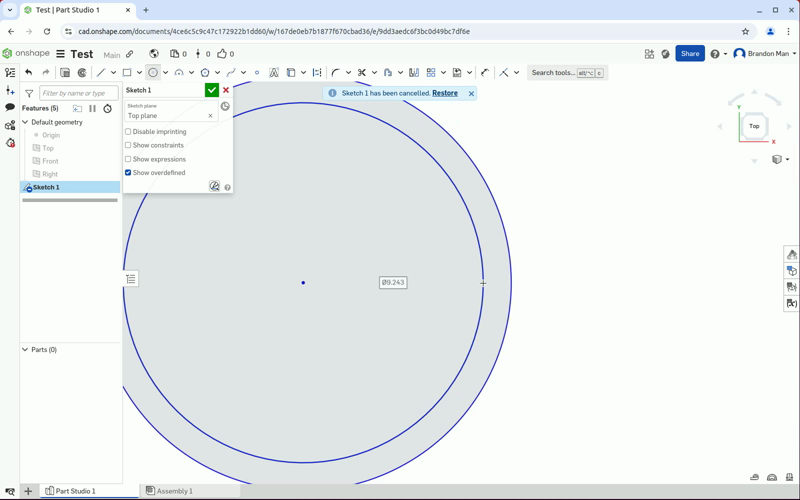
scroll(-6)
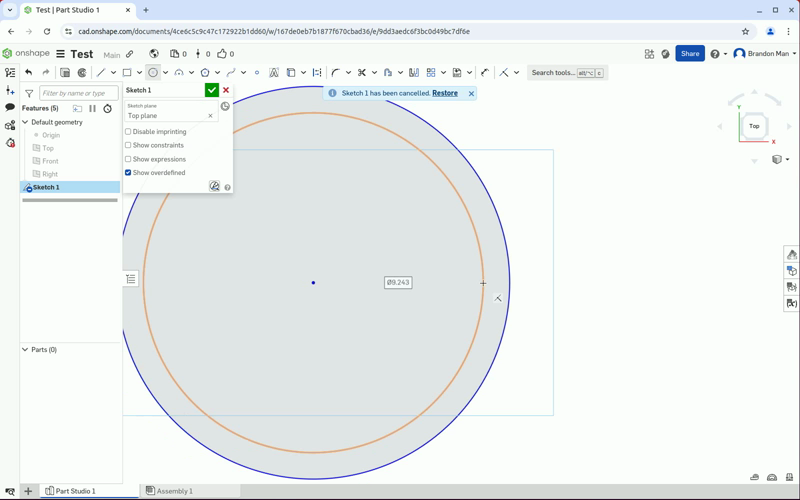
scroll(-6)
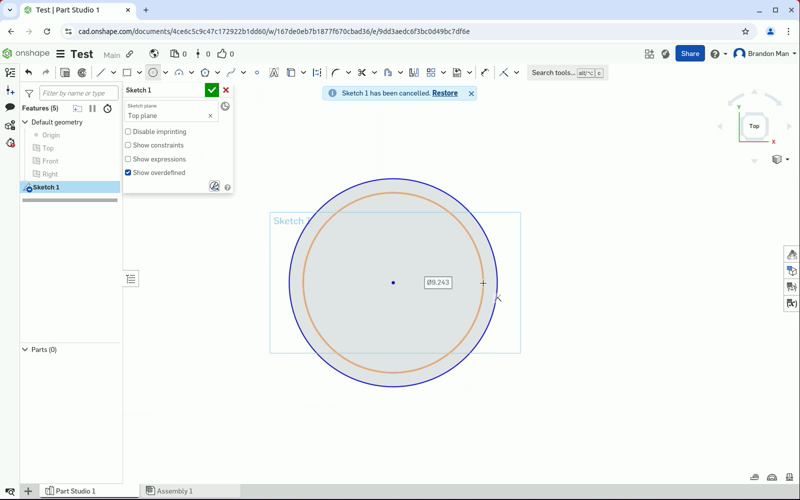
scroll(-6)
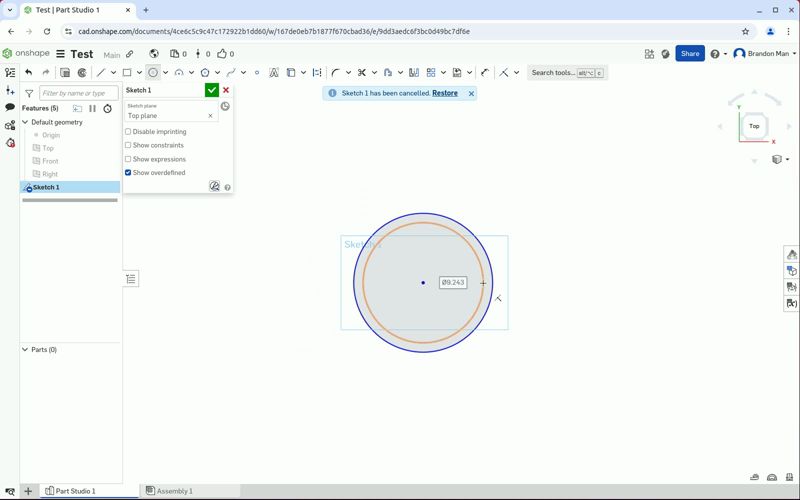
scroll(-6)
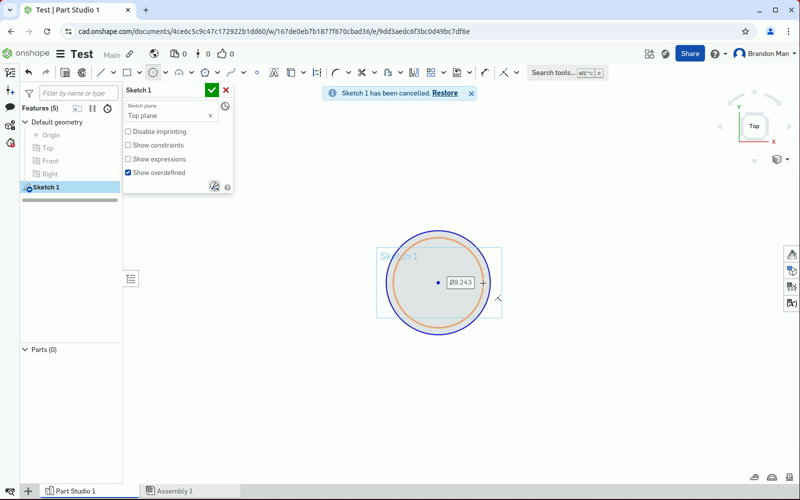
scroll(-6)
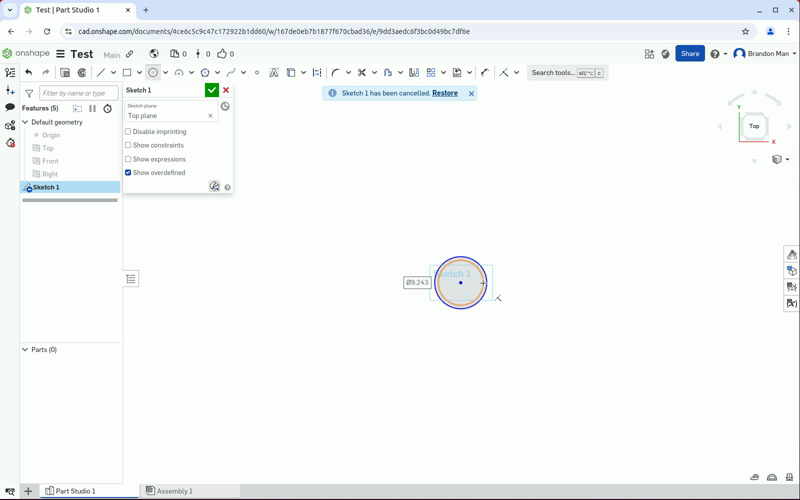
key(esc)
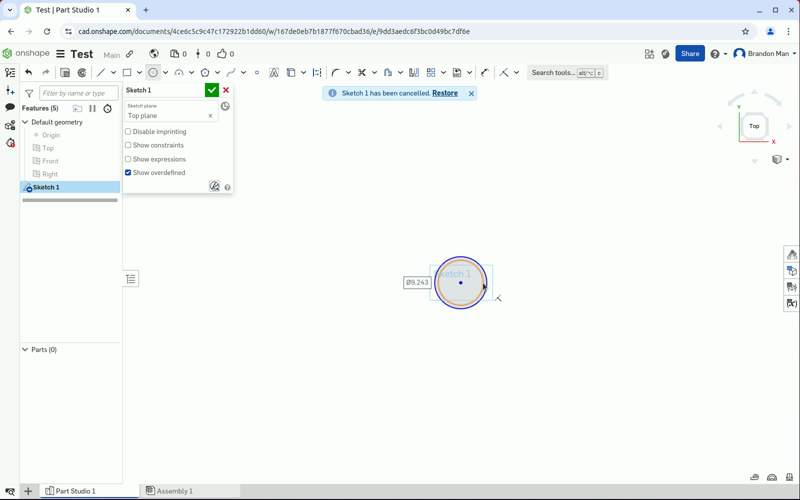
mouse_move(439, 273)
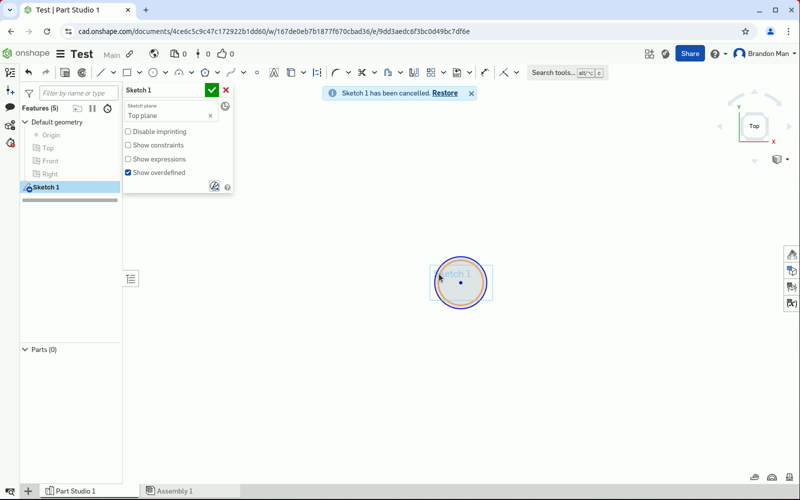
scroll(6)
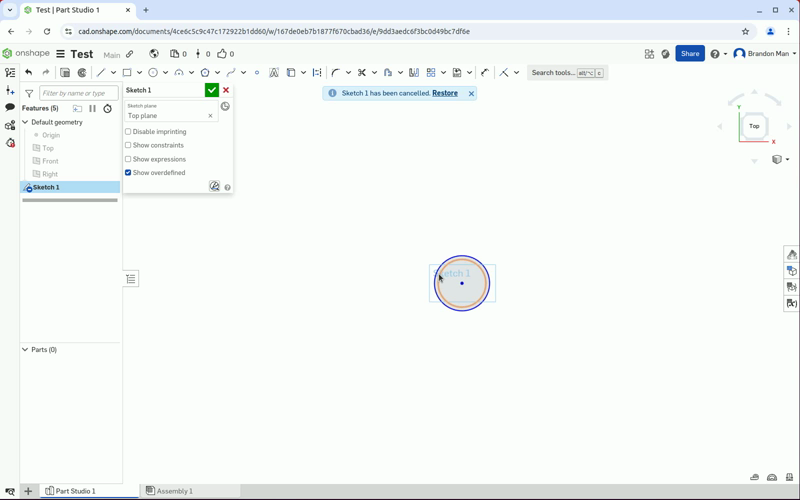
scroll(6)
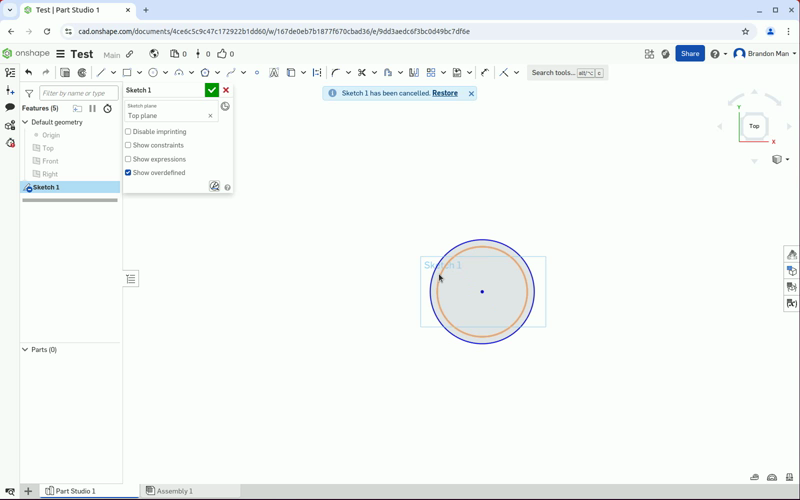
scroll(6)
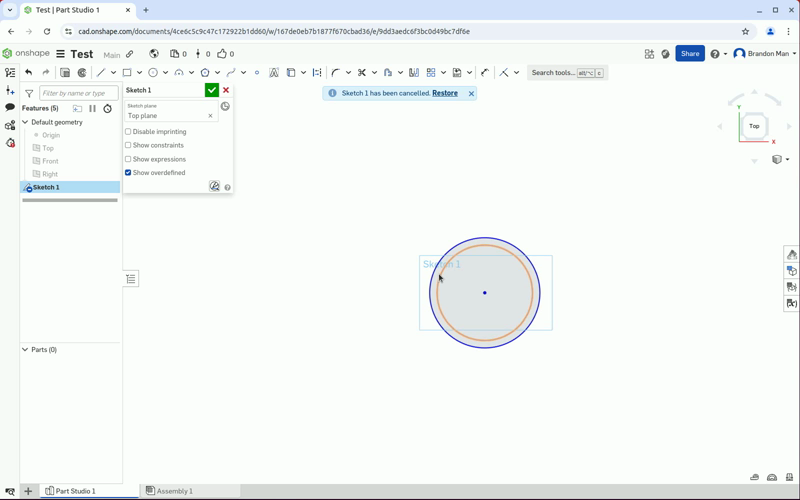
scroll(6)
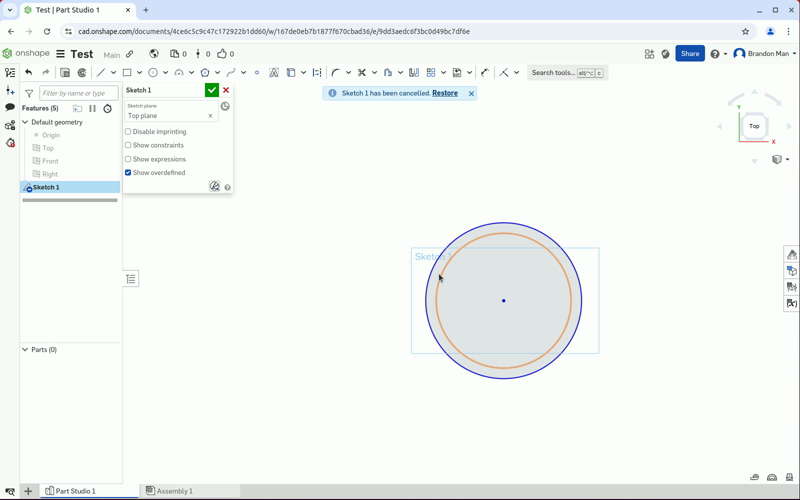
scroll(6)
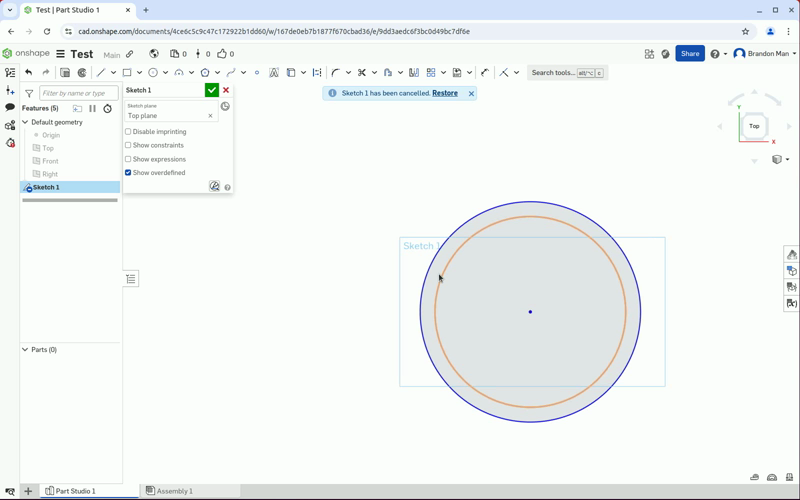
scroll(6)
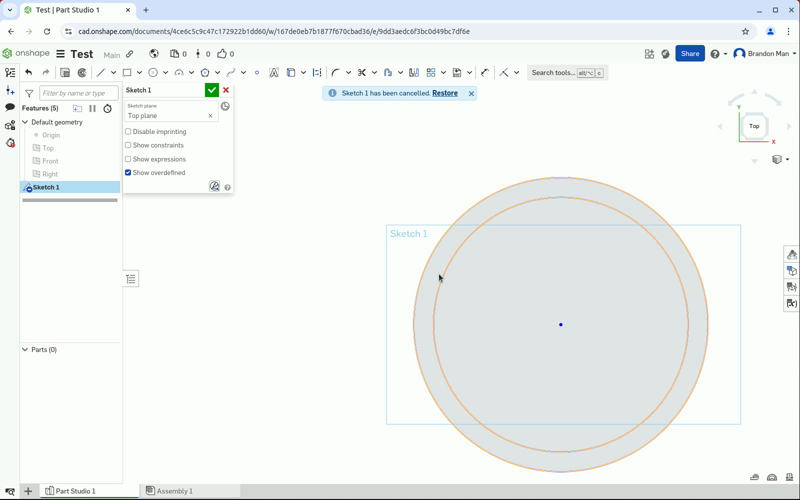
scroll(6)
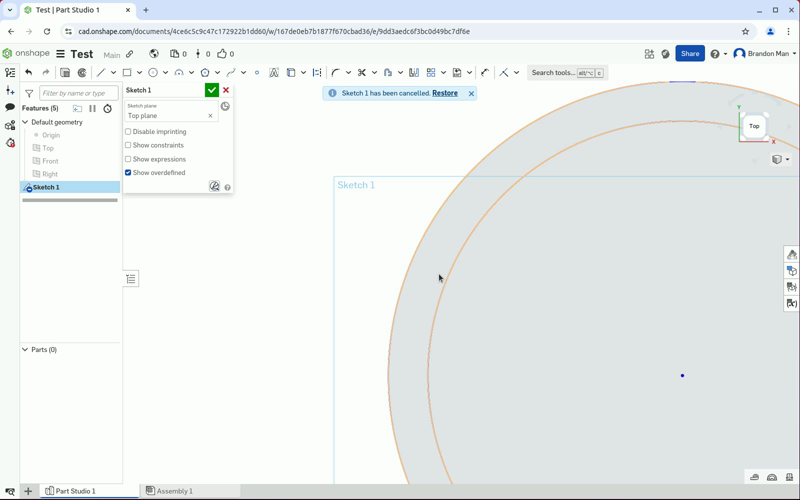
click(439, 273)
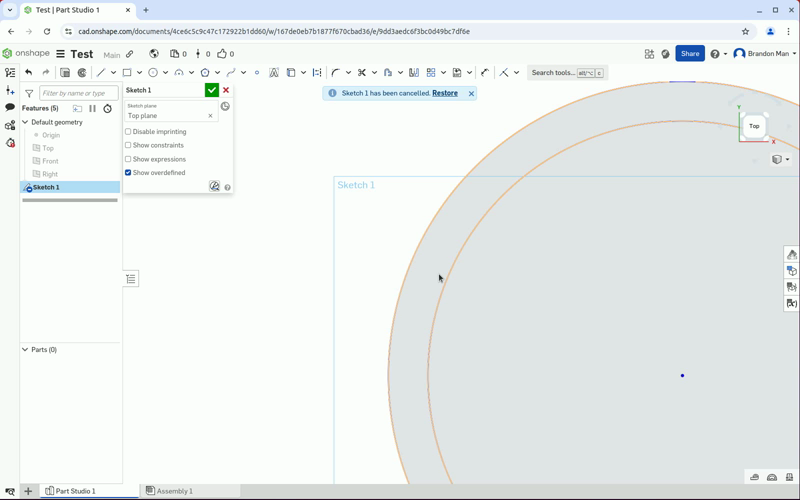
scroll(-6)
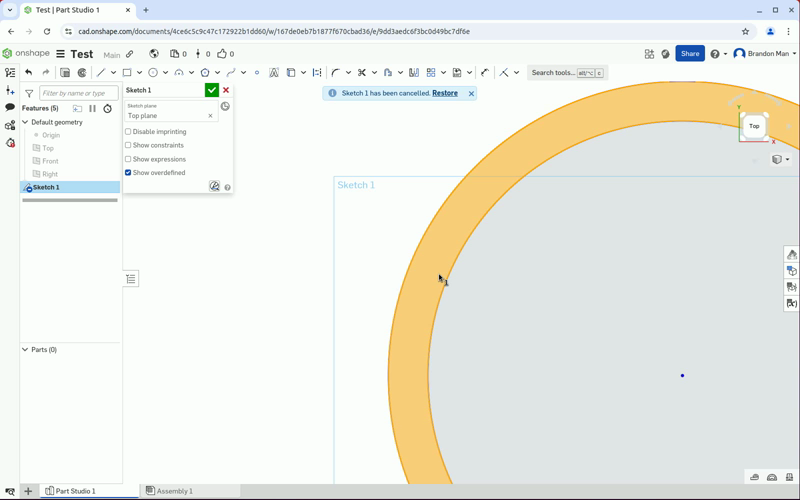
scroll(-6)
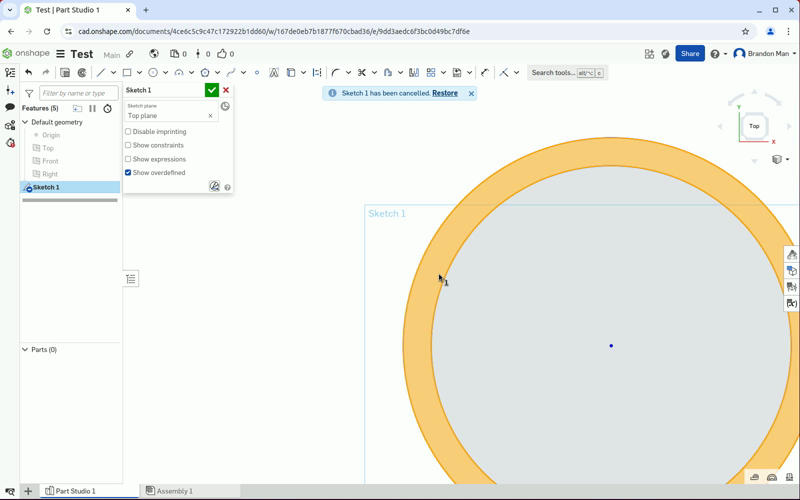
scroll(-6)
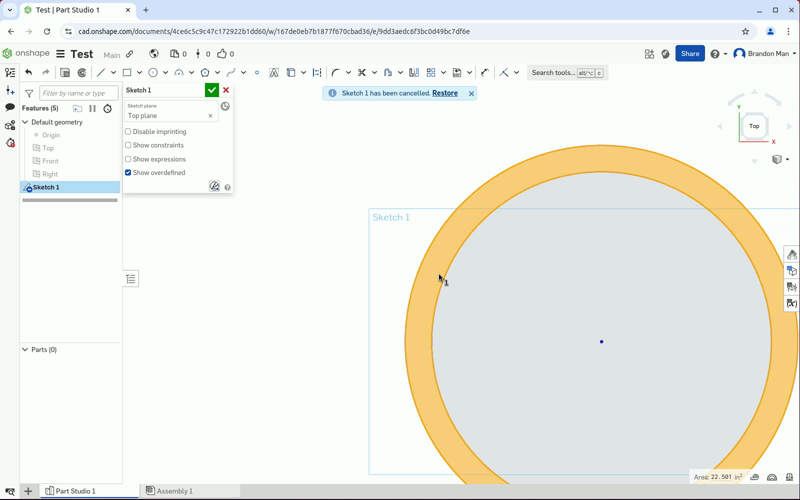
scroll(-6)
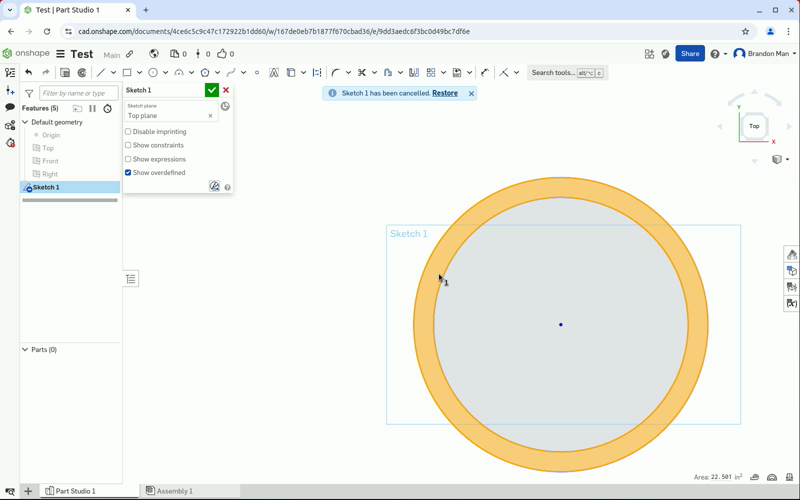
scroll(-6)
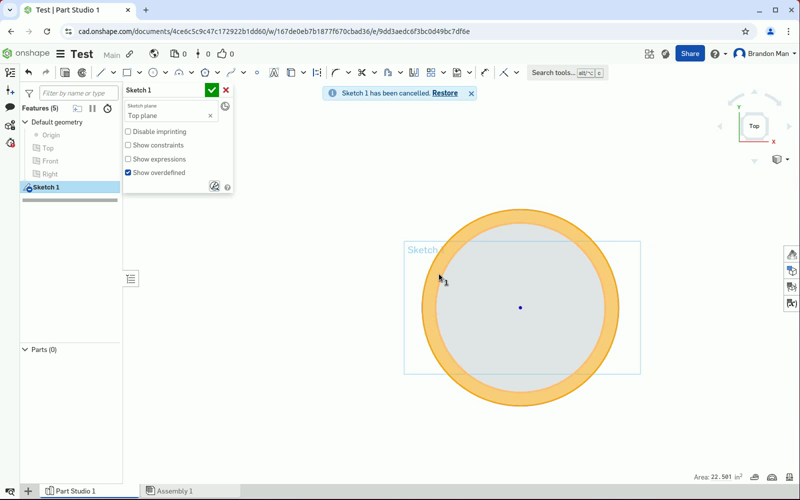
scroll(-6)
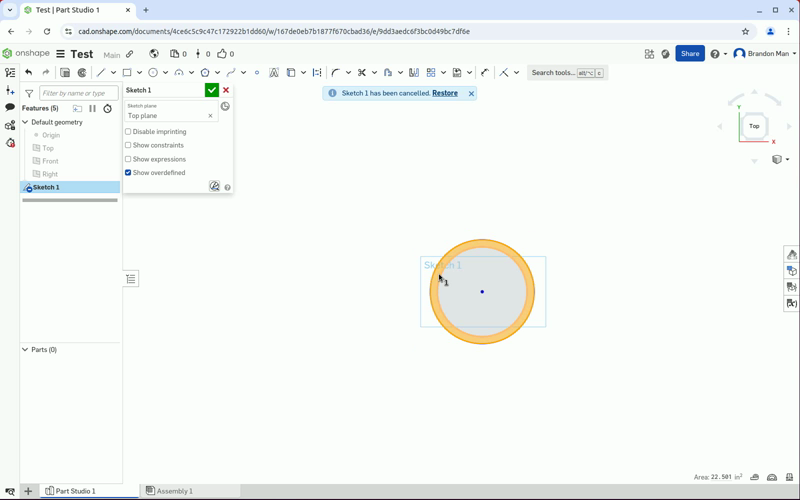
scroll(-6)
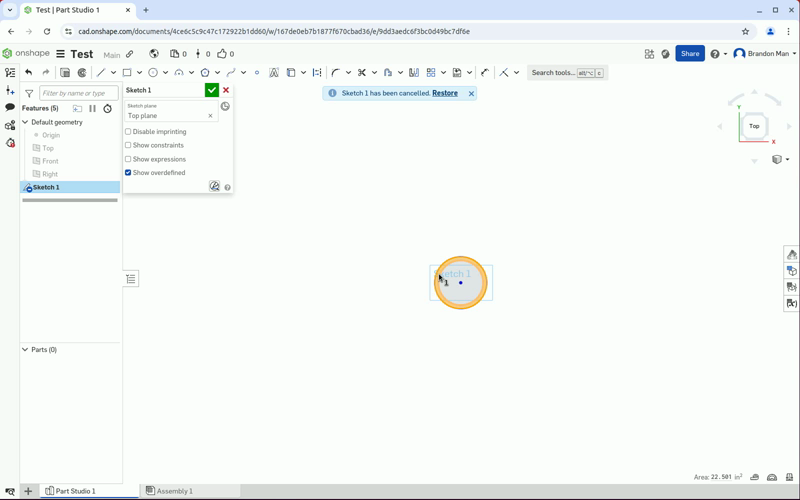
mouse_move(73, 352)
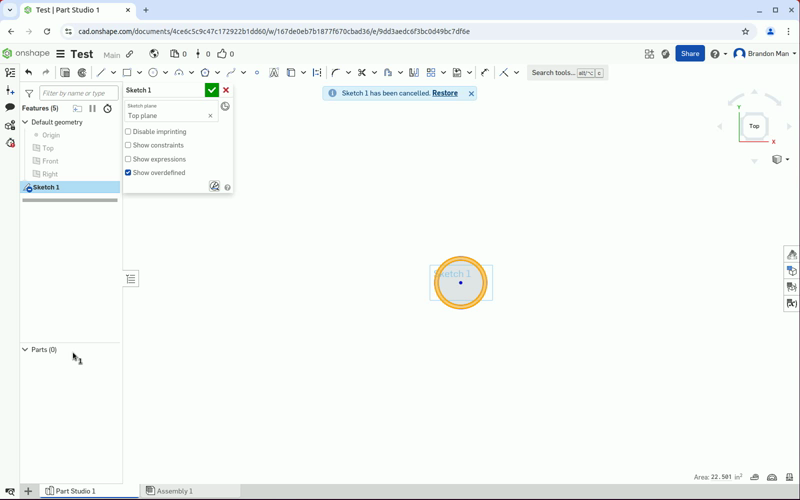
key(shift+y)
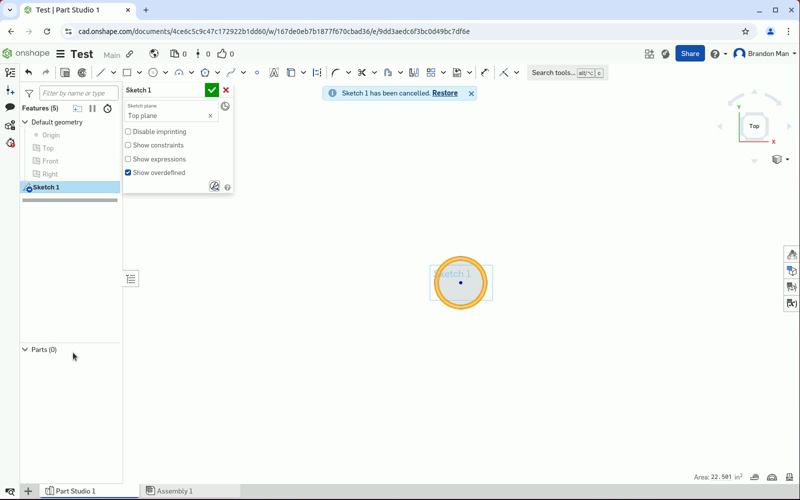
key(shift+e)
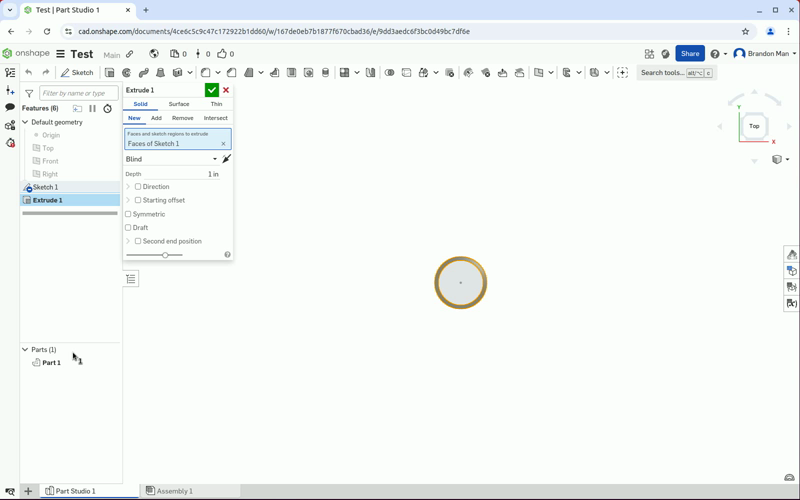
mouse_move(143, 106)
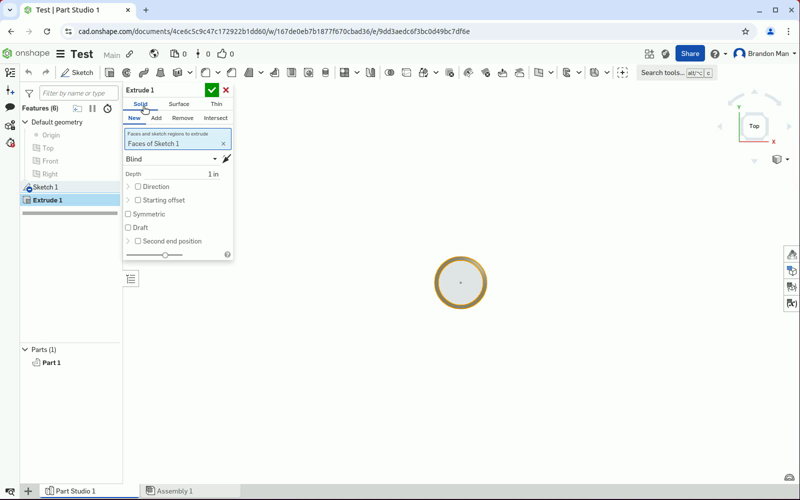
click(143, 106)
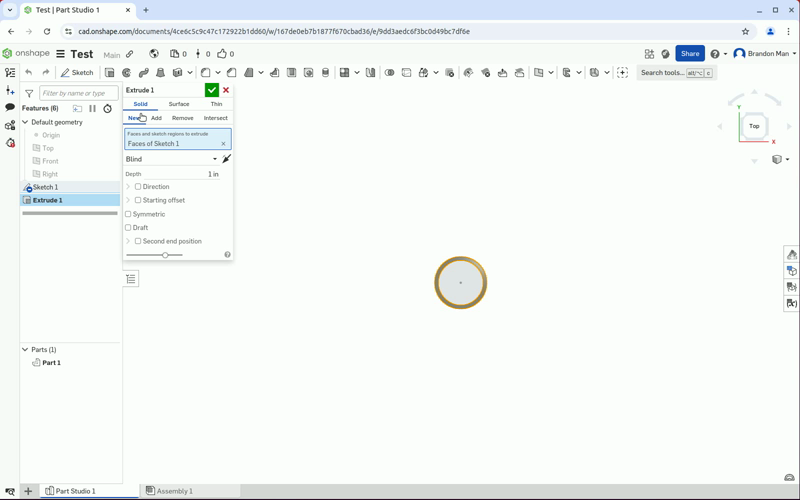
mouse_move(137, 120)
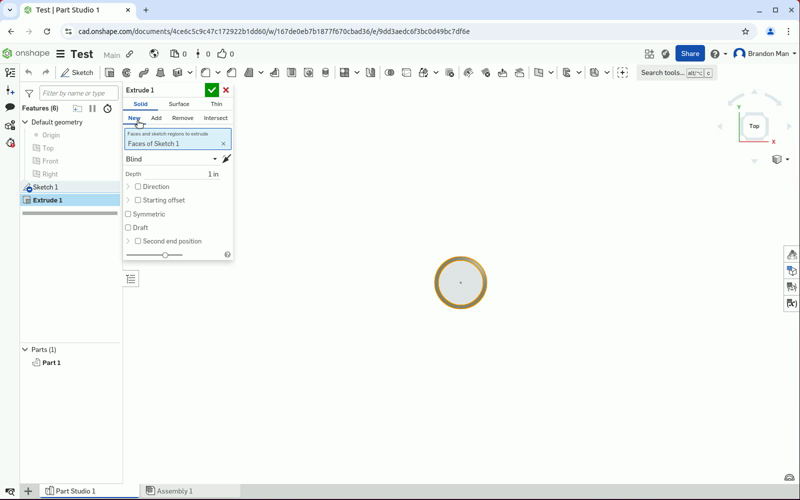
click(137, 120)
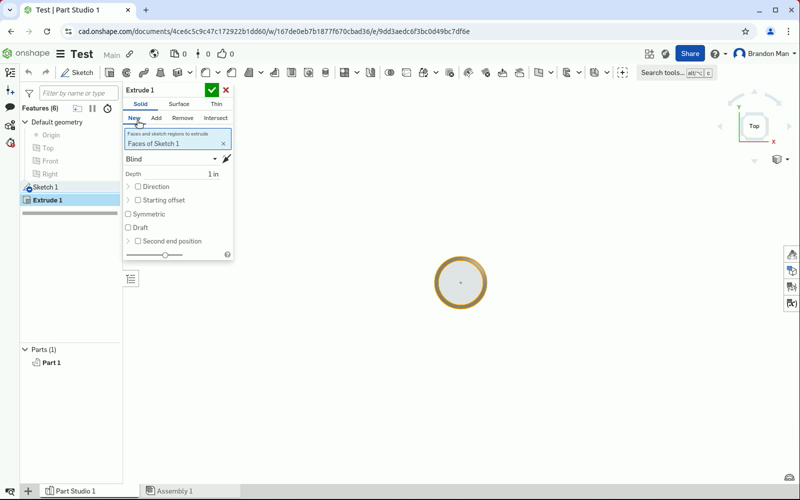
key(tab, 4)
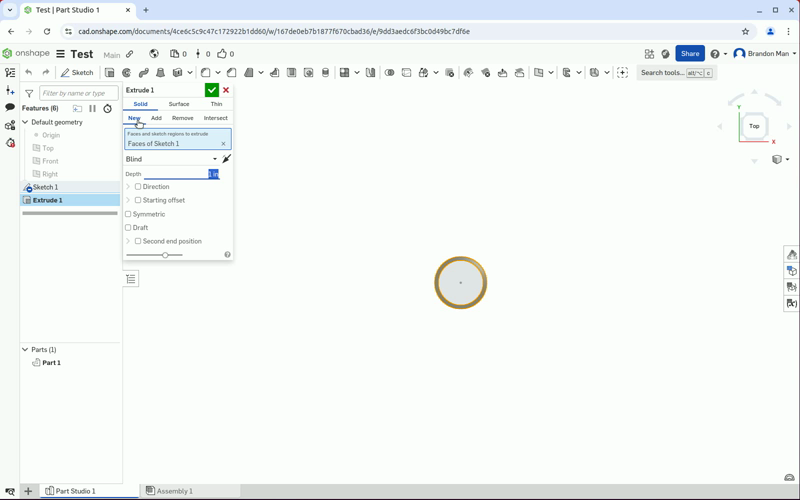
text(23.108)
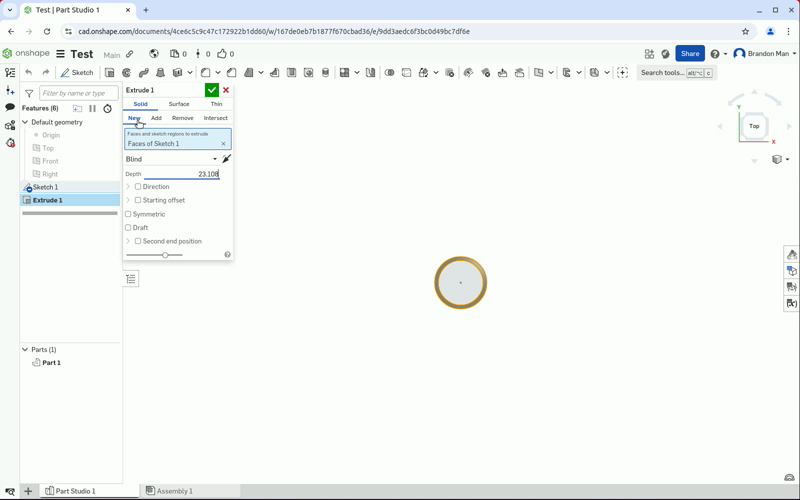
key(enter)
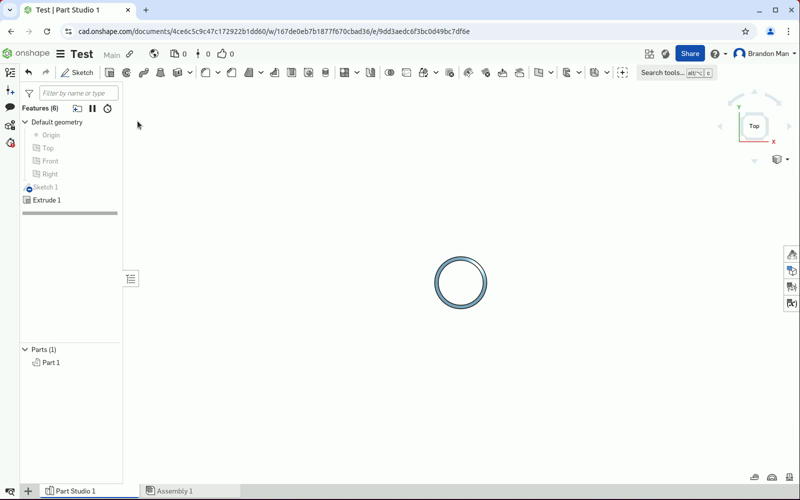
key(shift+h)
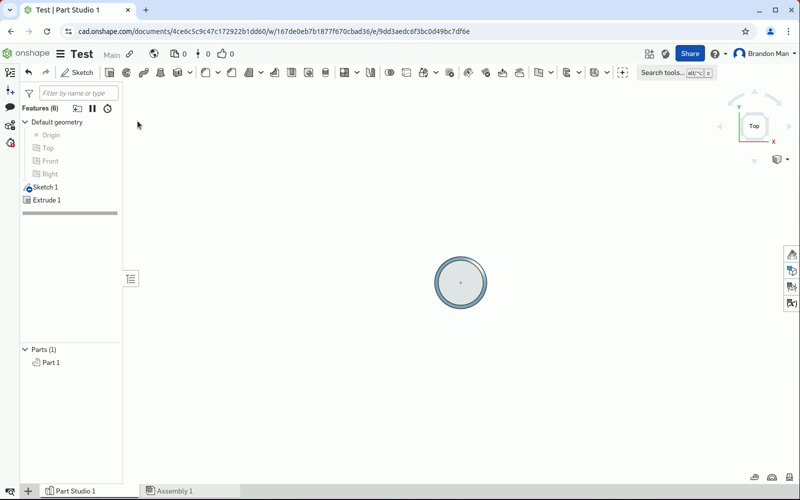
key(shift+h)
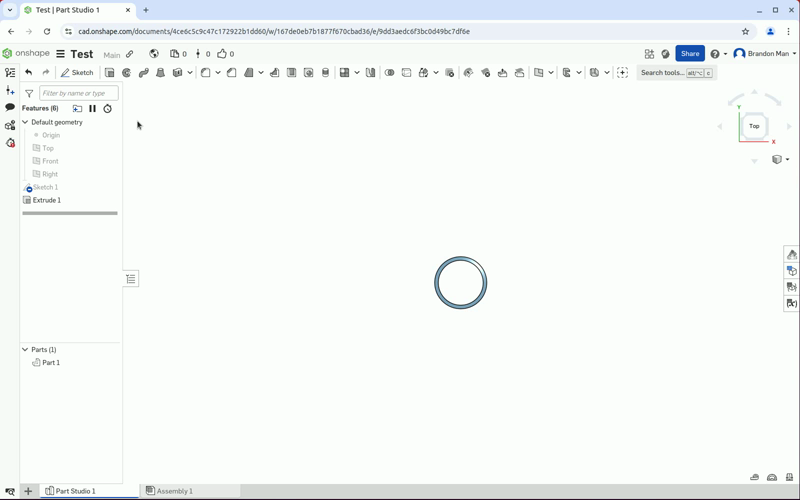
mouse_move(73, 189)
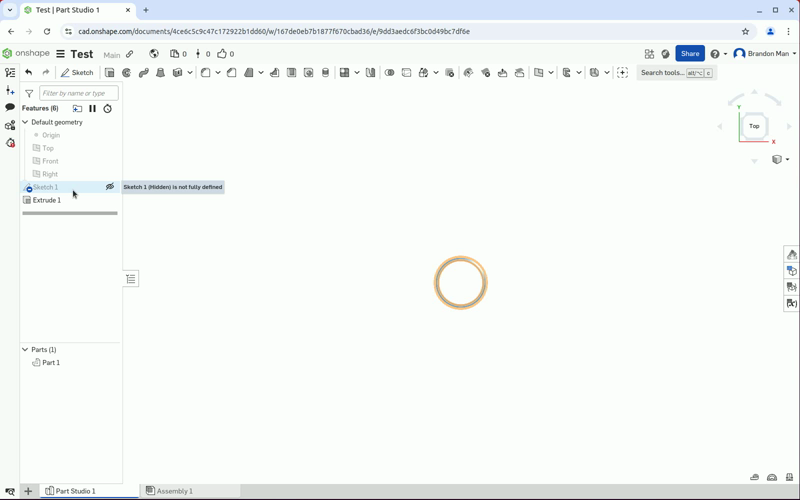
click(73, 189)
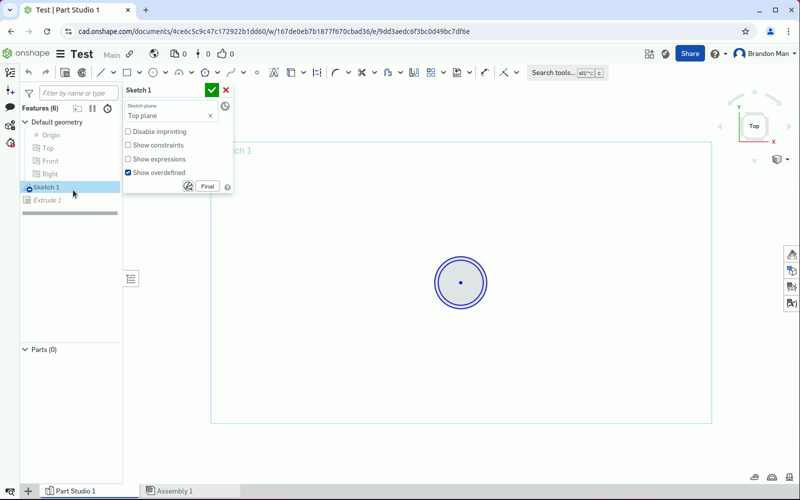
mouse_move(229, 92)
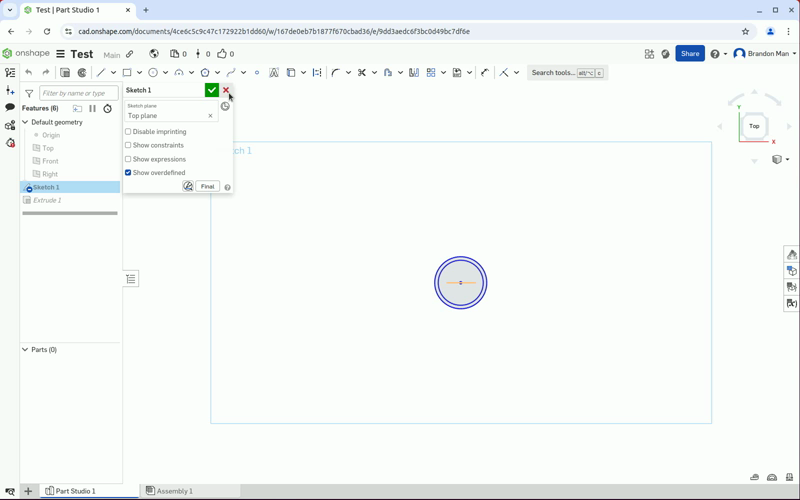
click(229, 92)
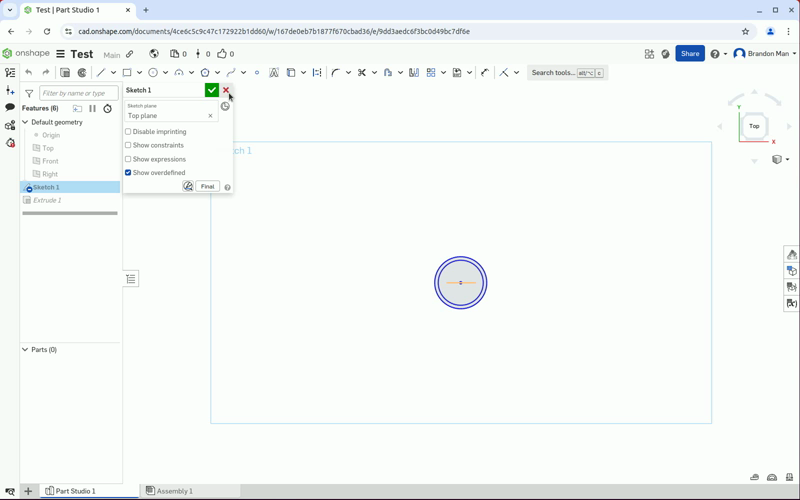
key(shift+s)
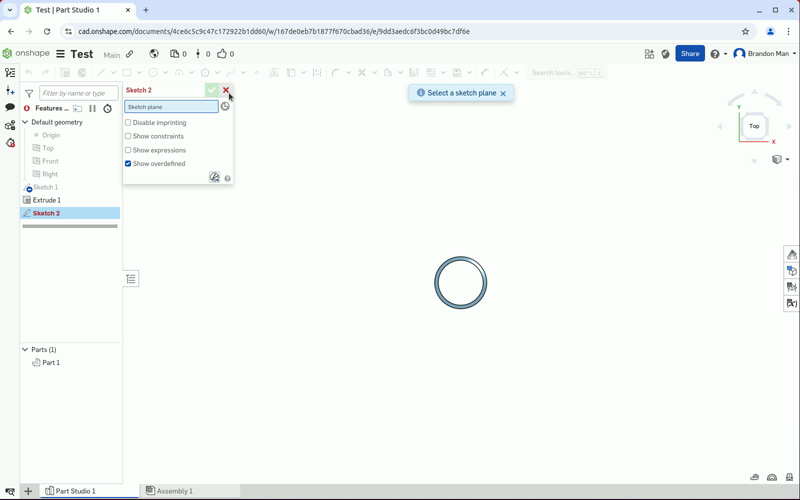
mouse_move(73, 150)
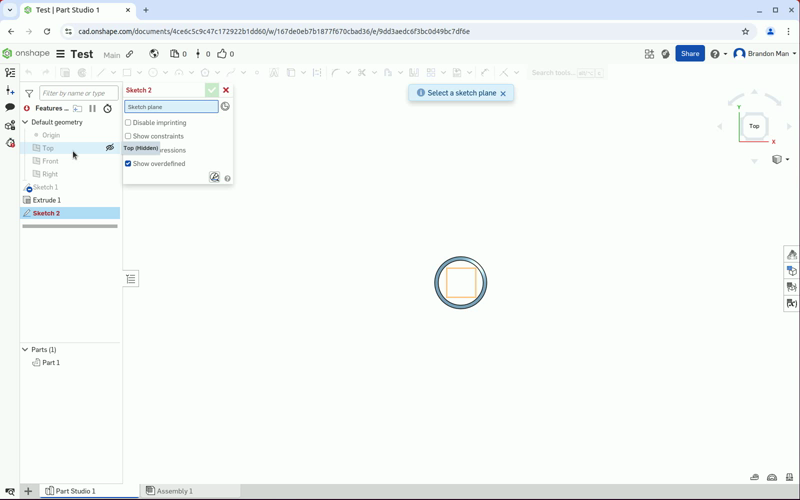
click(73, 150)
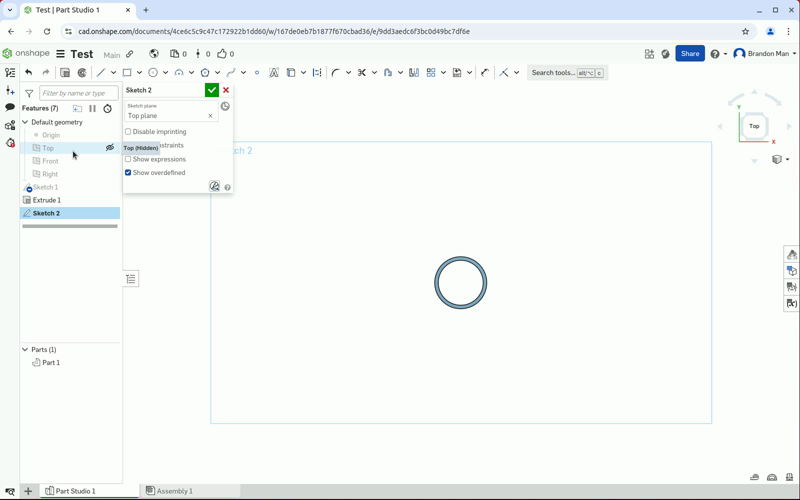
mouse_move(73, 352)
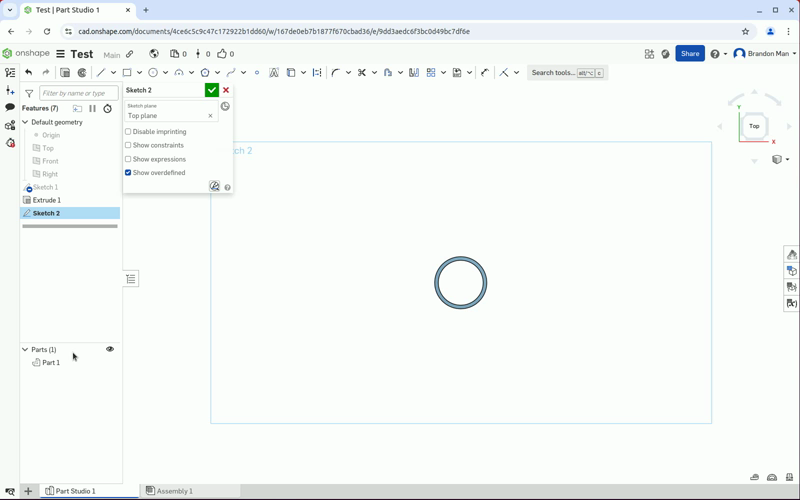
key(y)
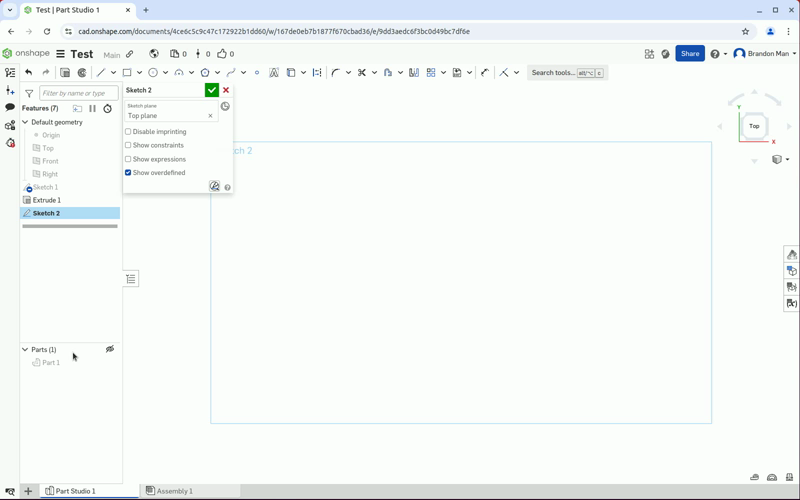
key(c)
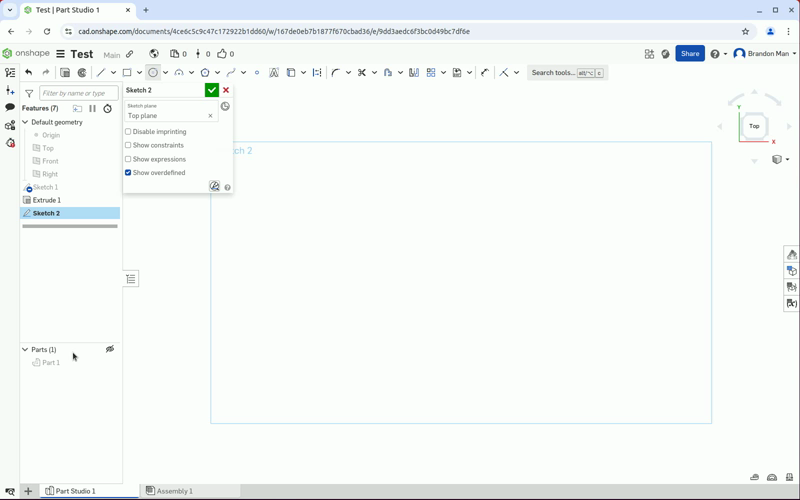
key_down(shift)
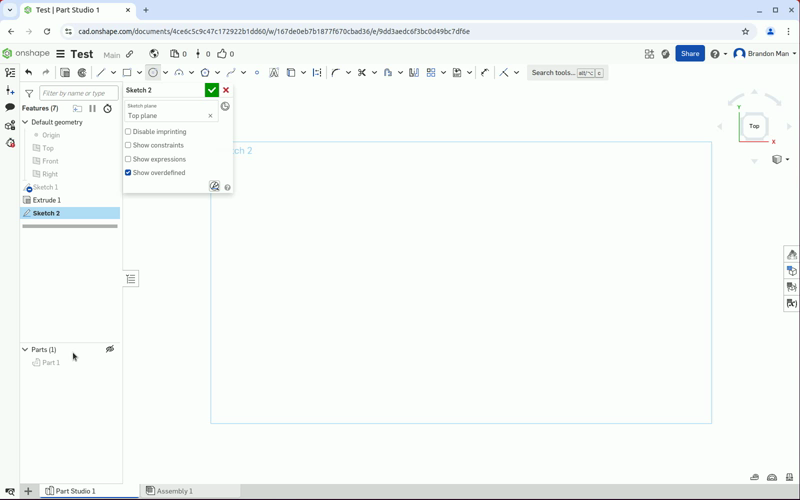
mouse_move(461, 282)
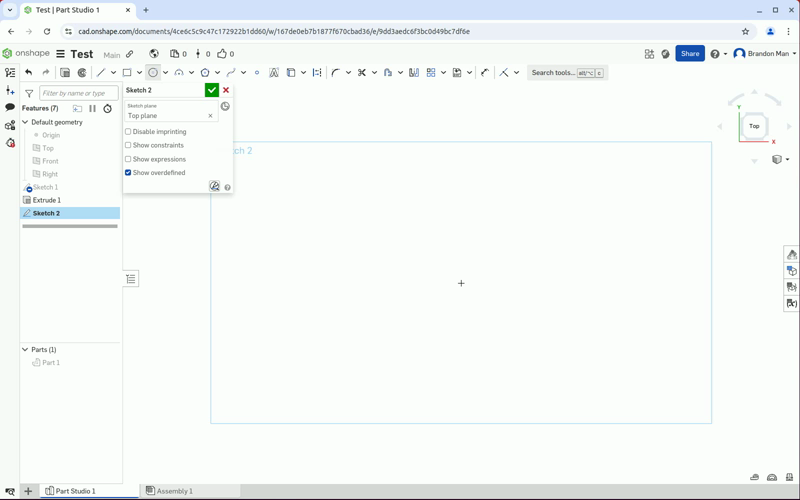
click(461, 282)
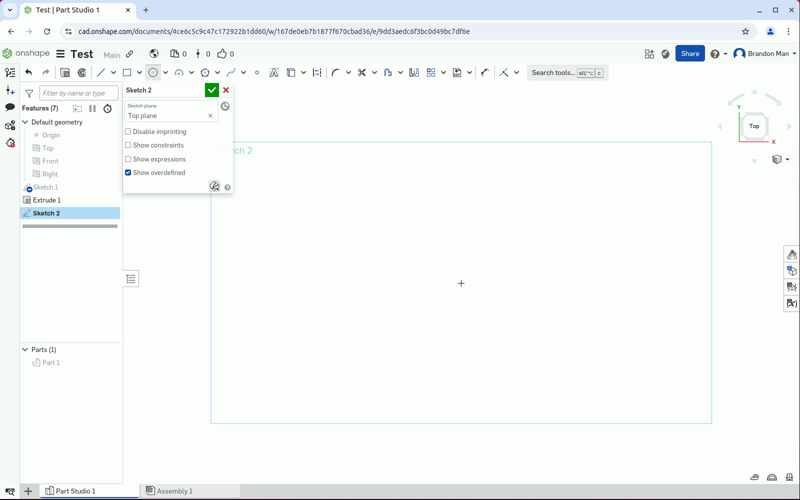
key_up(shift)
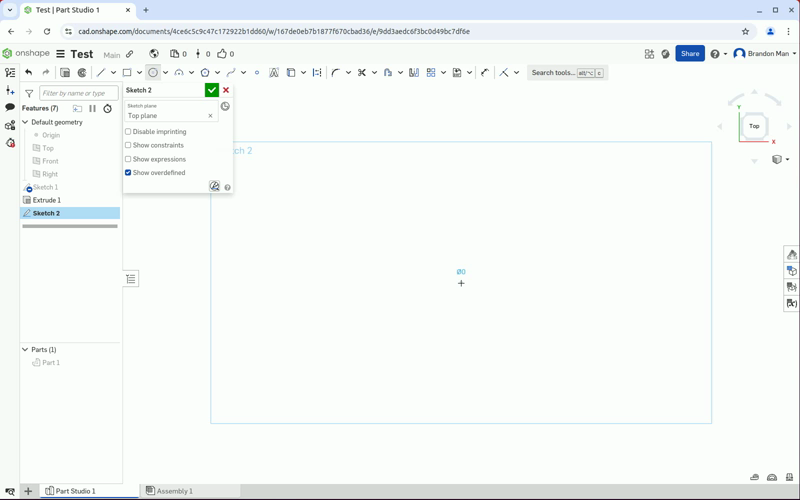
mouse_move(511, 282)
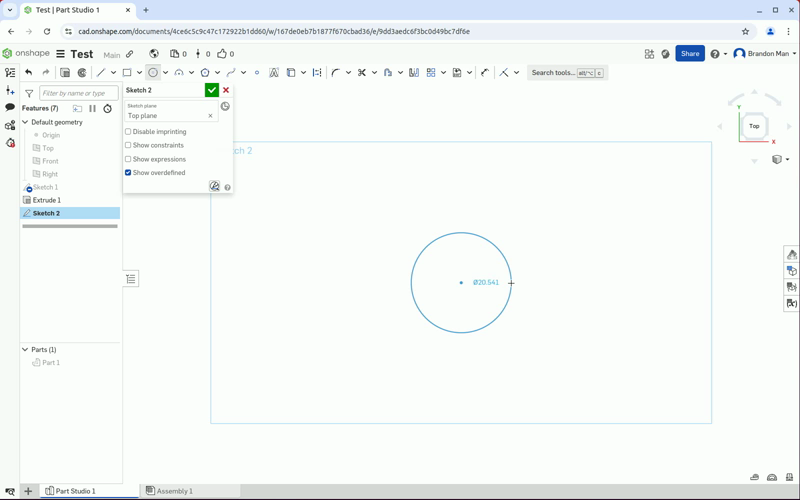
click(511, 282)
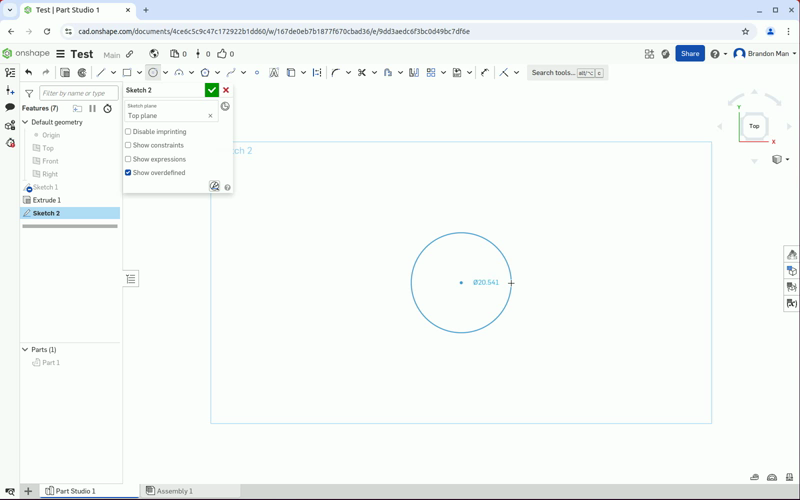
key(esc)
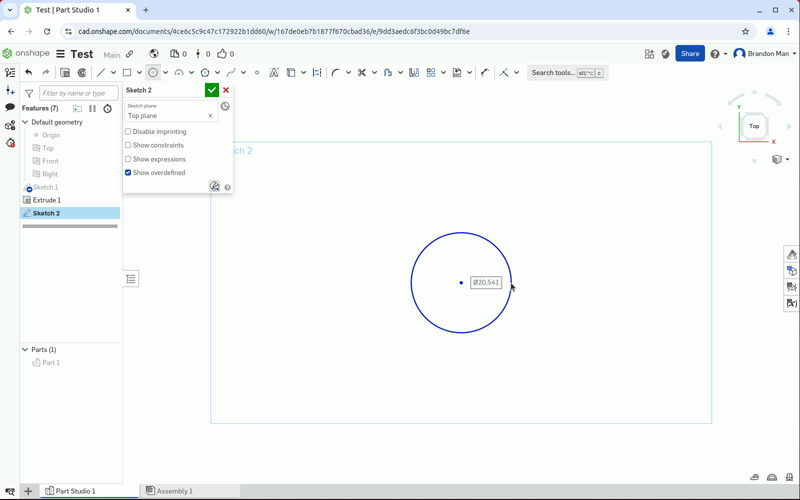
key(c)
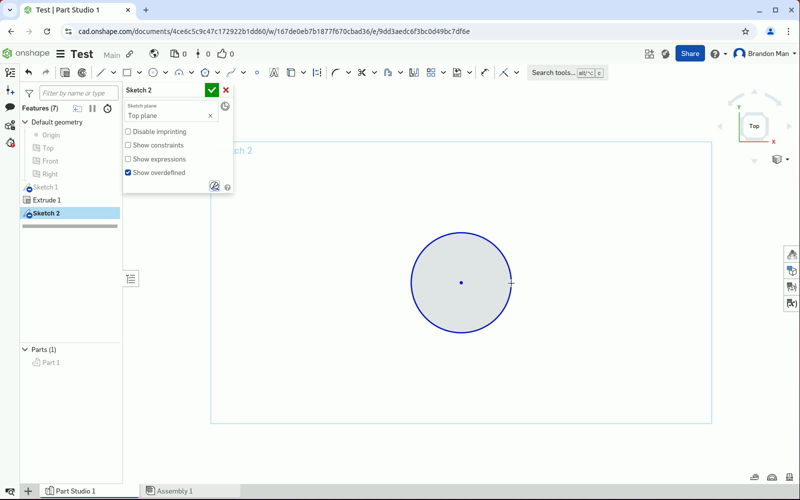
key_down(shift)
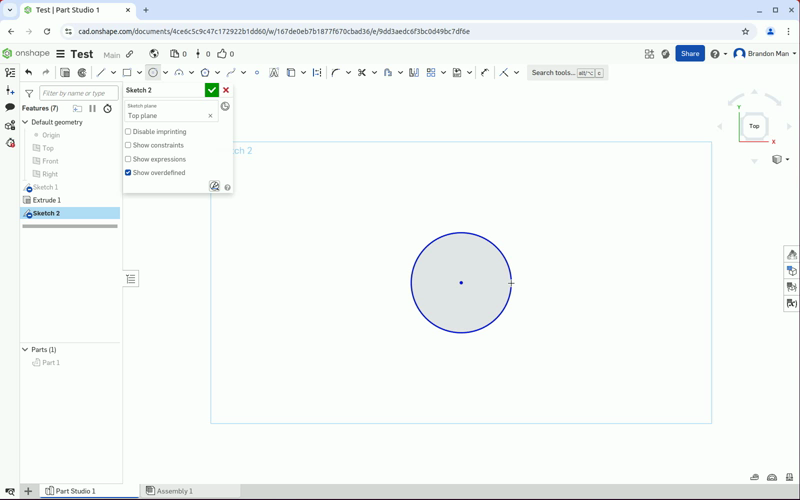
mouse_move(427, 302)
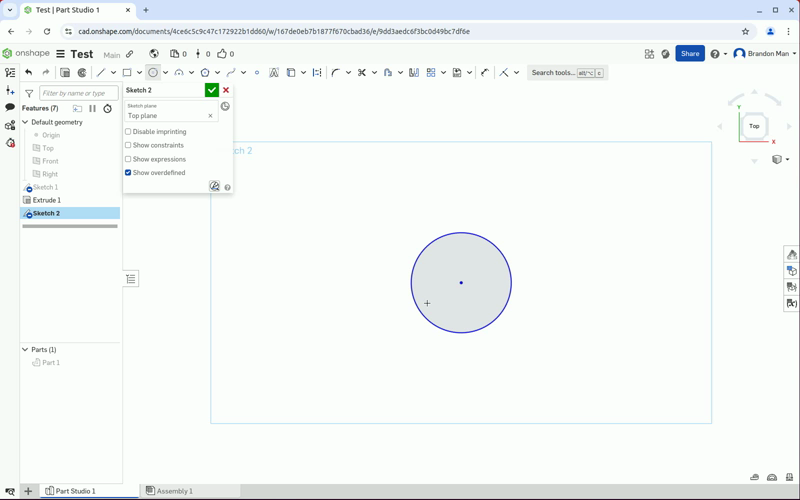
click(427, 302)
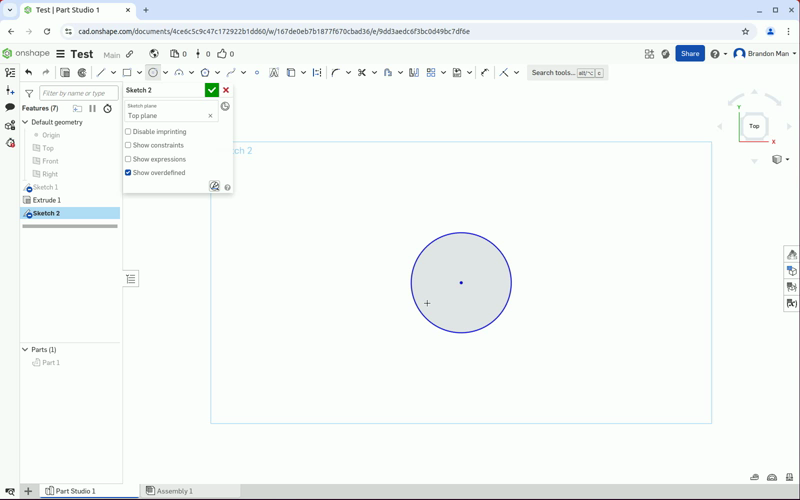
key_up(shift)
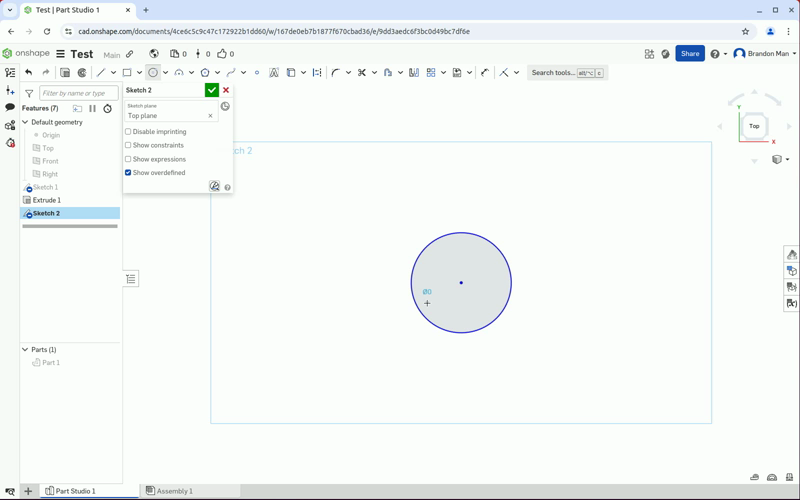
mouse_move(432, 302)
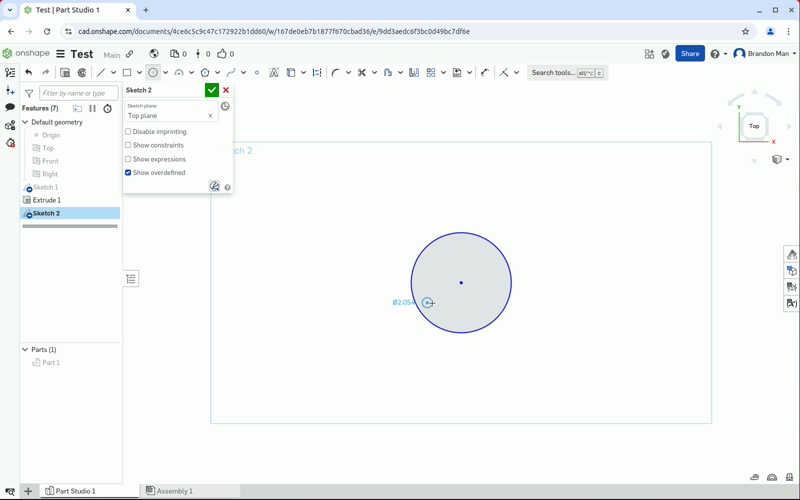
click(432, 302)
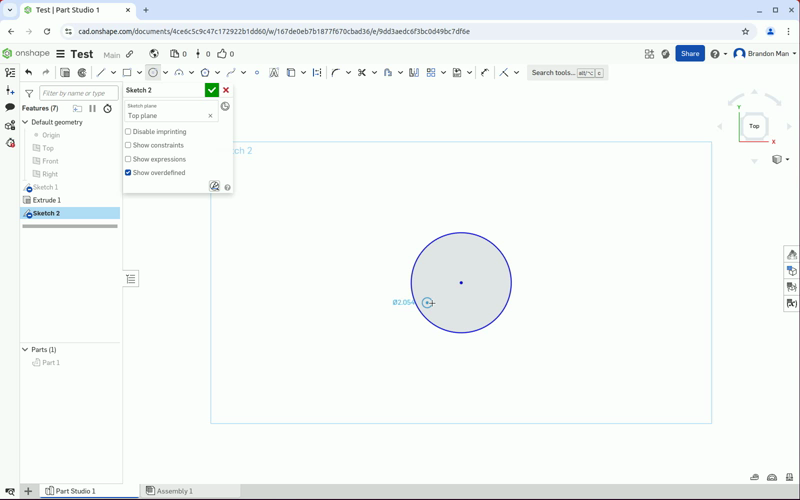
key(esc)
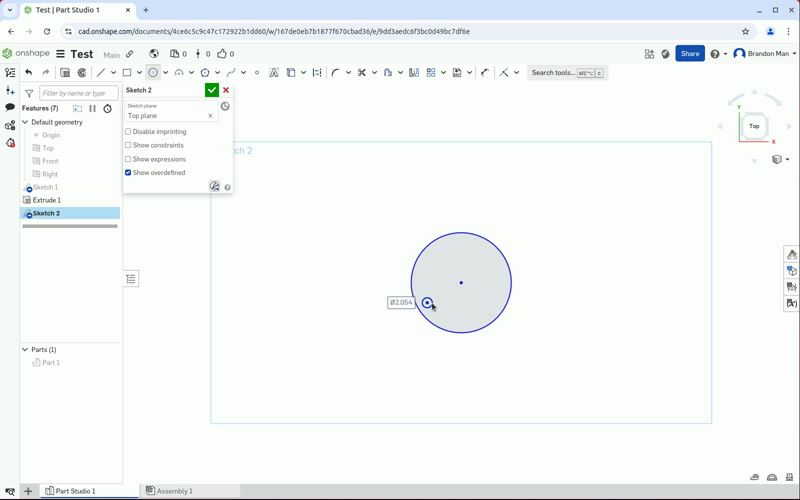
key(c)
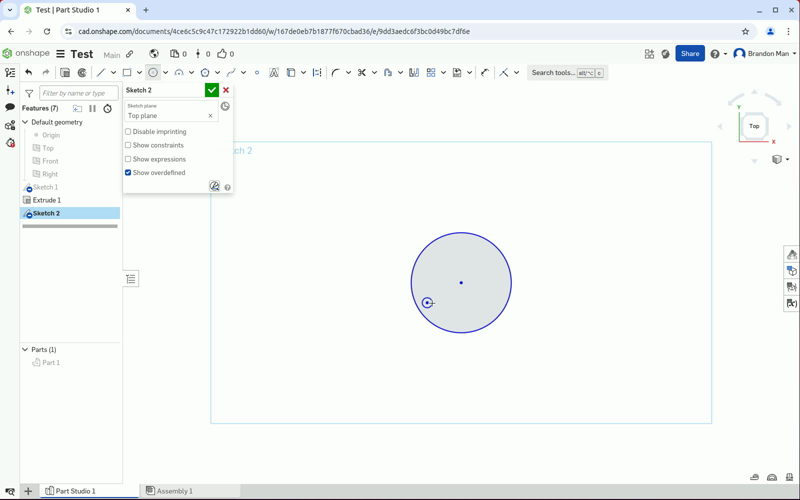
key_down(shift)
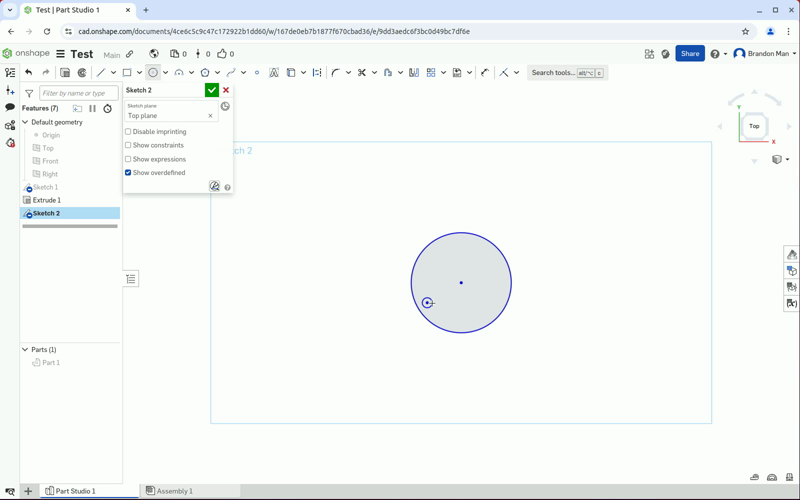
mouse_move(461, 282)
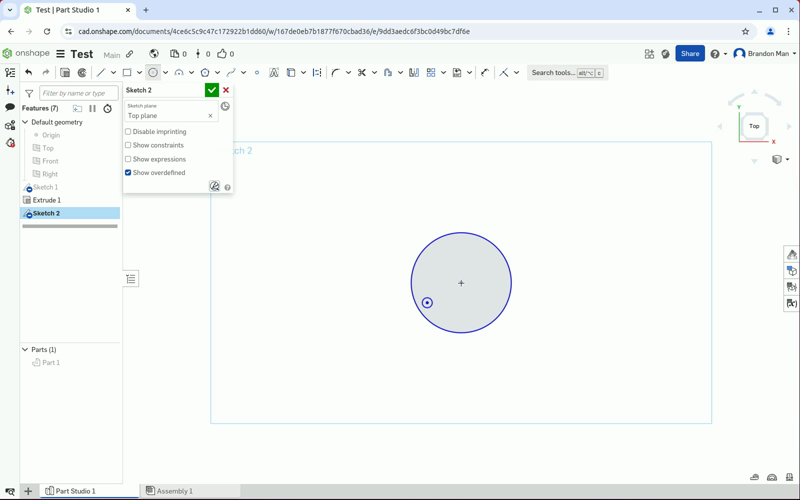
click(461, 282)
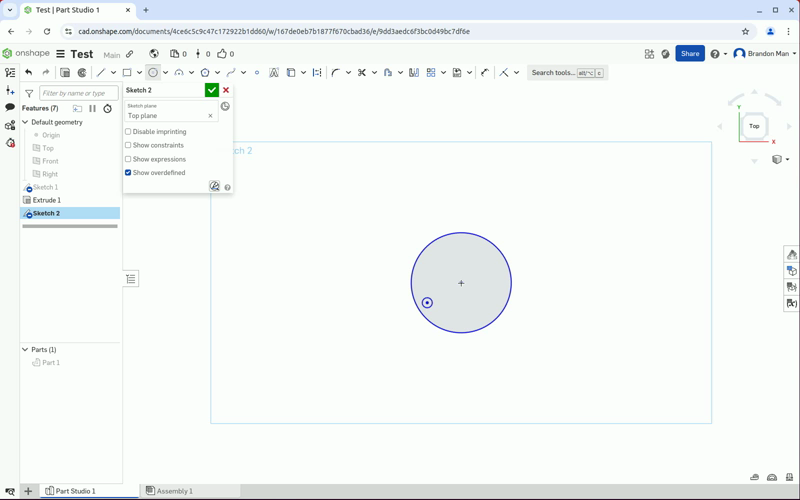
key_up(shift)
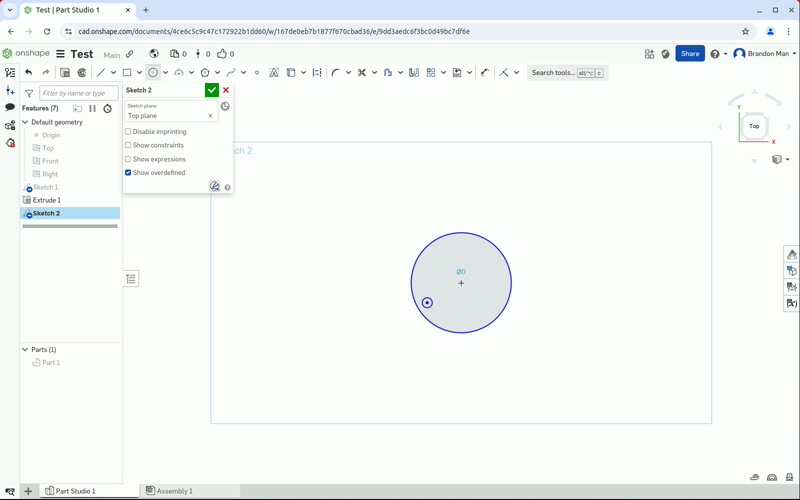
mouse_move(486, 282)
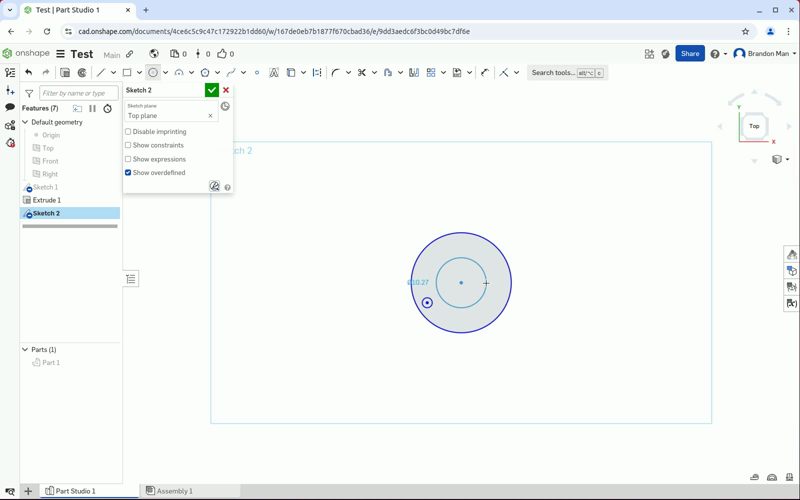
click(486, 282)
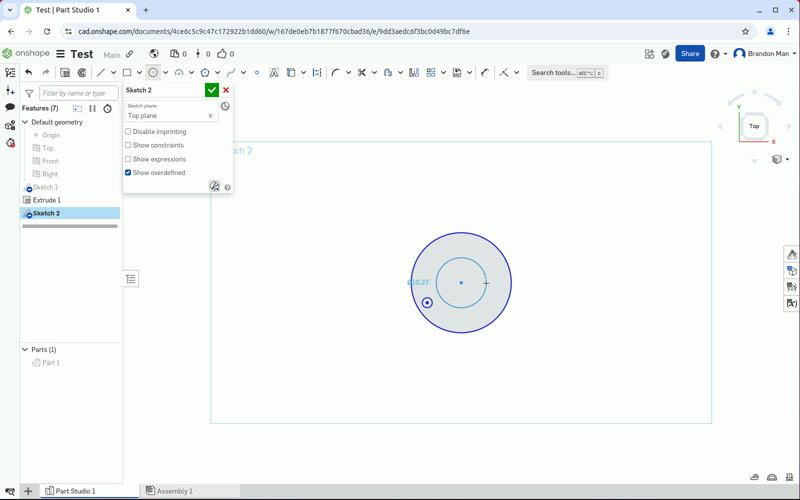
key(esc)
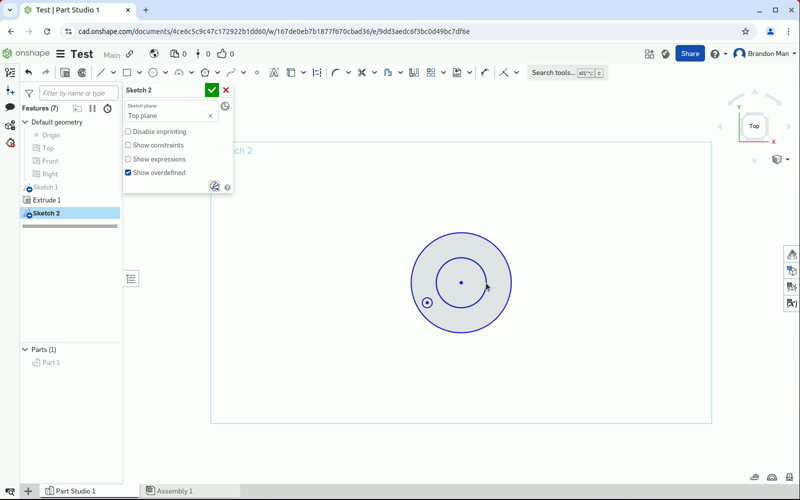
key(c)
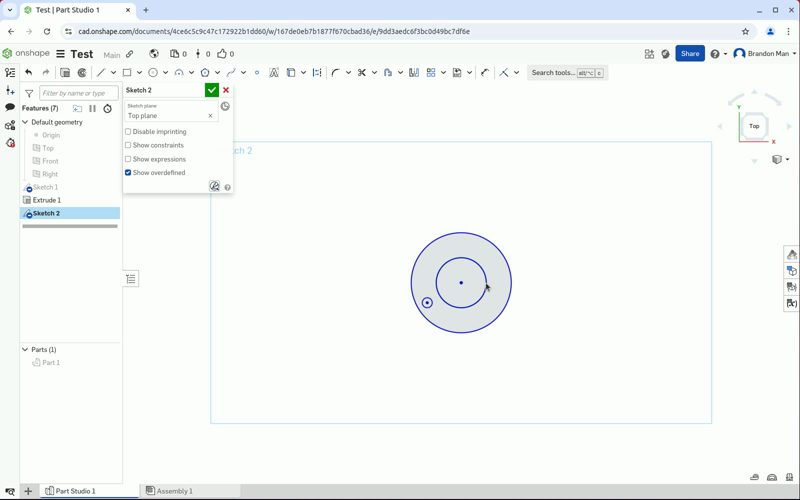
key_down(shift)
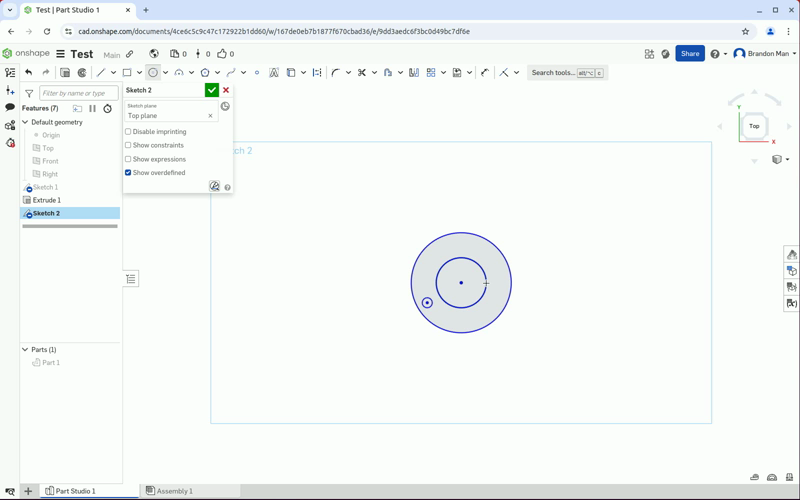
mouse_move(461, 243)
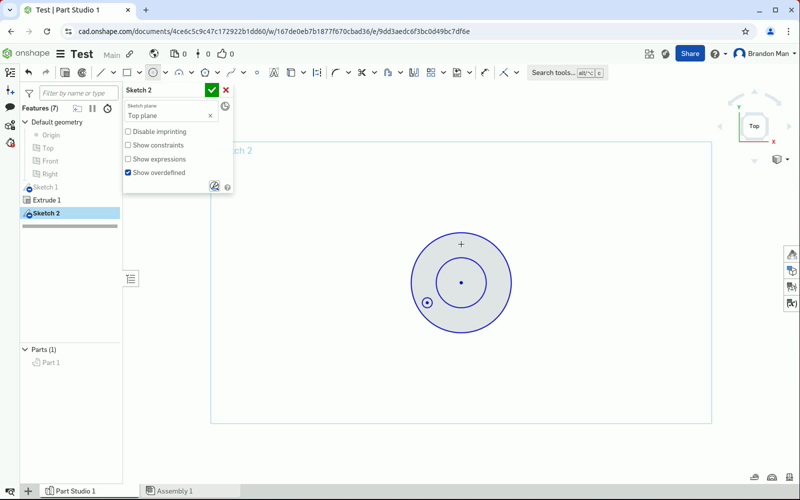
click(461, 243)
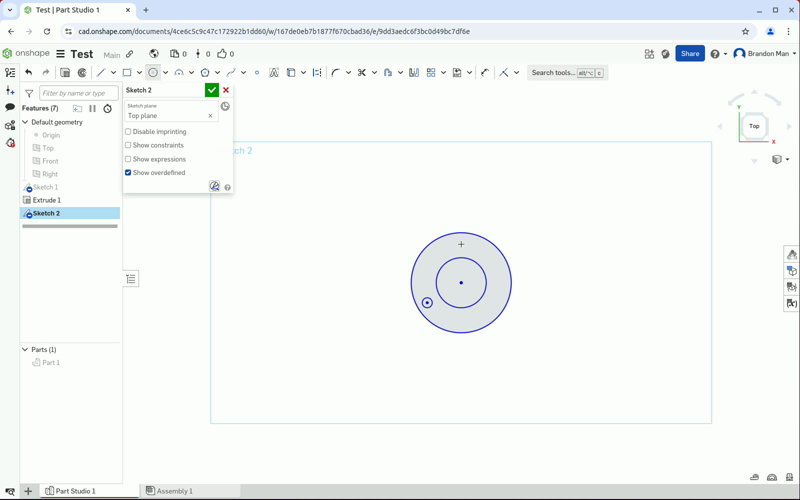
key_up(shift)
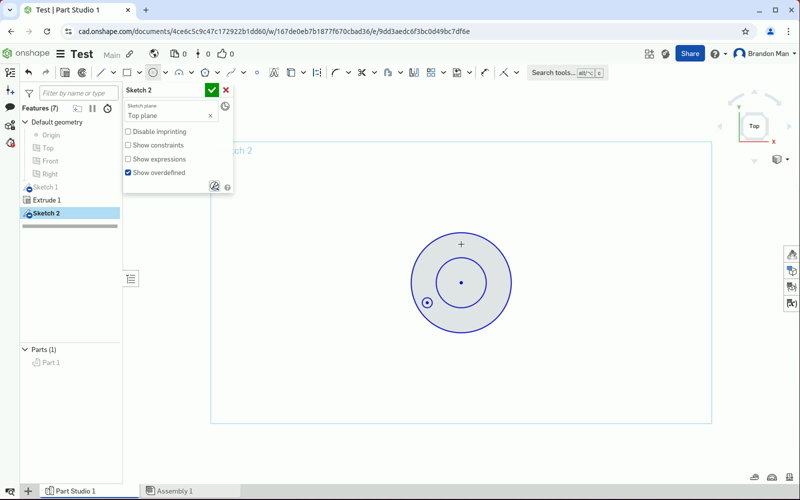
mouse_move(466, 243)
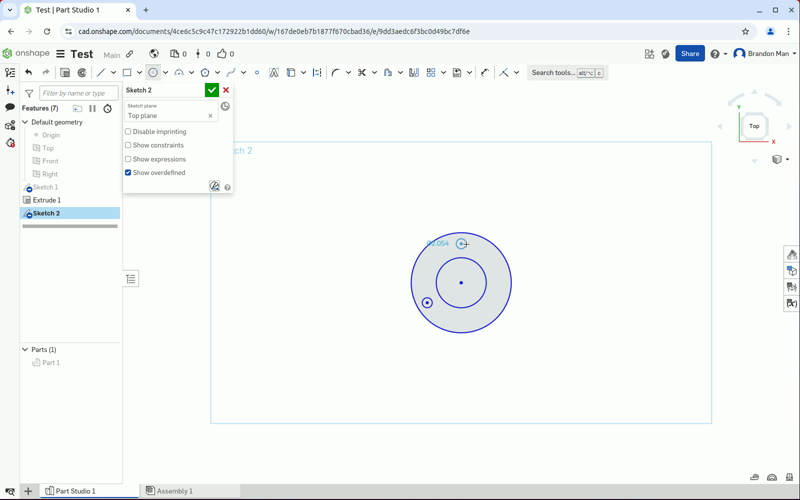
click(466, 243)
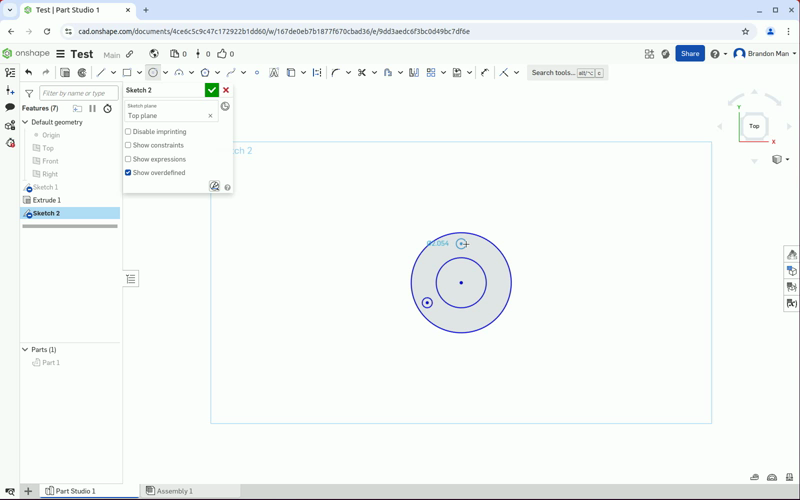
key(esc)
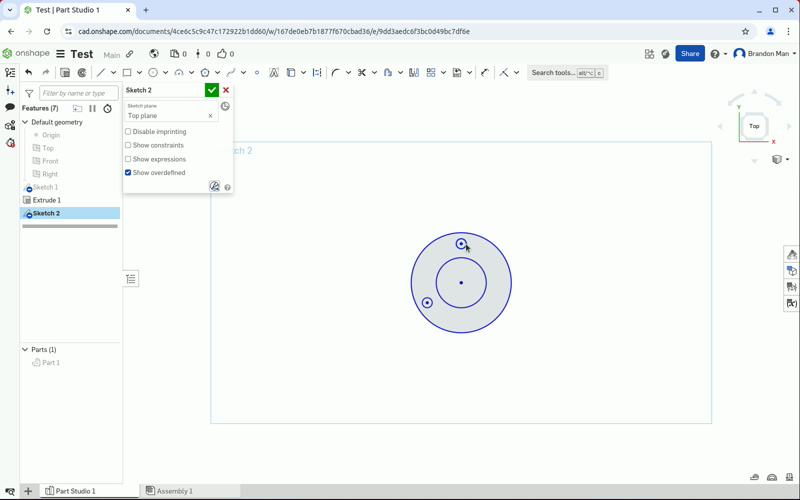
key(c)
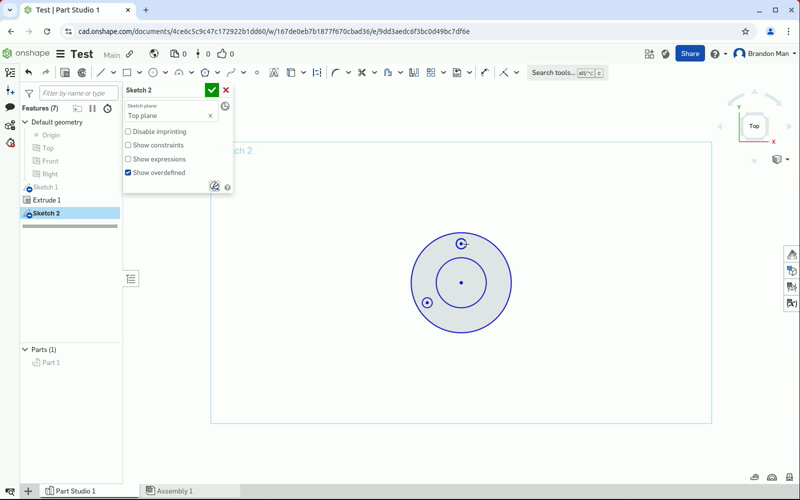
key_down(shift)
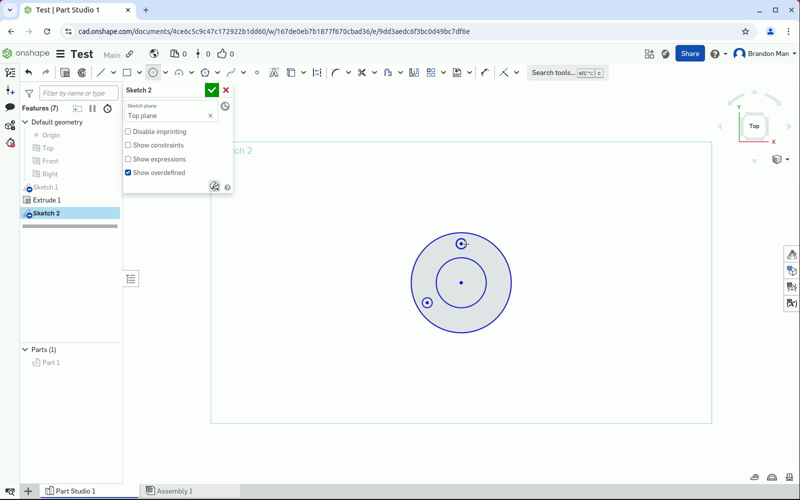
mouse_move(494, 302)
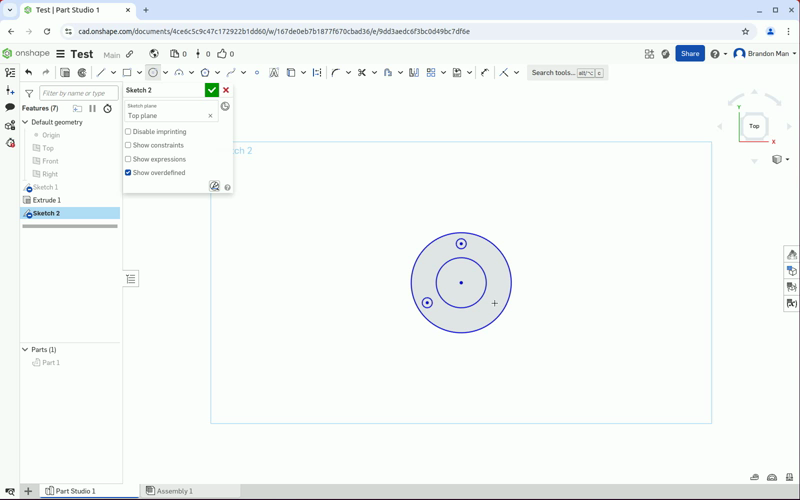
click(494, 302)
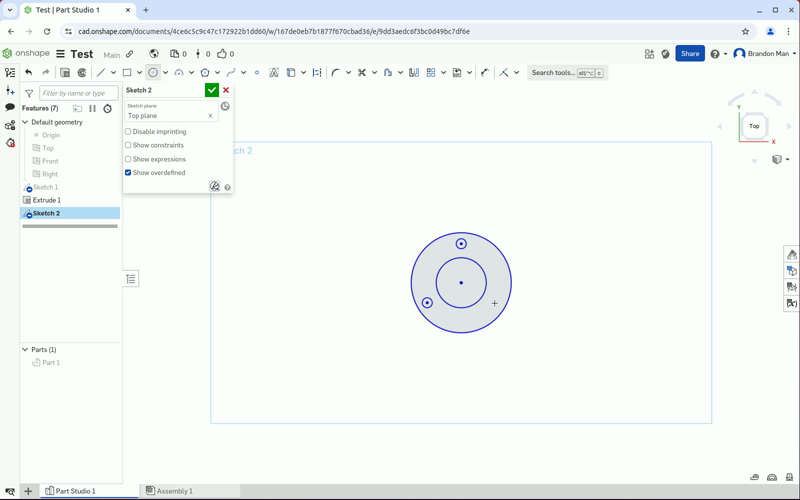
key_up(shift)
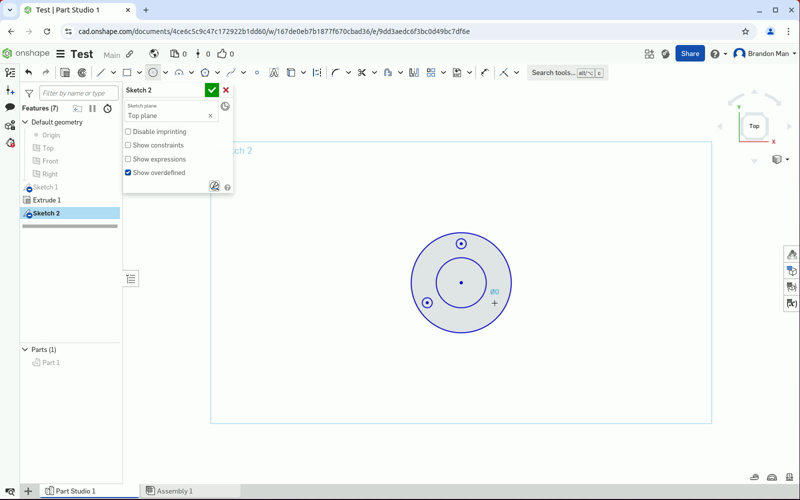
mouse_move(499, 302)
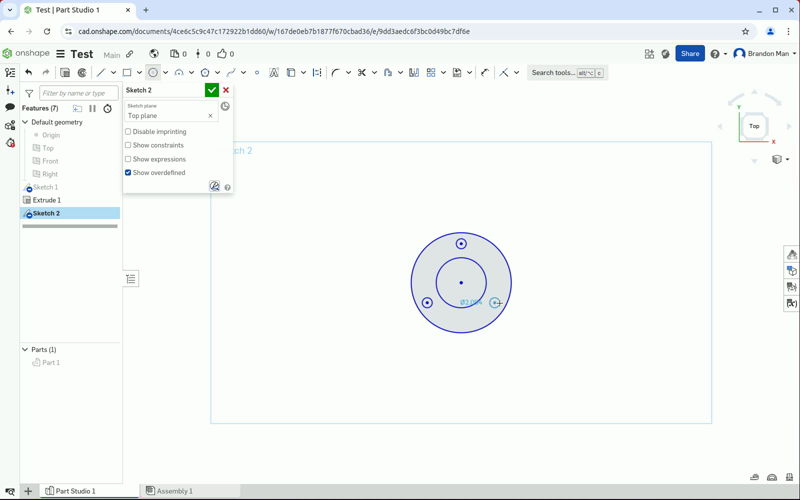
click(499, 302)
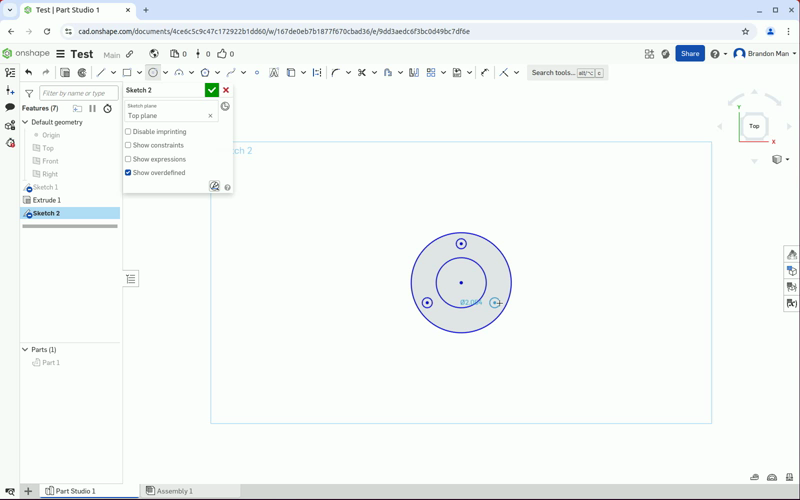
key(esc)
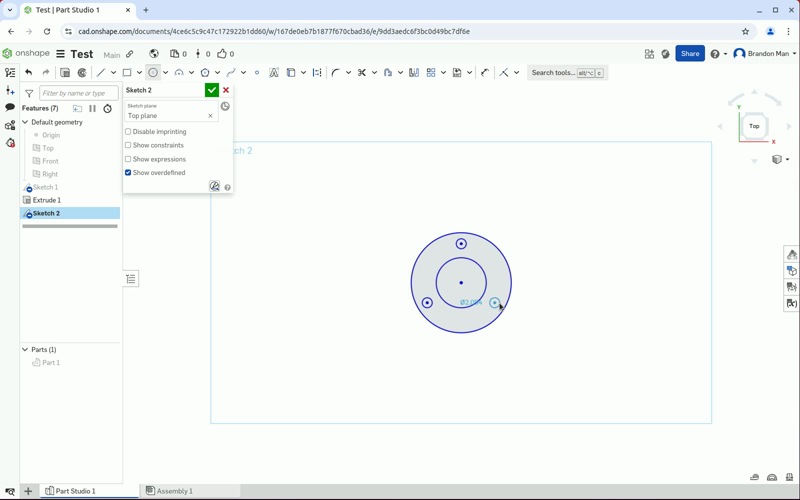
mouse_move(503, 285)
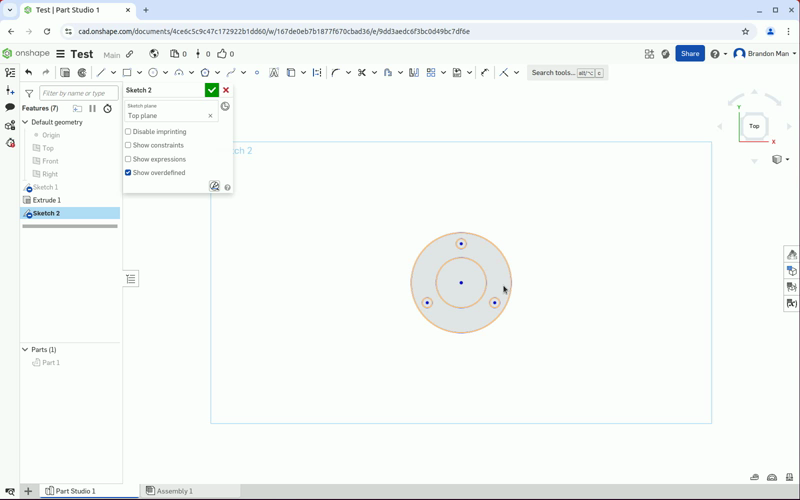
click(503, 285)
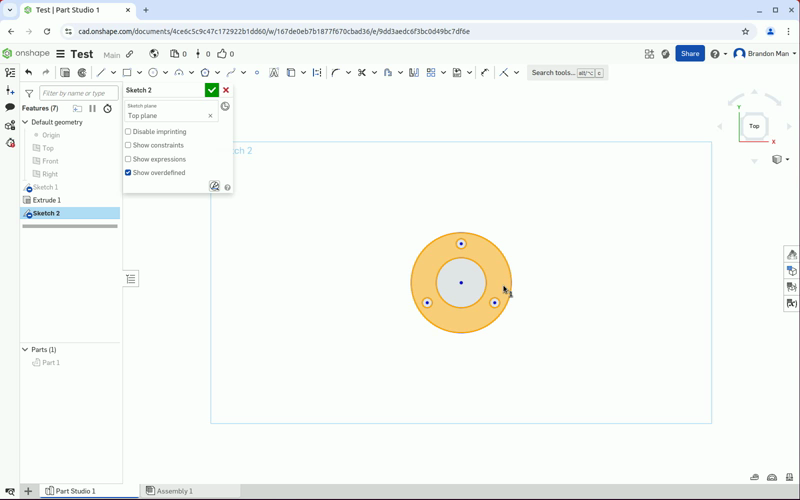
mouse_move(73, 352)
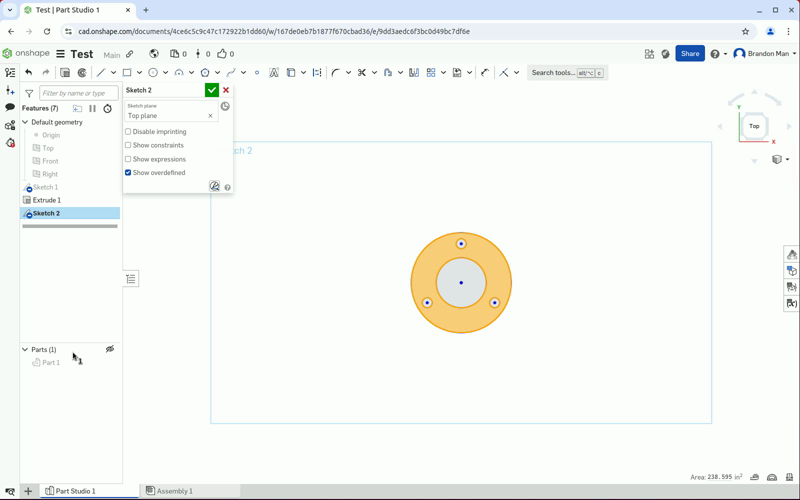
key(shift+y)
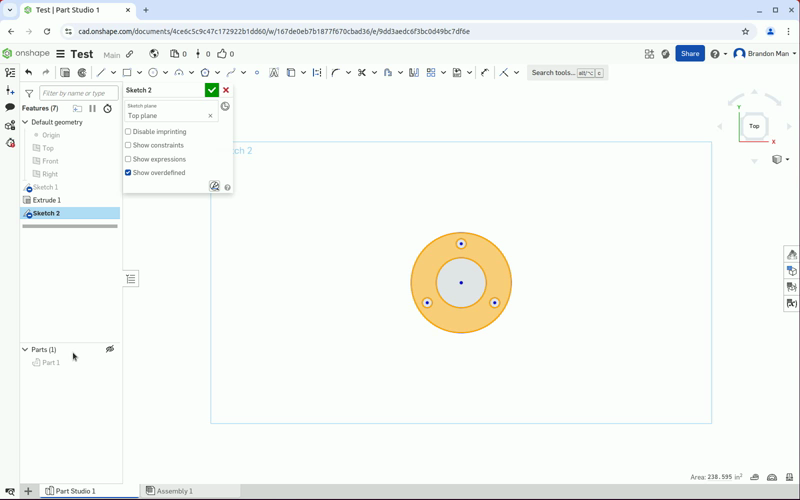
key(shift+e)
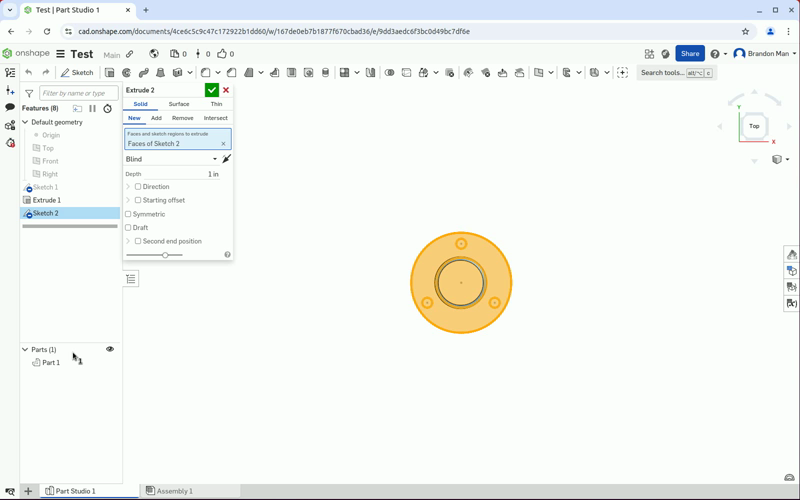
mouse_move(143, 106)
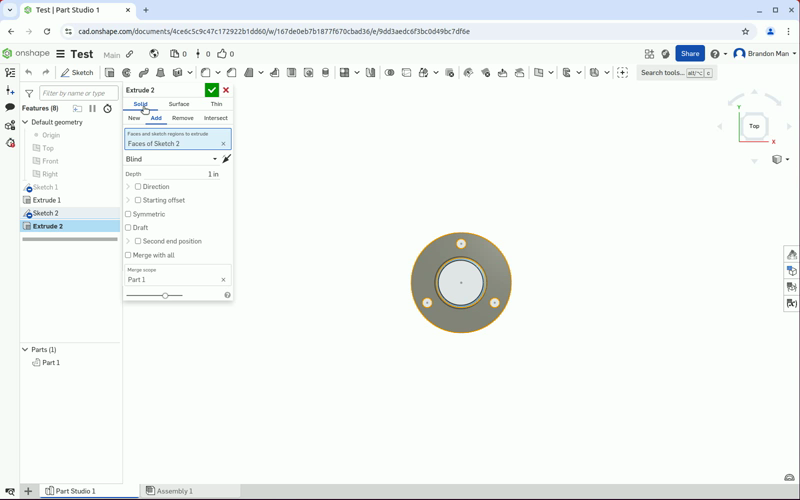
click(143, 106)
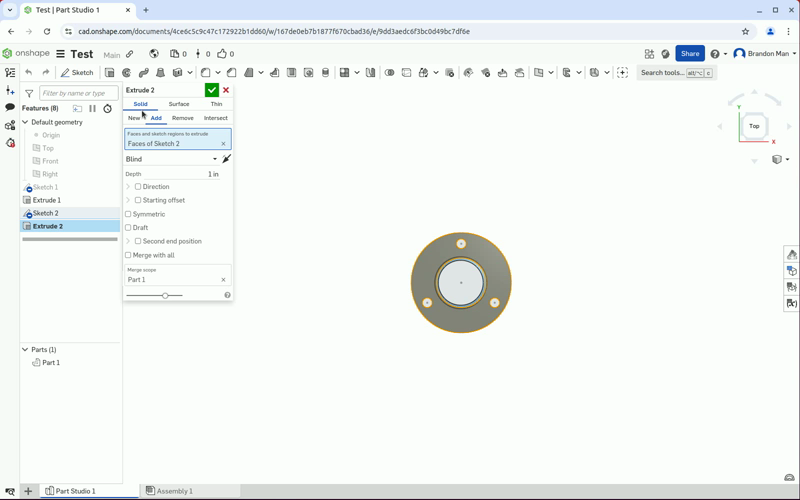
mouse_move(137, 120)
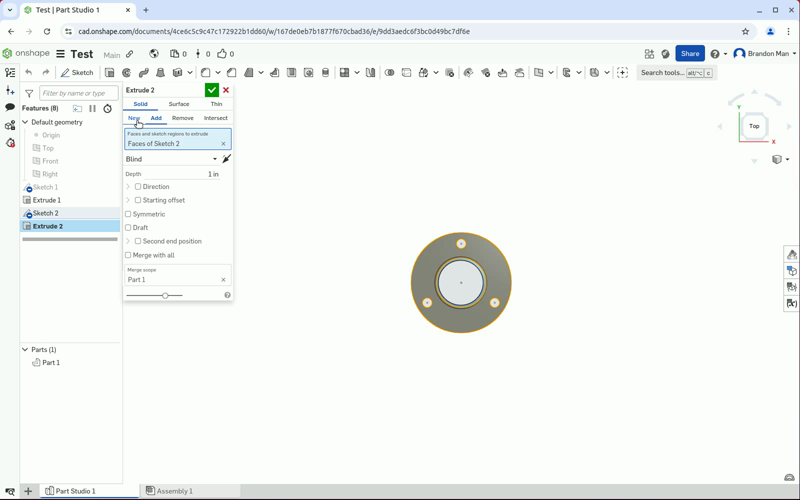
click(137, 120)
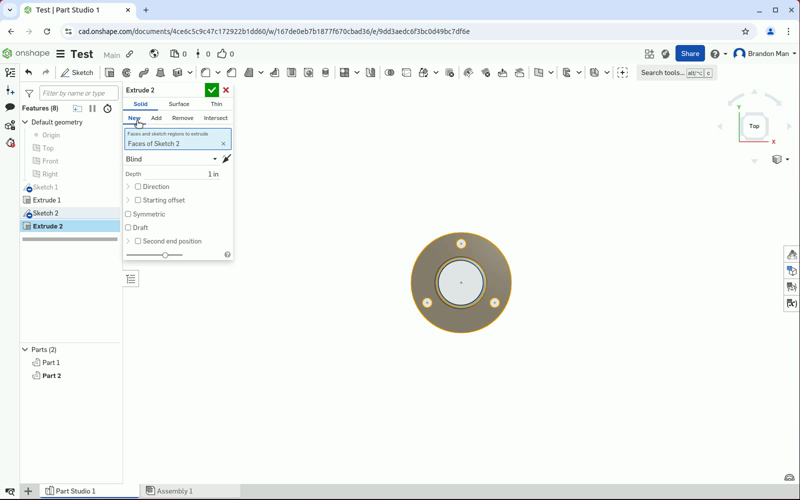
key(tab, 4)
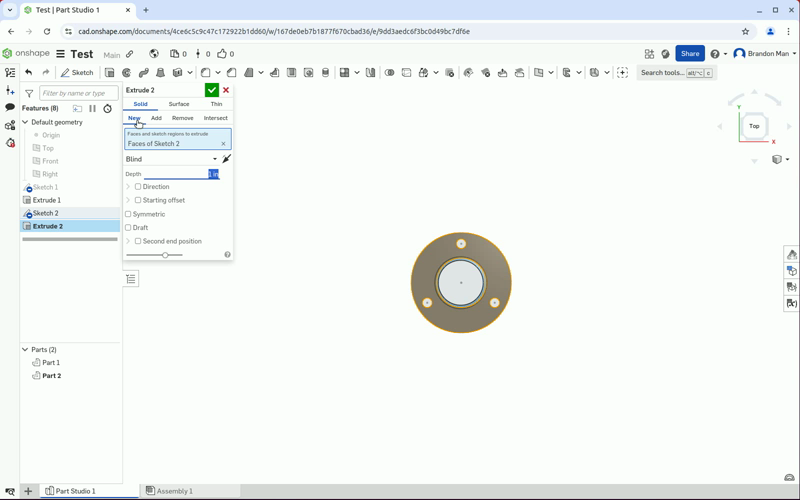
text(1.204)
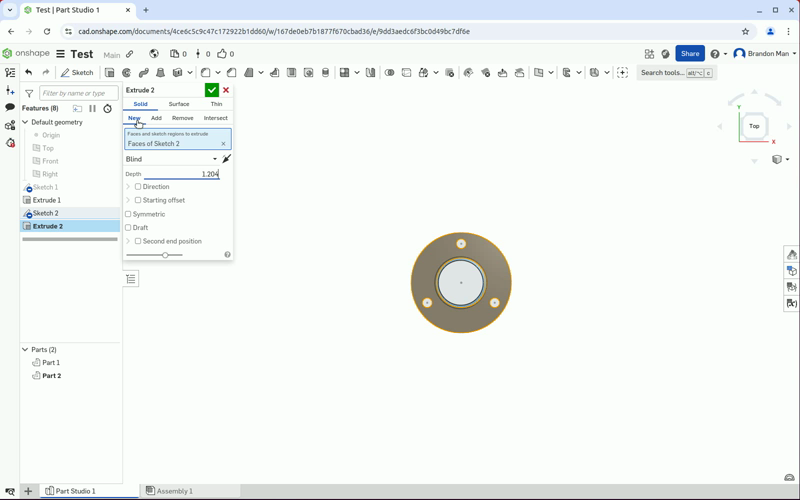
key(enter)
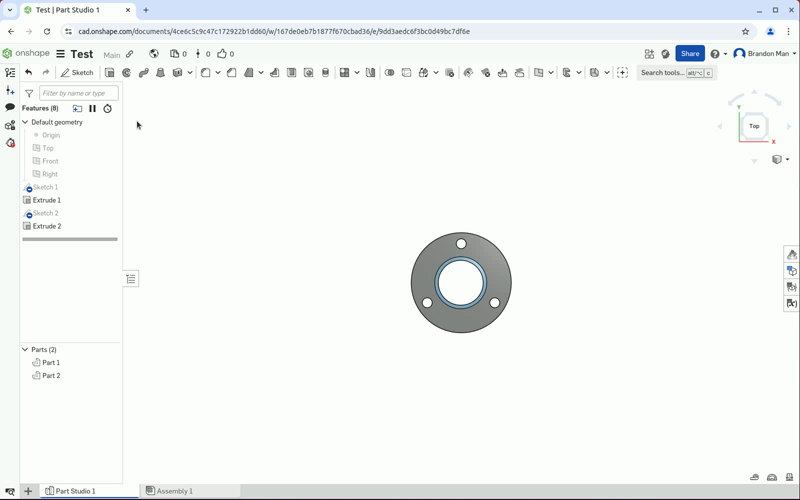
key(shift+h)
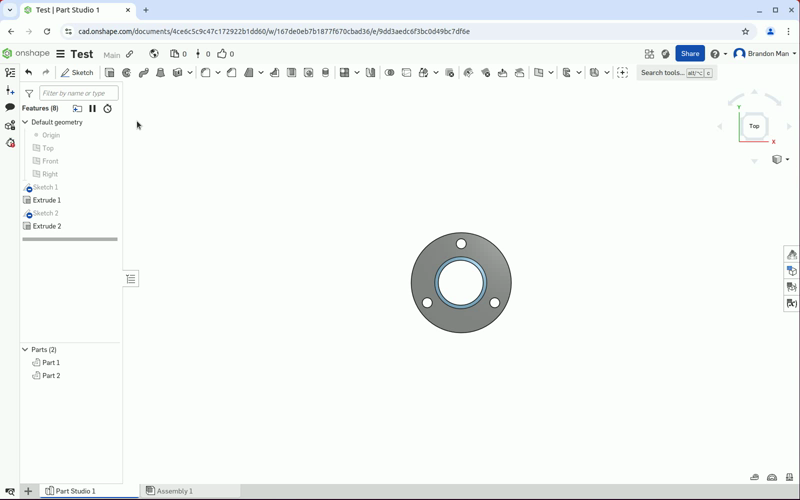
key(shift+h)
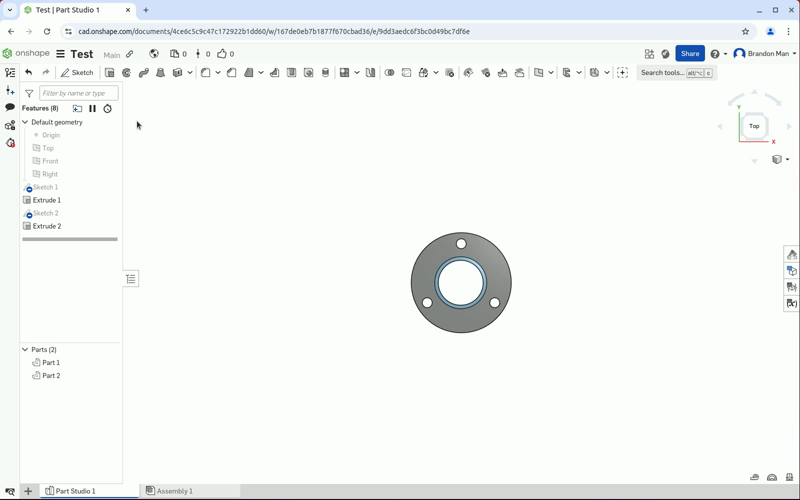
mouse_move(73, 189)
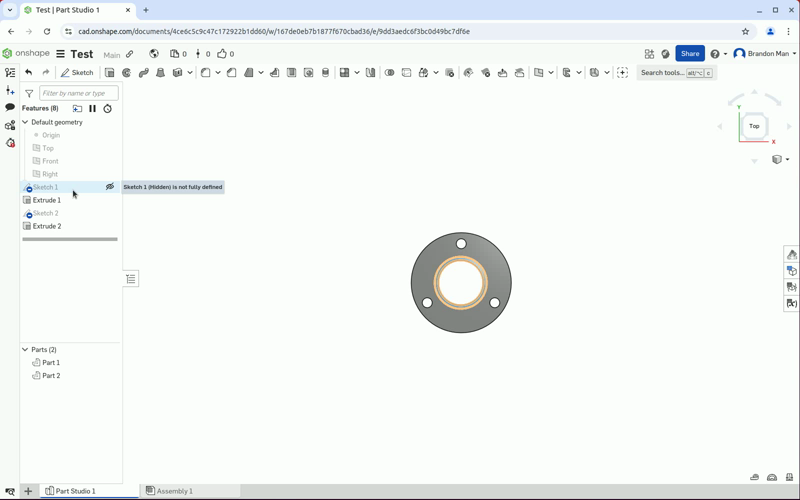
click(73, 189)
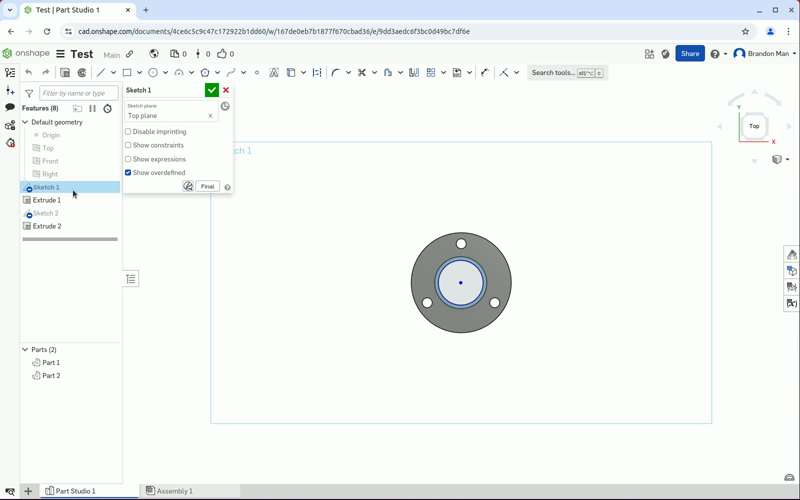
mouse_move(229, 92)
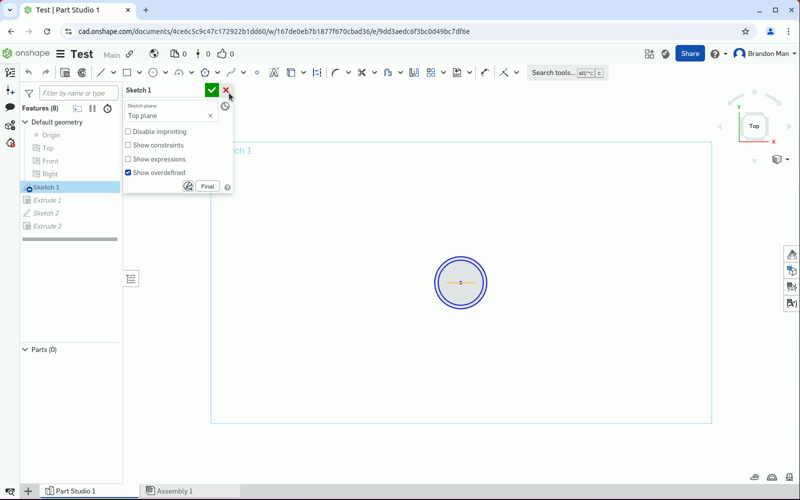
click(229, 92)
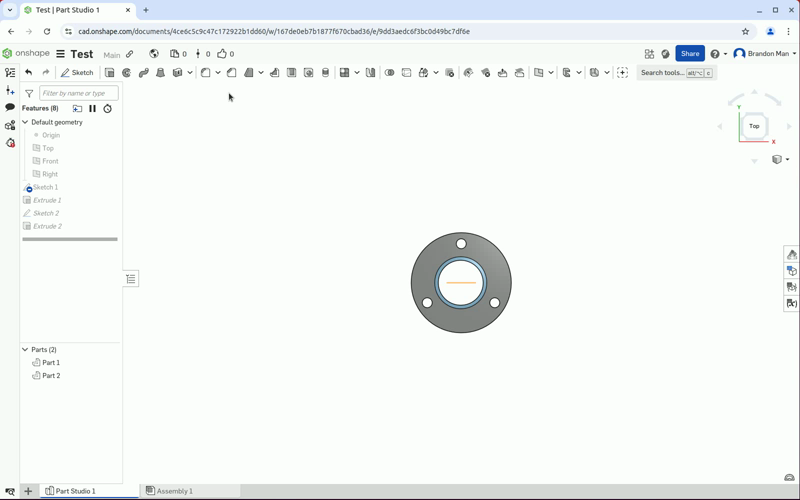
mouse_move(73, 352)
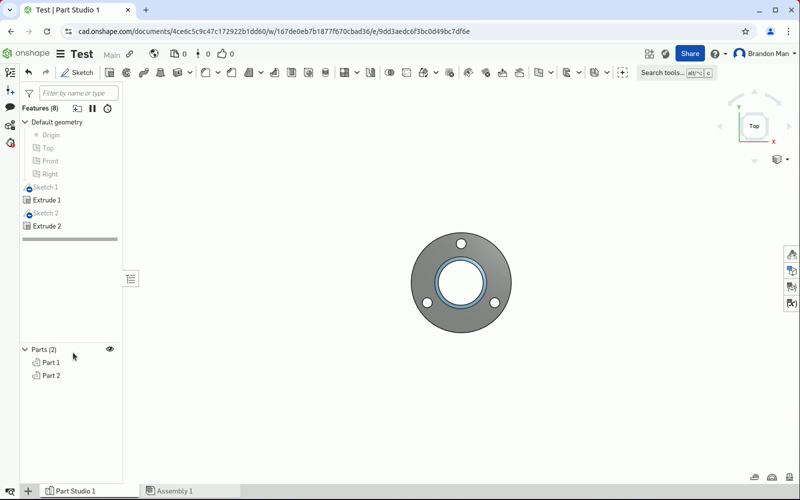
key(y)
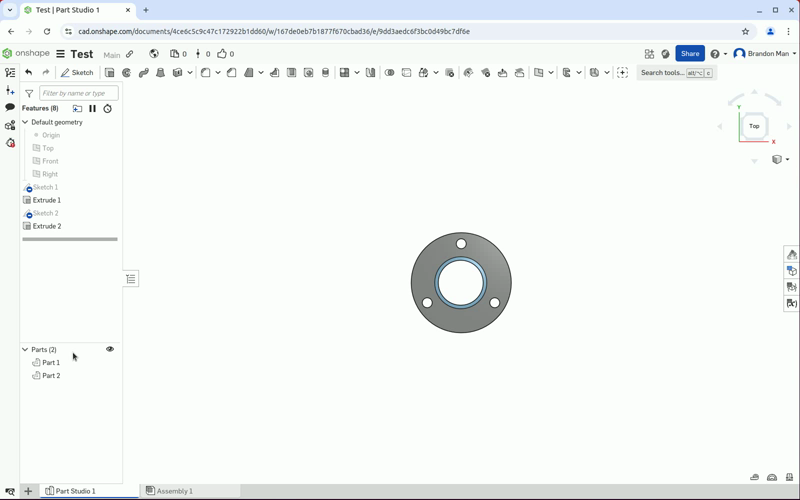
key(shift+p)
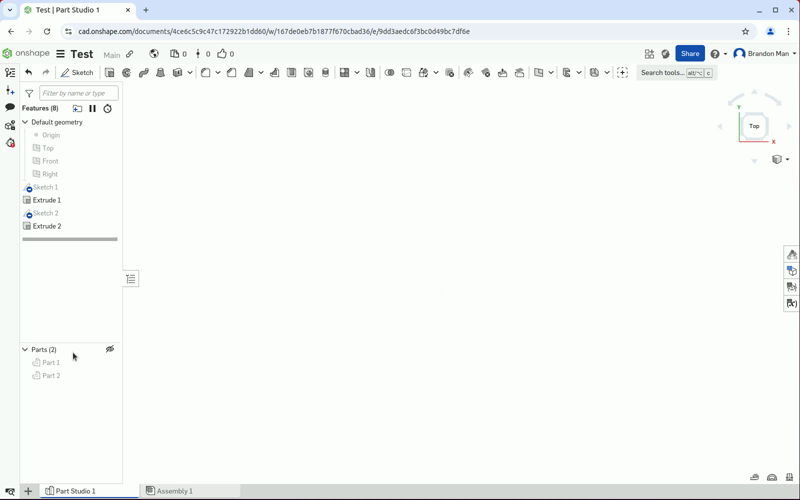
key(space)
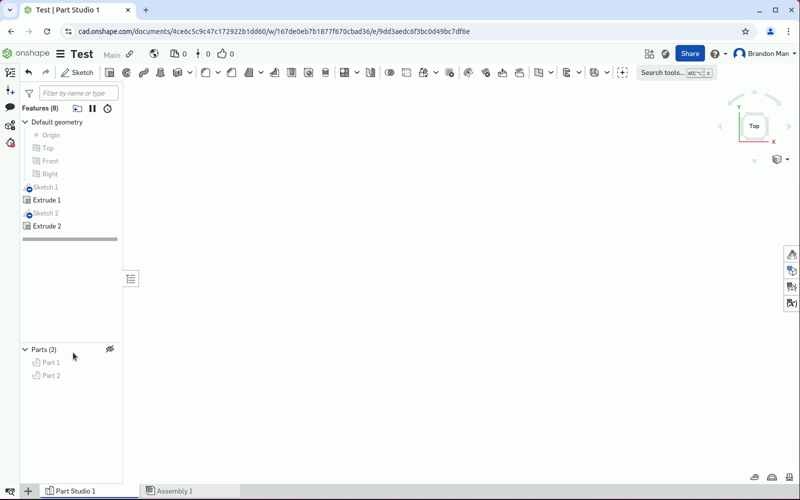
key_down(shift)
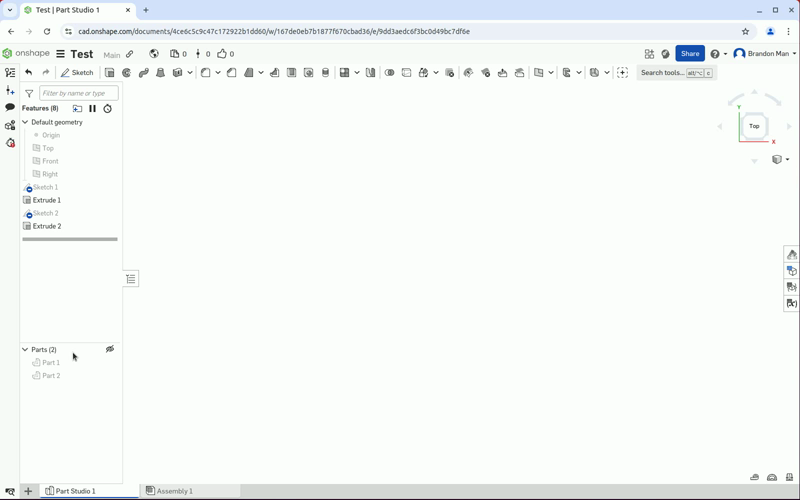
key(up)
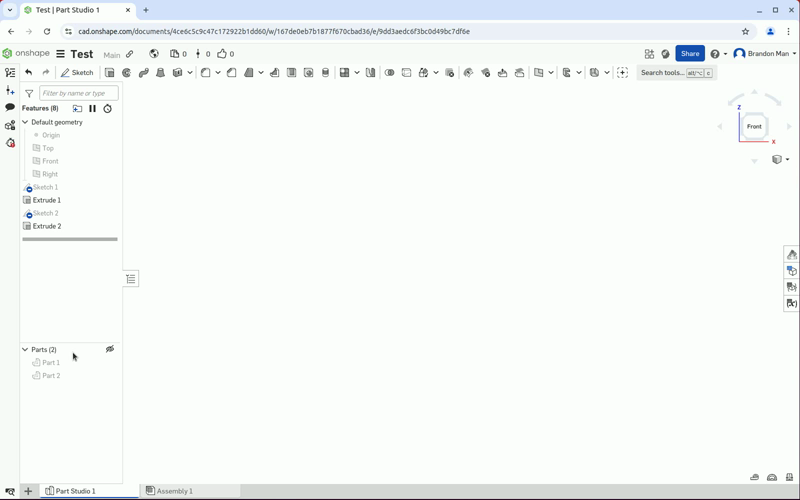
key_up(shift)
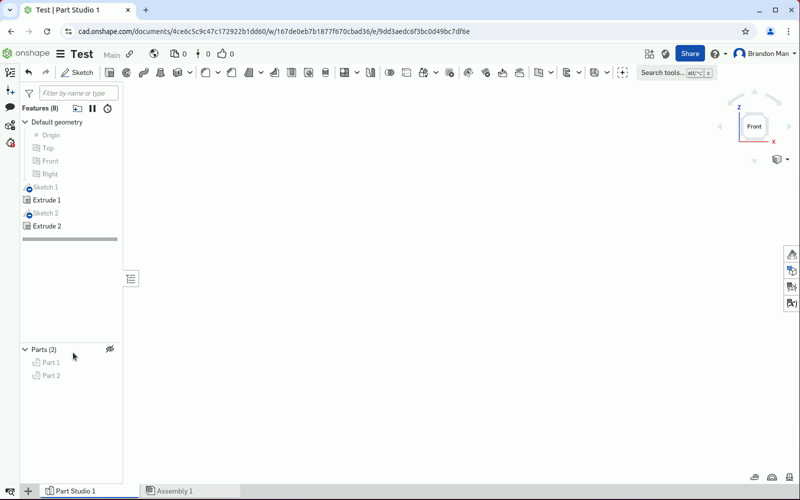
key(space)
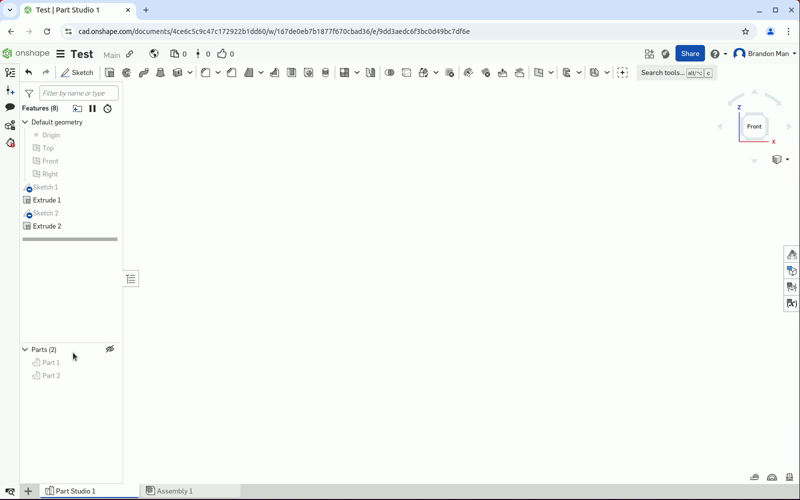
key_down(shift)
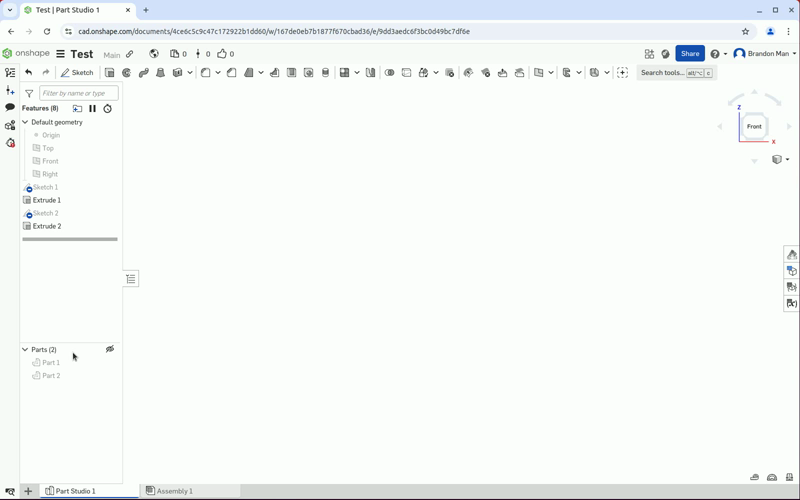
key(left)
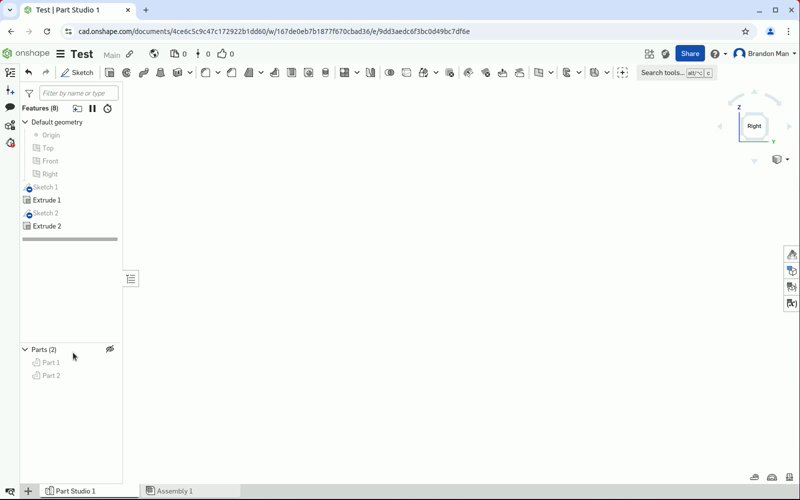
key_up(shift)
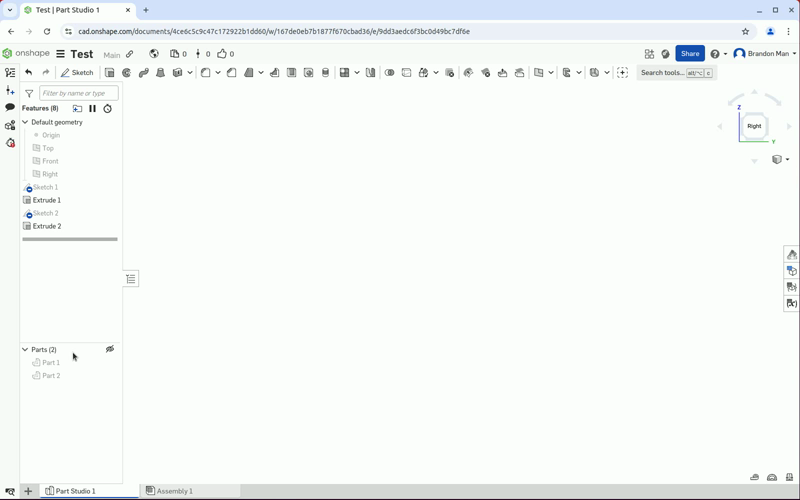
mouse_move(73, 352)
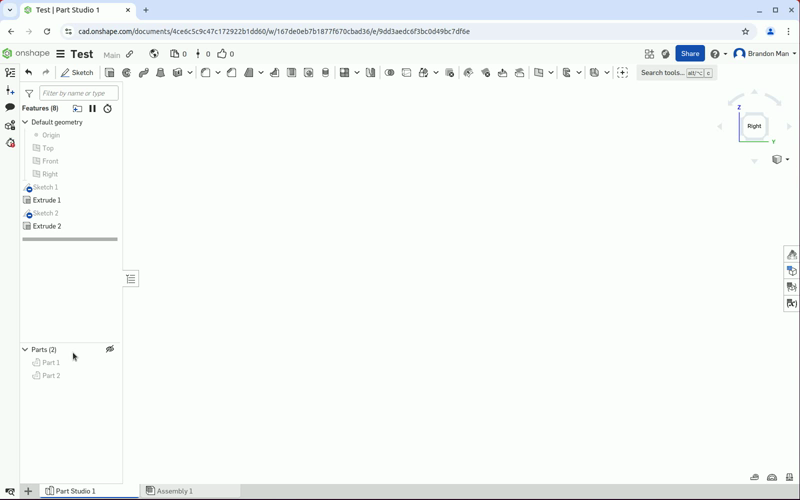
key(shift+y)
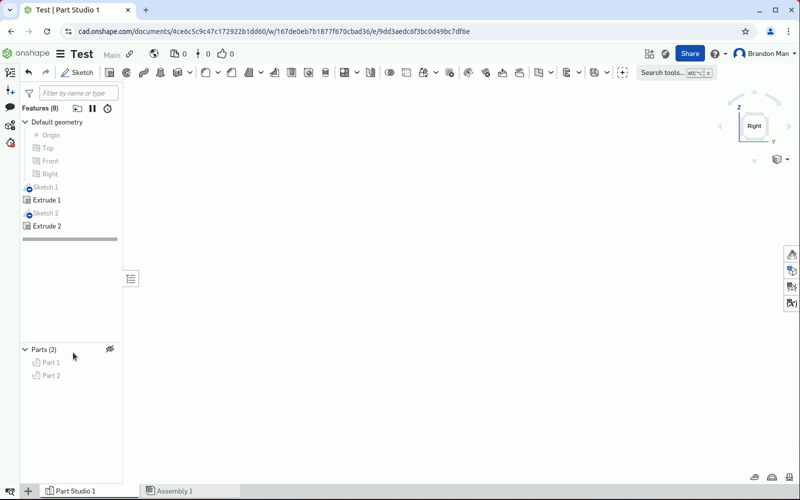
key(shift+s)
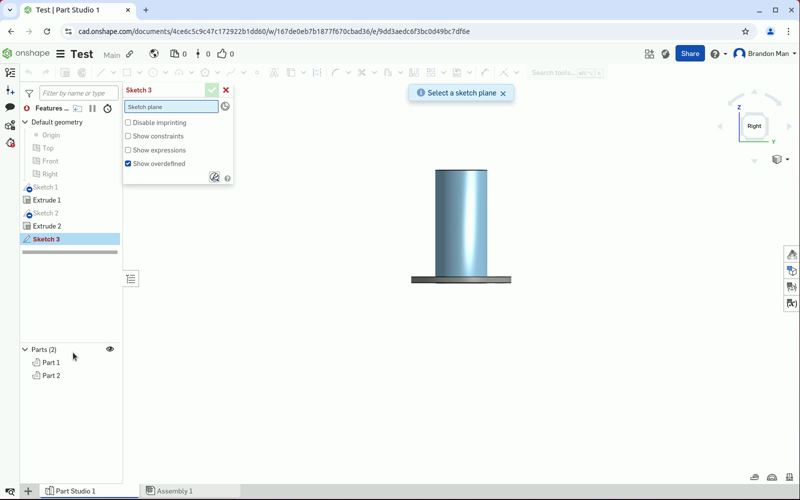
mouse_move(73, 176)
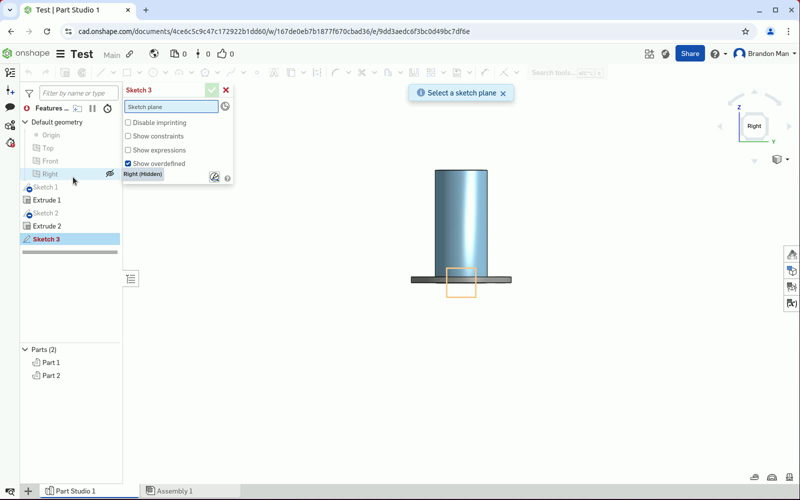
click(73, 176)
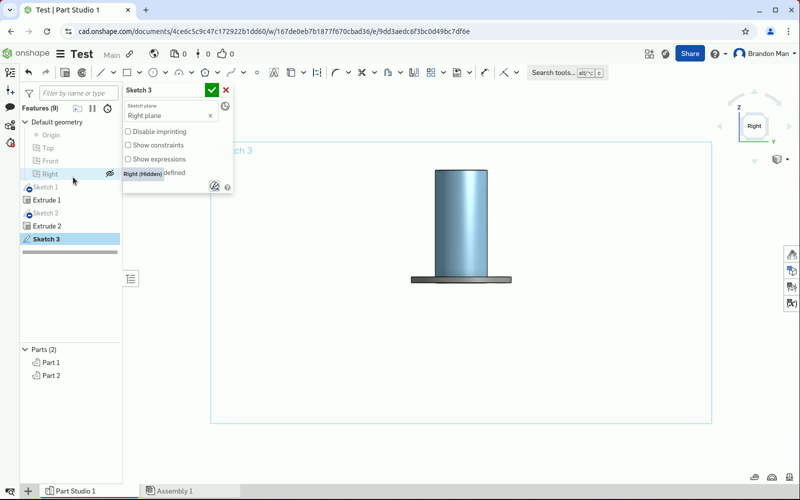
mouse_move(73, 352)
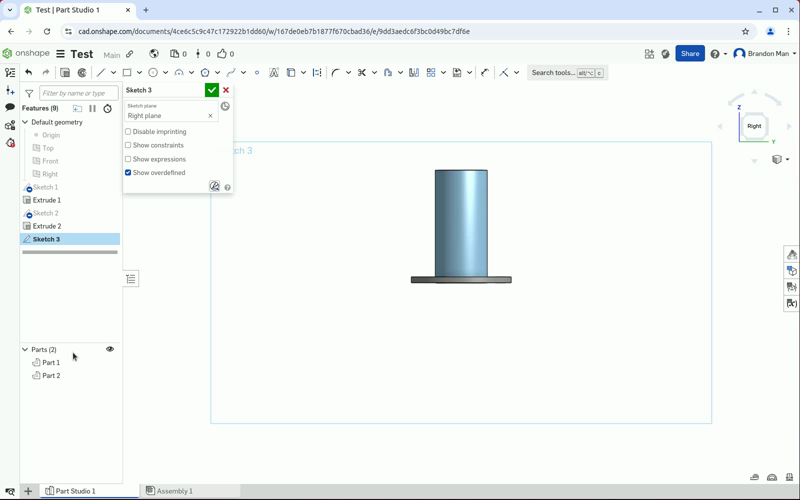
key(y)
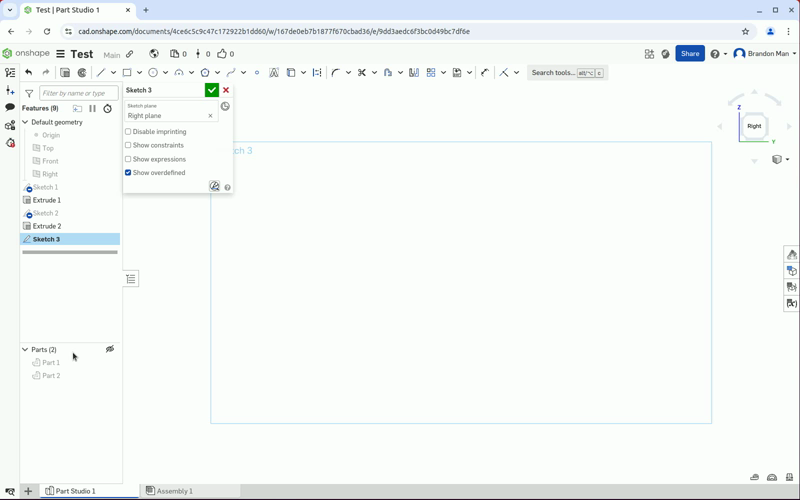
key(c)
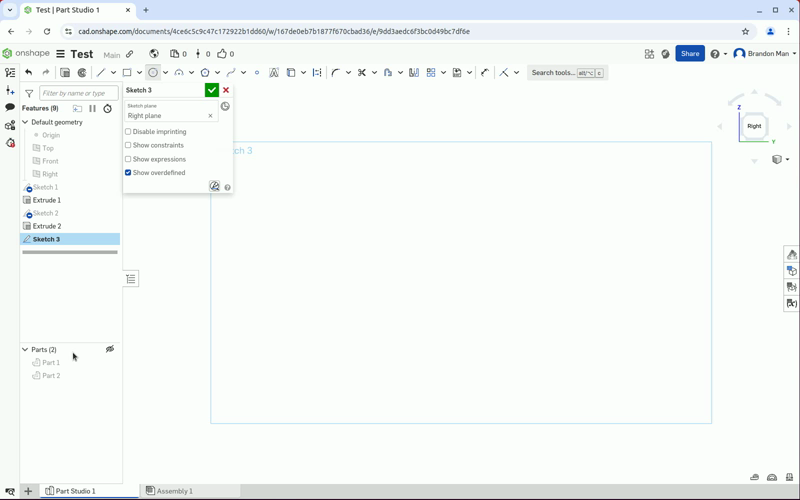
key_down(shift)
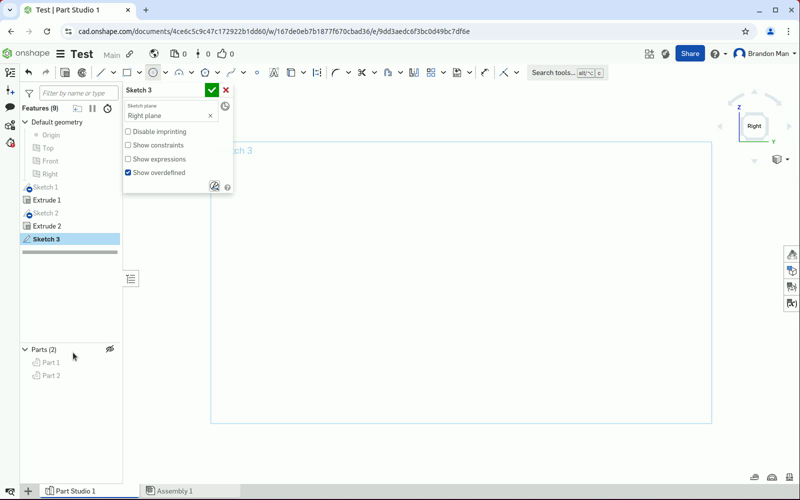
mouse_move(461, 240)
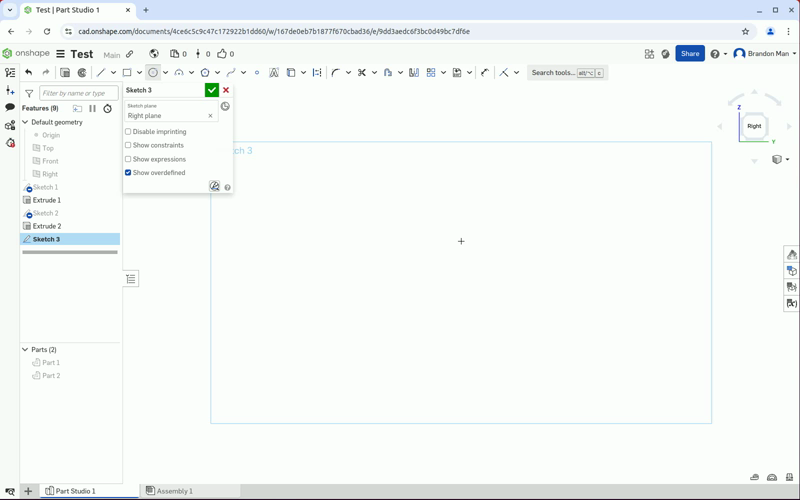
click(461, 240)
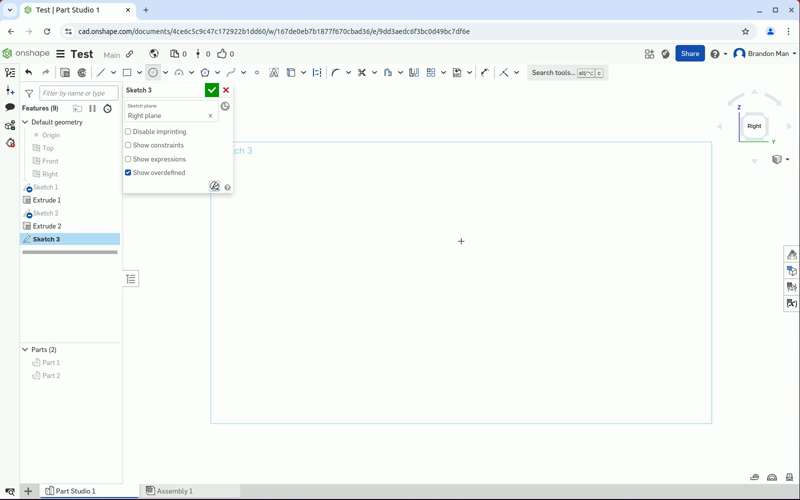
key_up(shift)
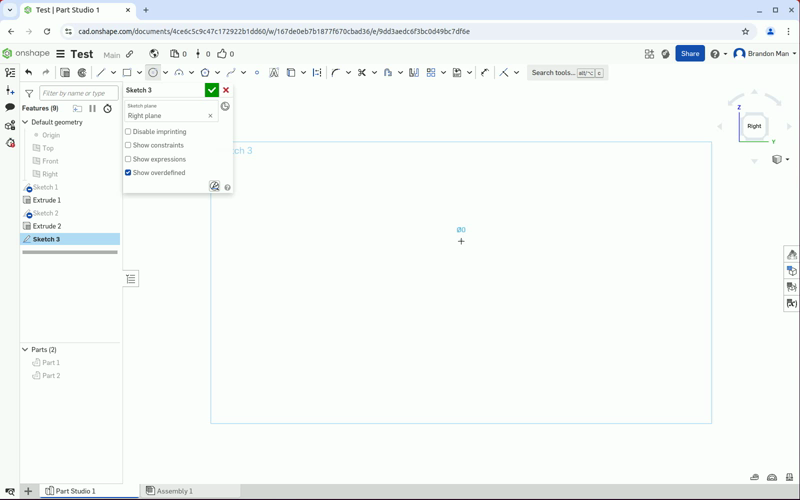
mouse_move(476, 240)
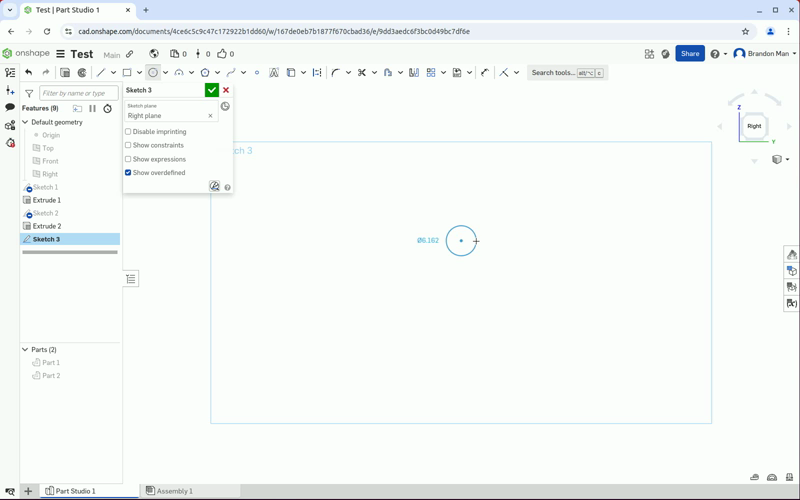
click(476, 240)
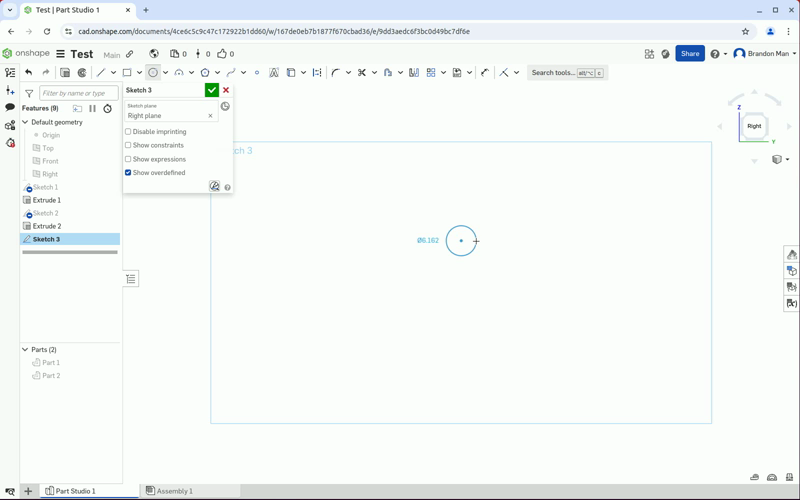
key(esc)
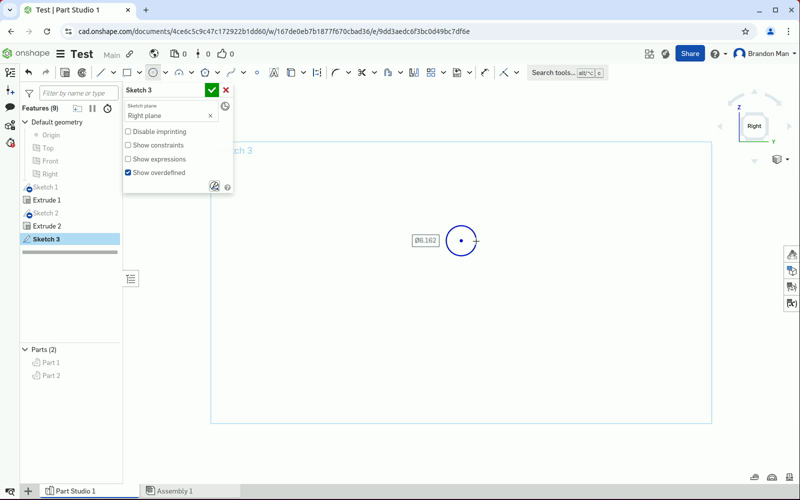
mouse_move(450, 243)
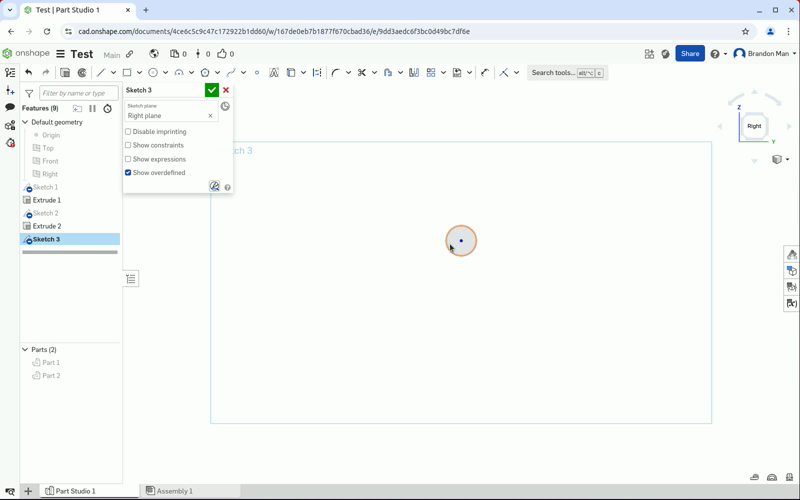
scroll(6)
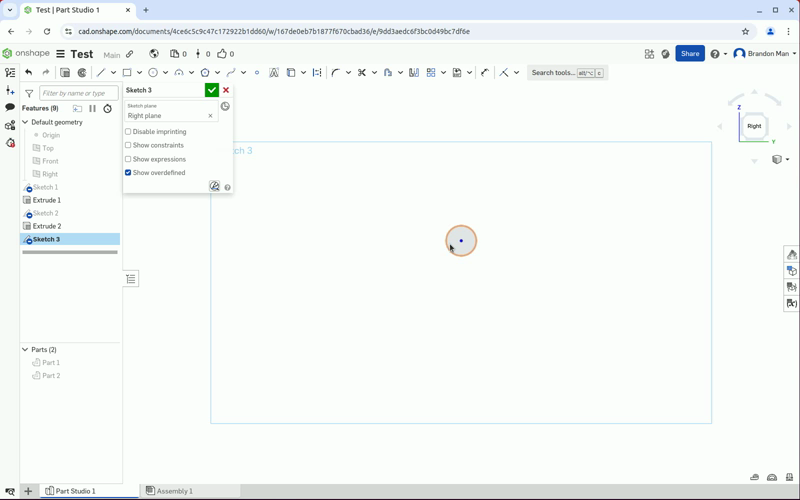
scroll(6)
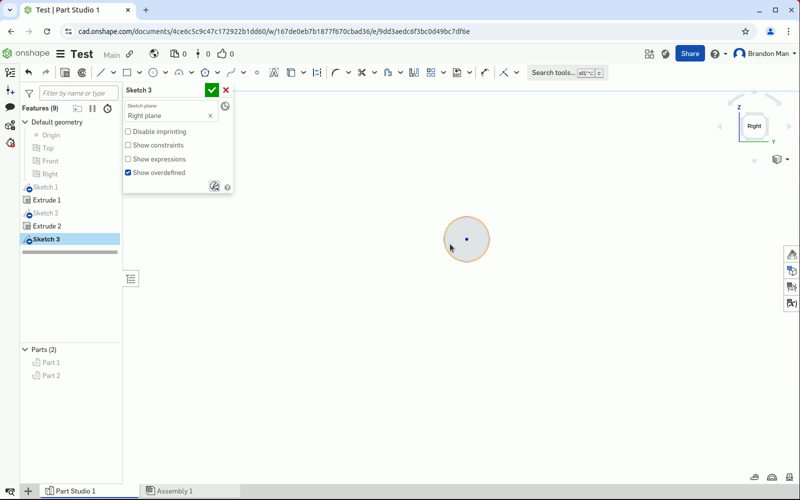
scroll(6)
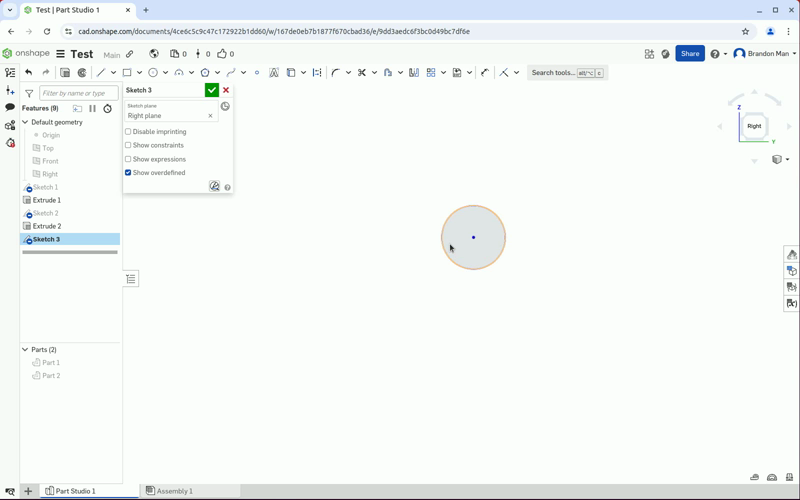
scroll(6)
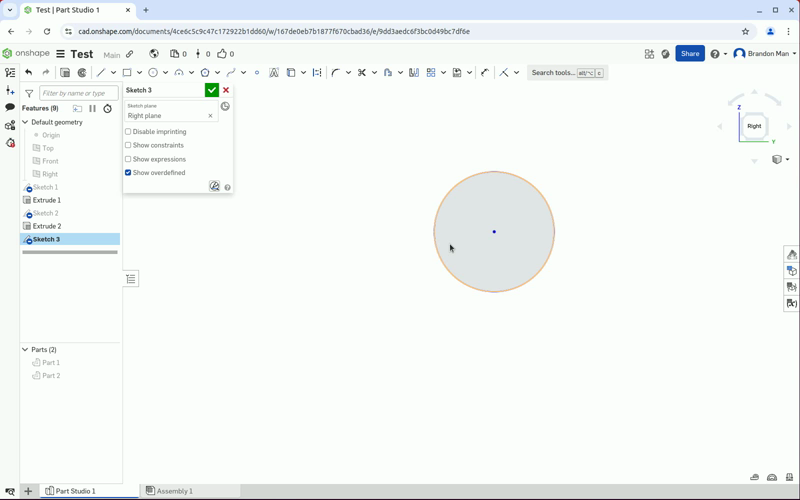
scroll(6)
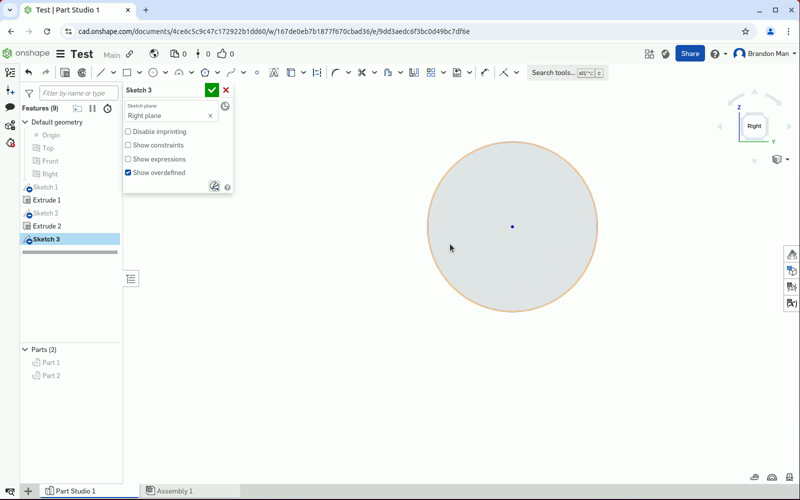
scroll(6)
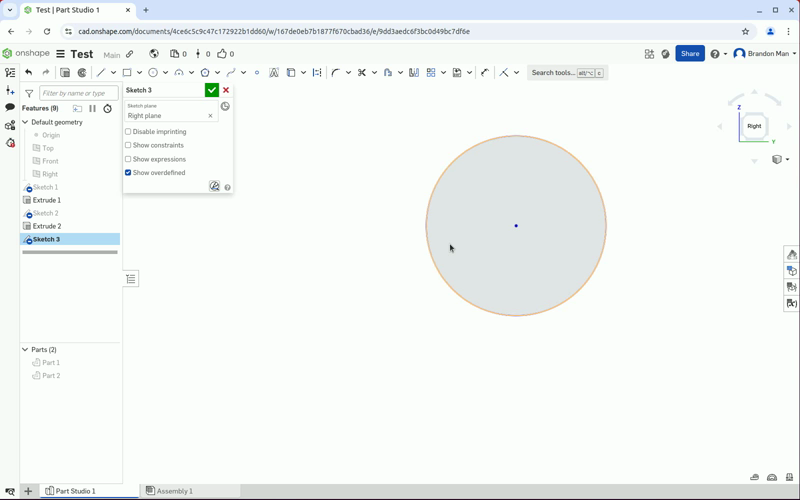
scroll(6)
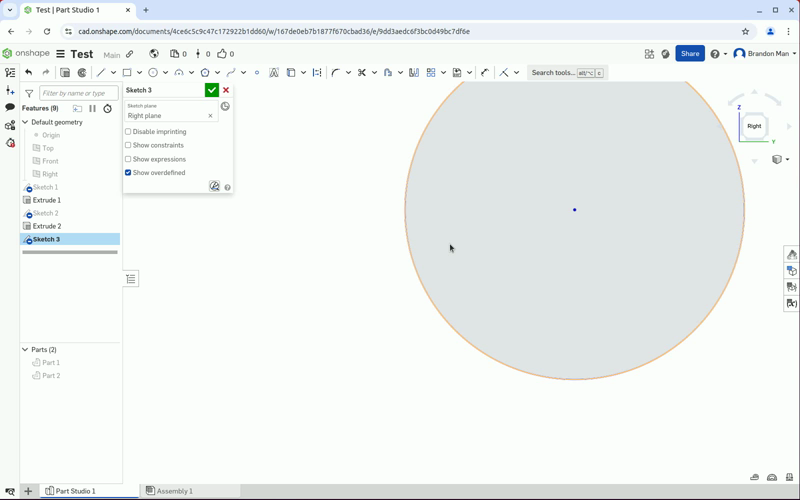
click(450, 243)
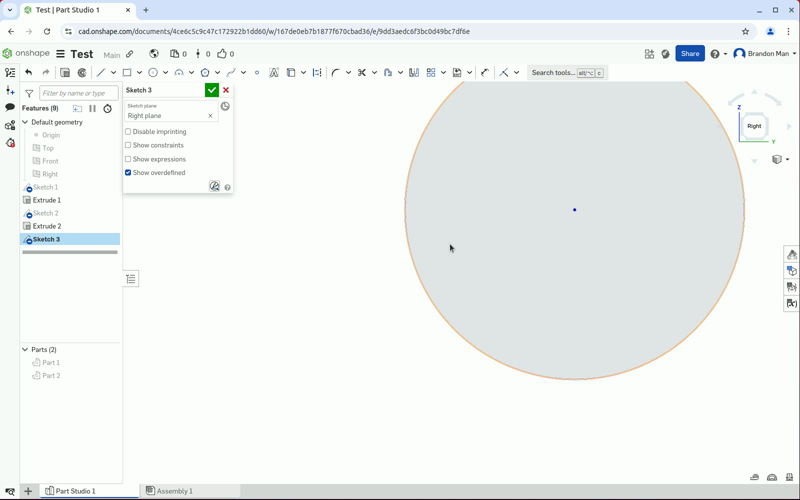
scroll(-6)
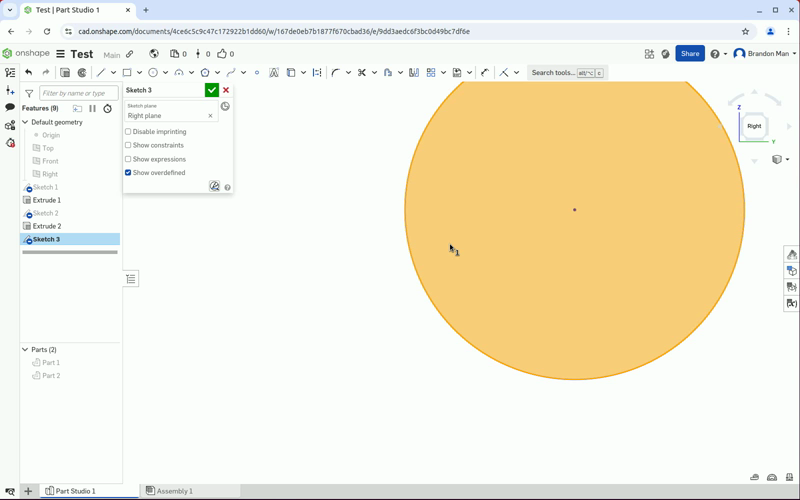
scroll(-6)
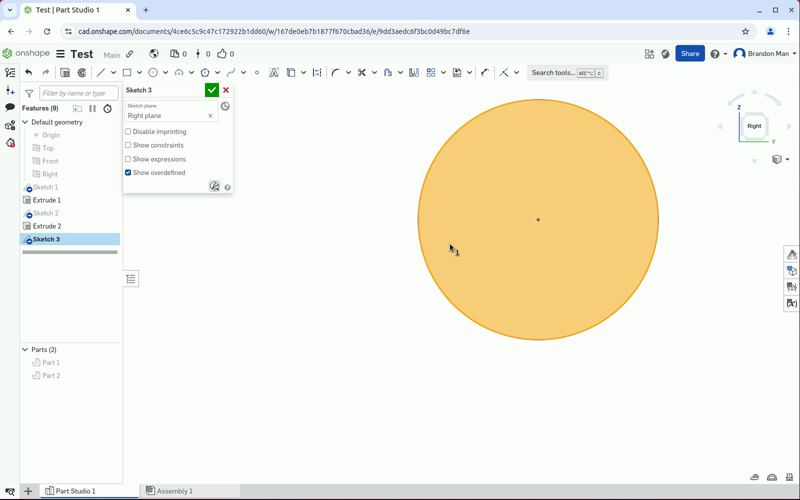
scroll(-6)
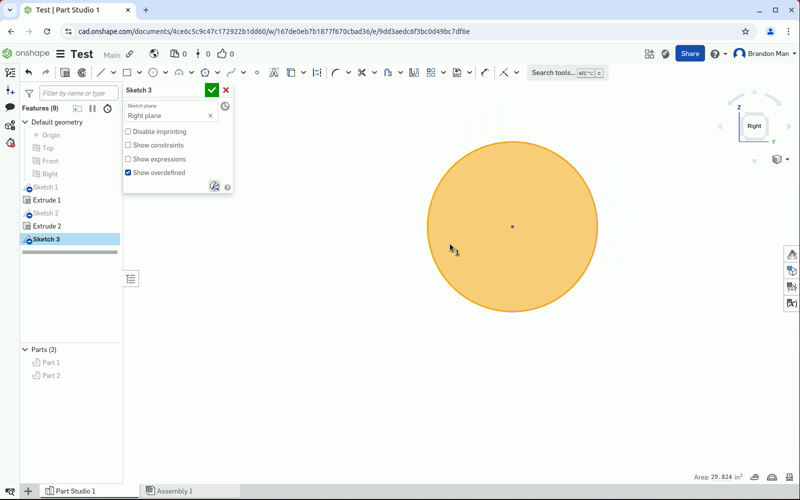
scroll(-6)
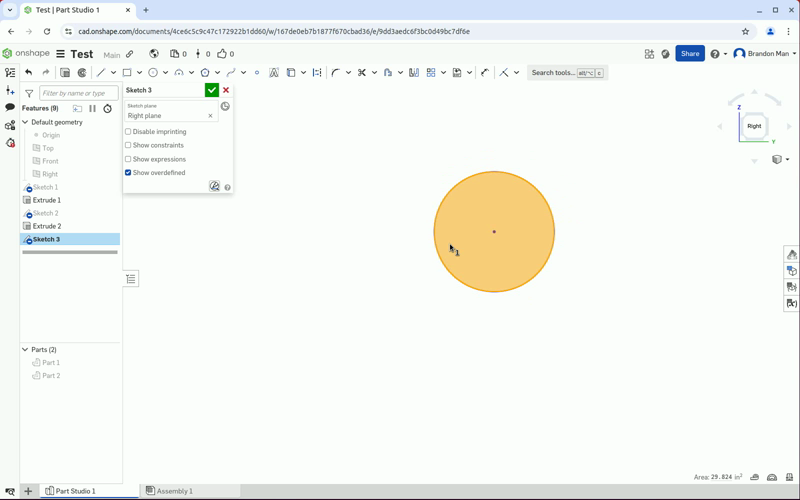
scroll(-6)
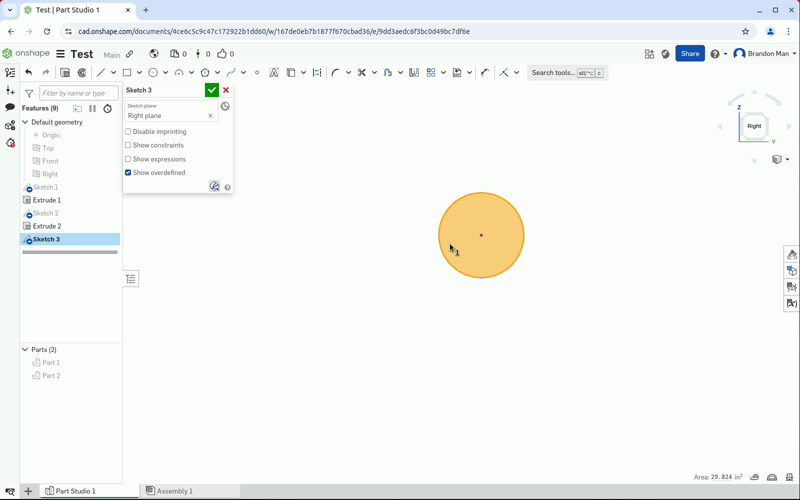
scroll(-6)
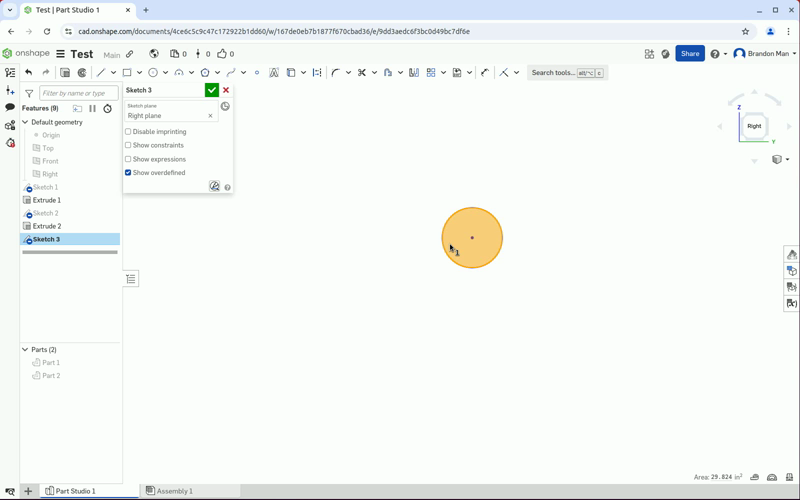
scroll(-6)
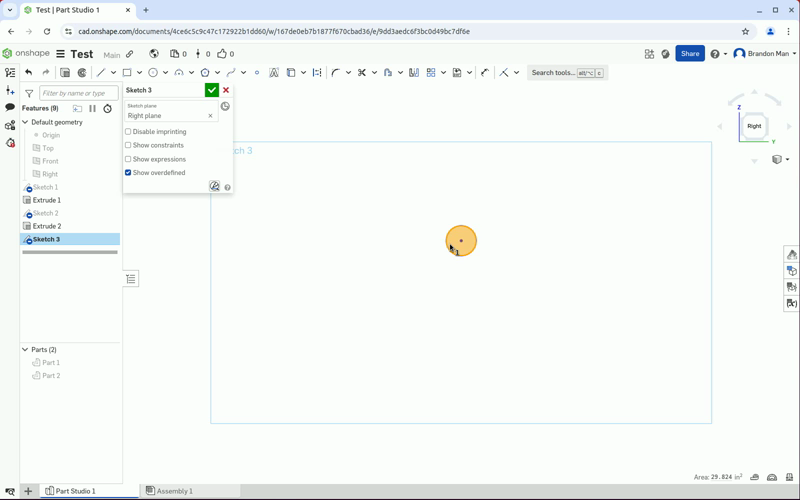
mouse_move(73, 352)
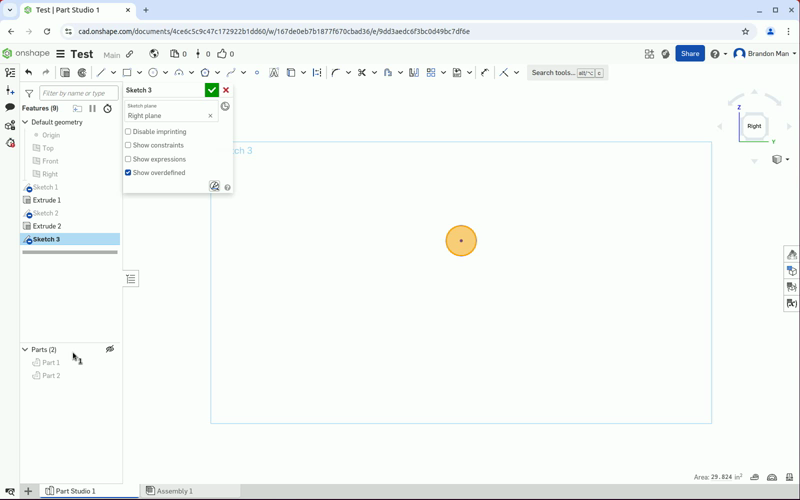
key(shift+y)
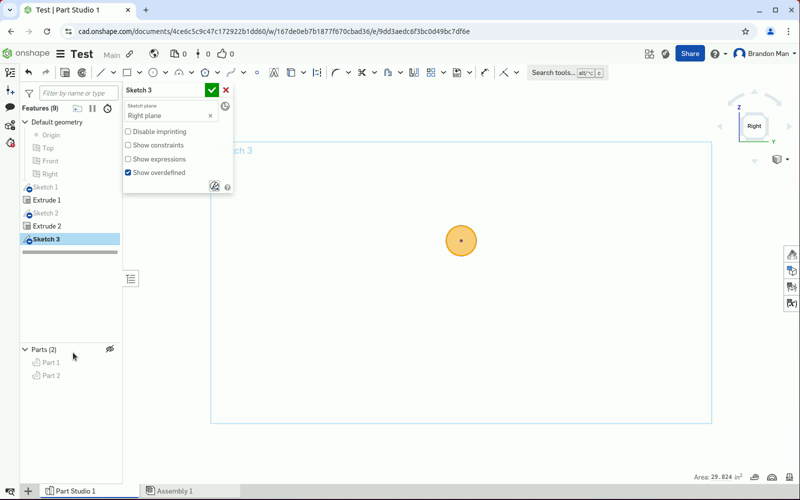
key(shift+e)
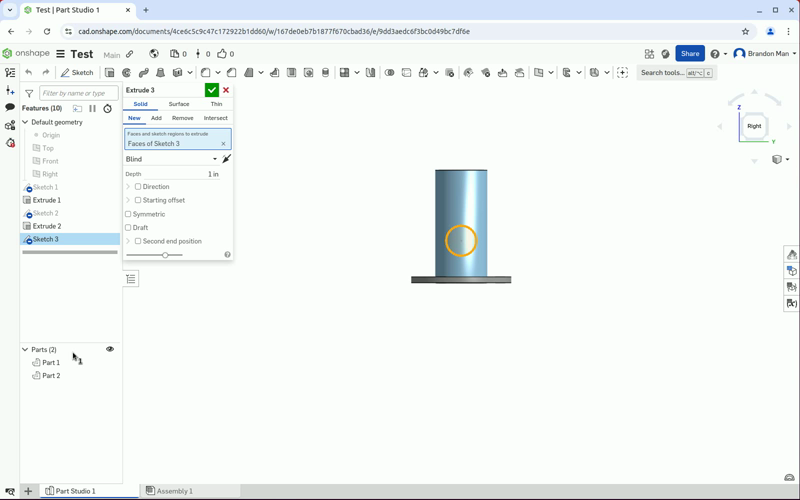
mouse_move(143, 106)
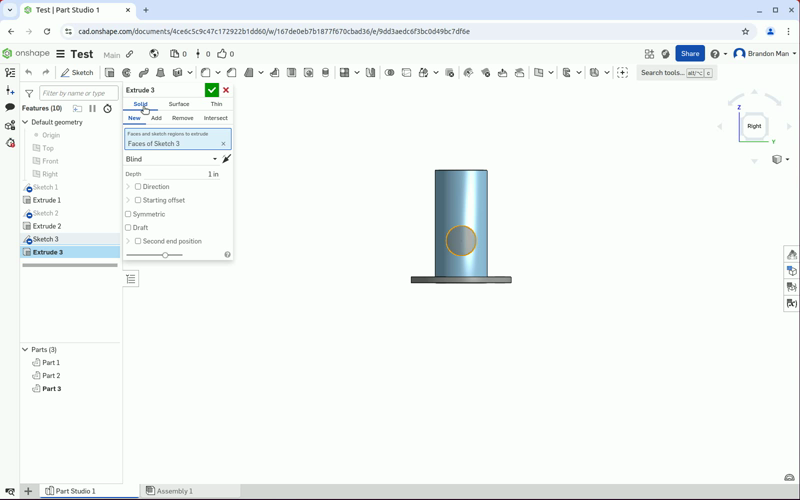
click(143, 106)
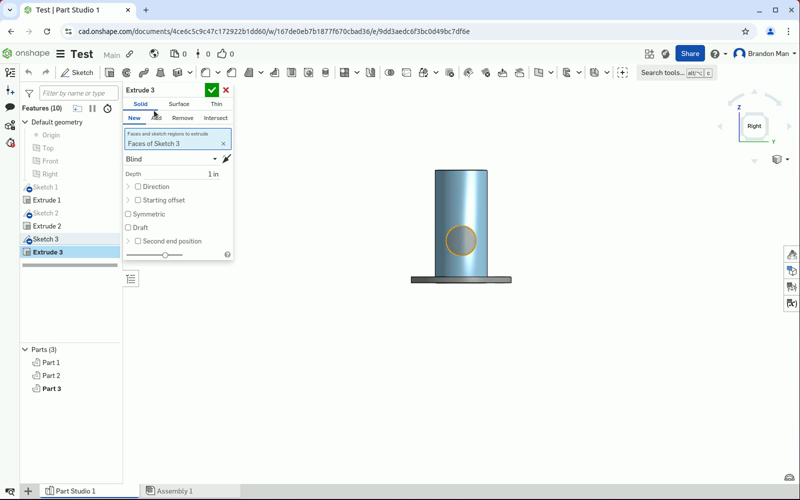
mouse_move(186, 120)
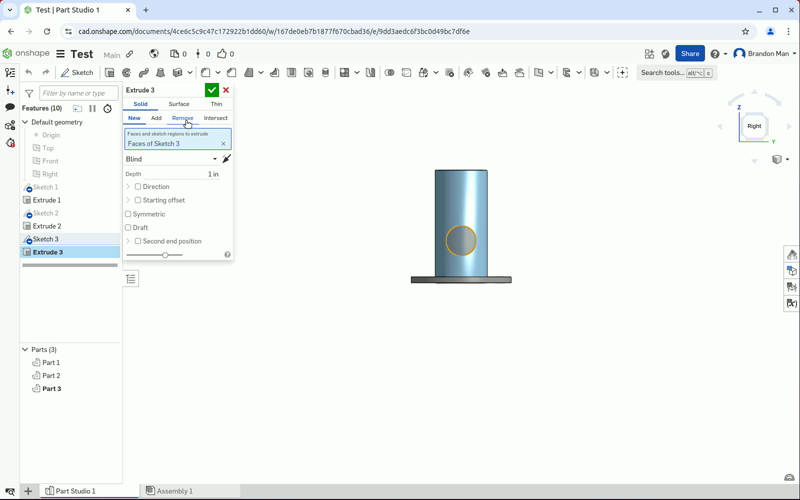
click(186, 120)
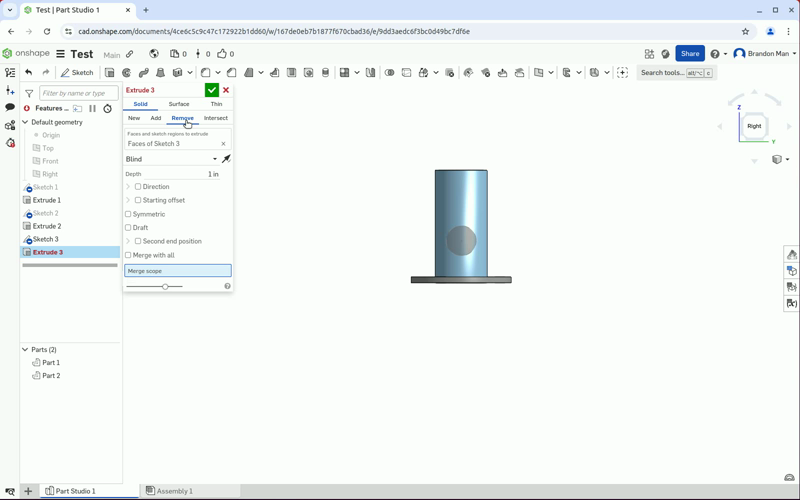
key(tab, 4)
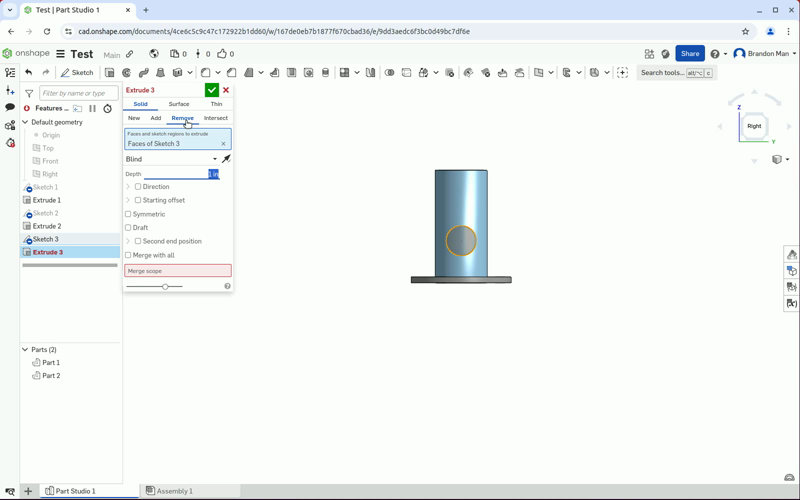
text(5.777)
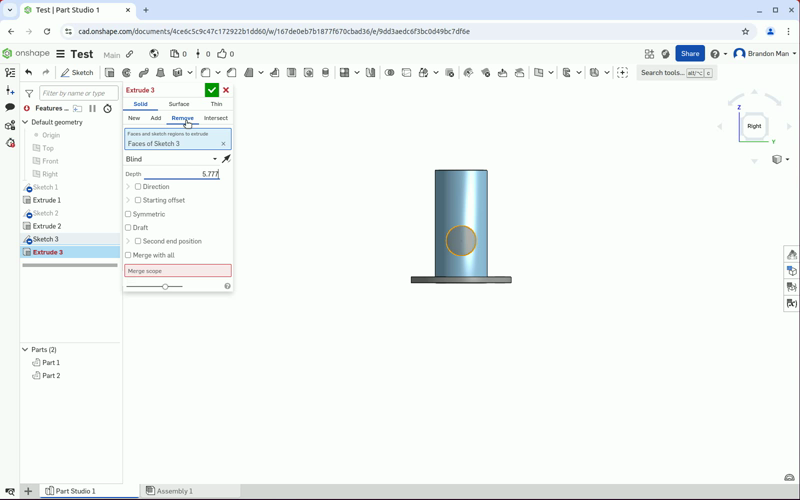
key(tab, 6)
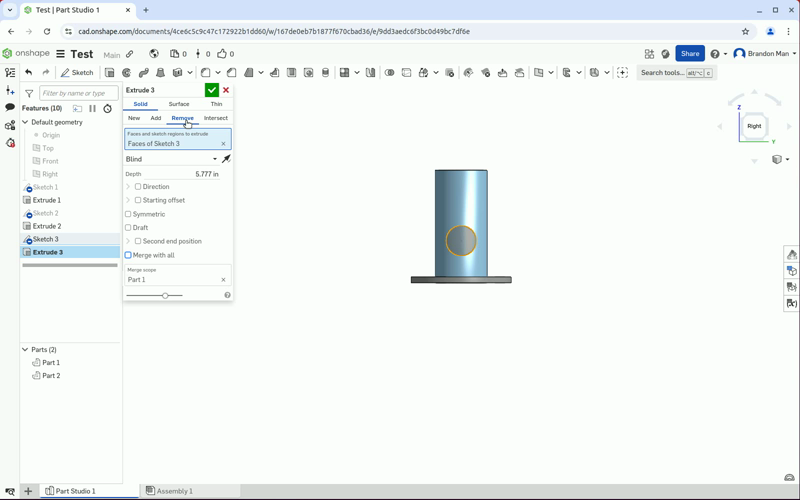
key(space)
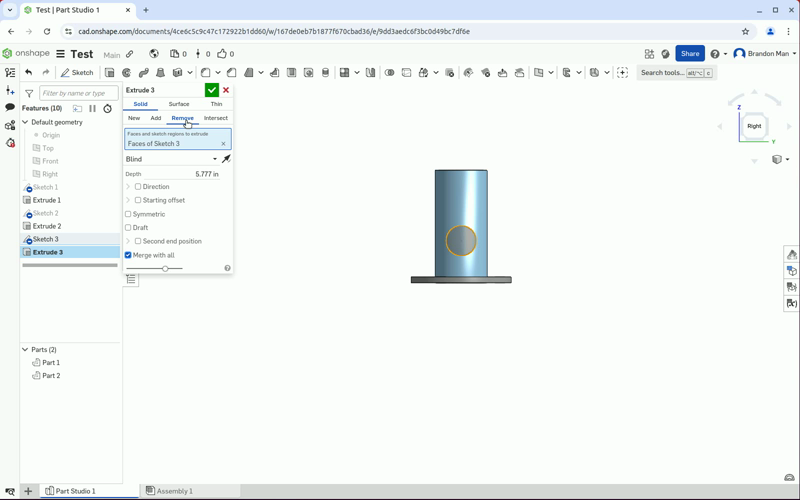
key(enter)
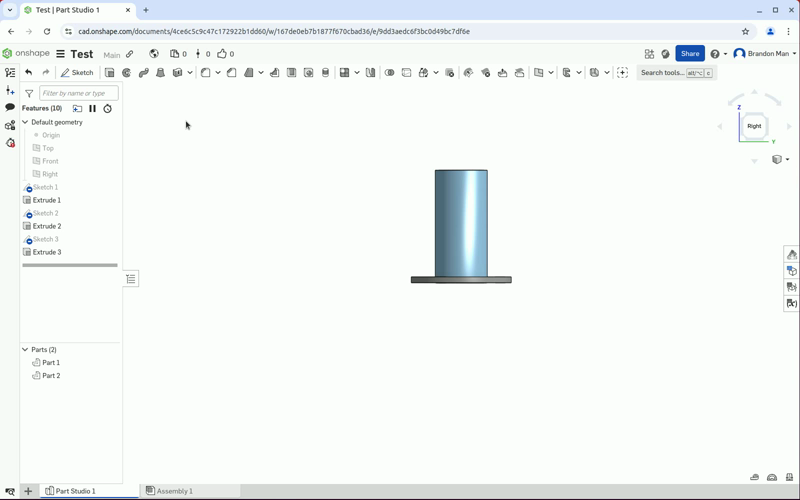
key(shift+h)
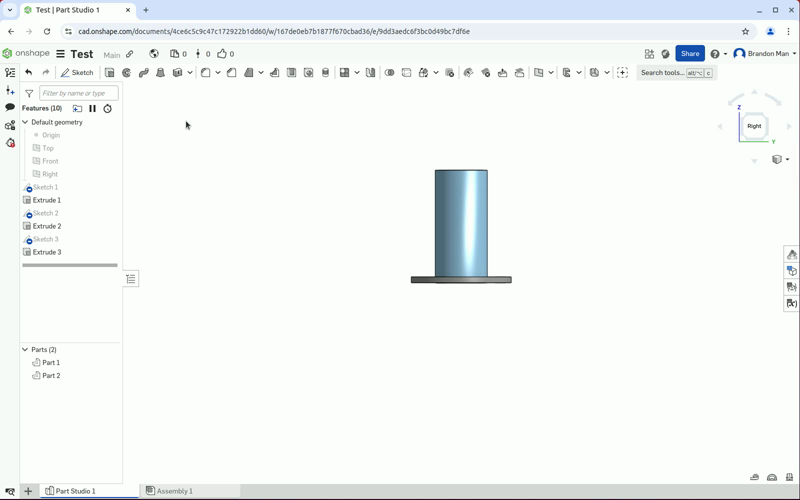
key(shift+h)
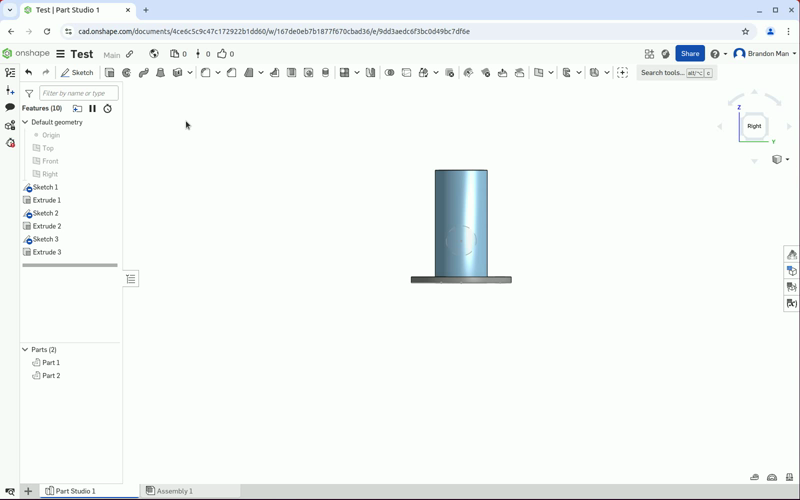
key(shift+7)
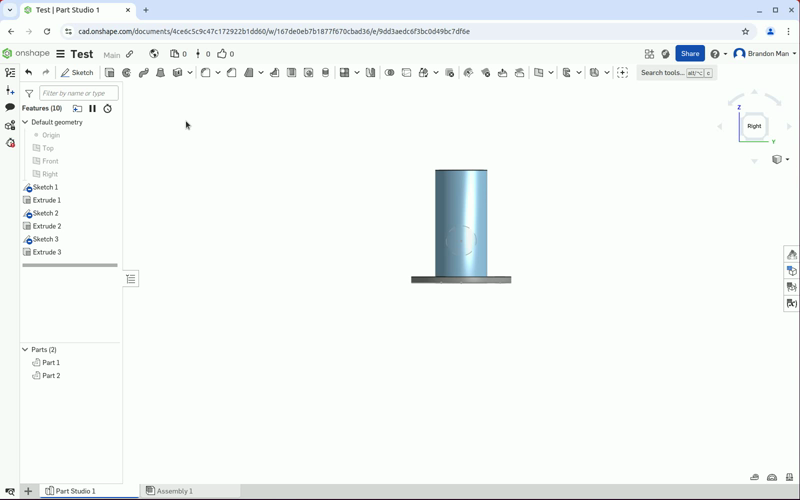
key(right, 2)
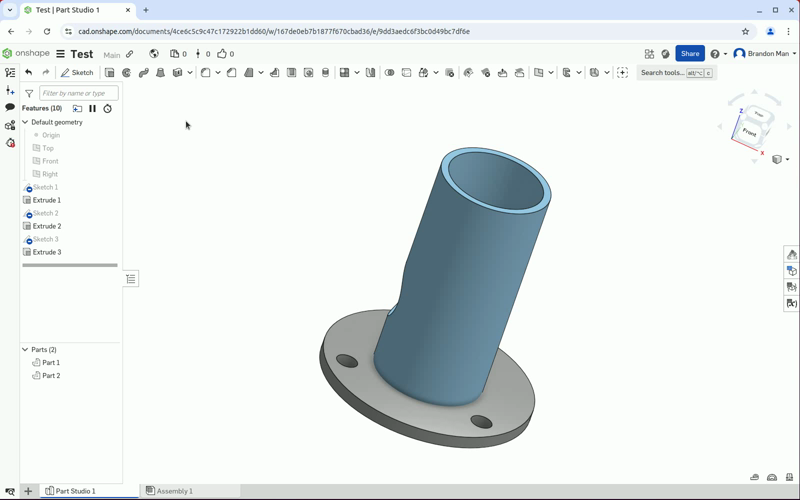
key(down, 2)
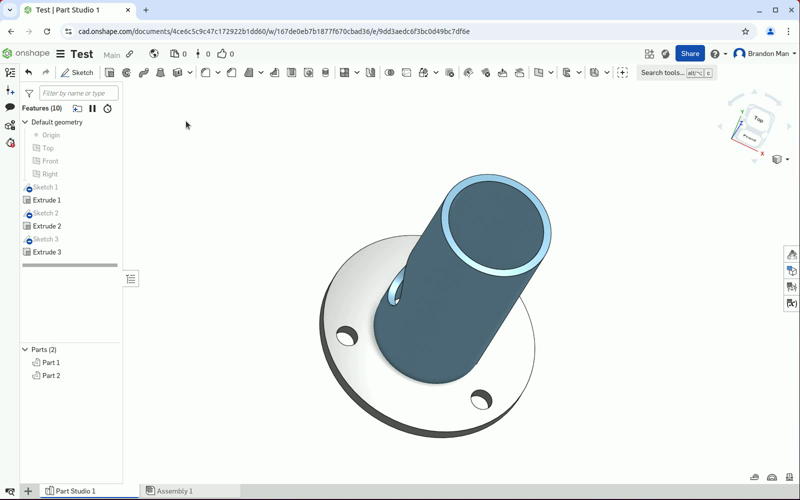
key(up, 2)
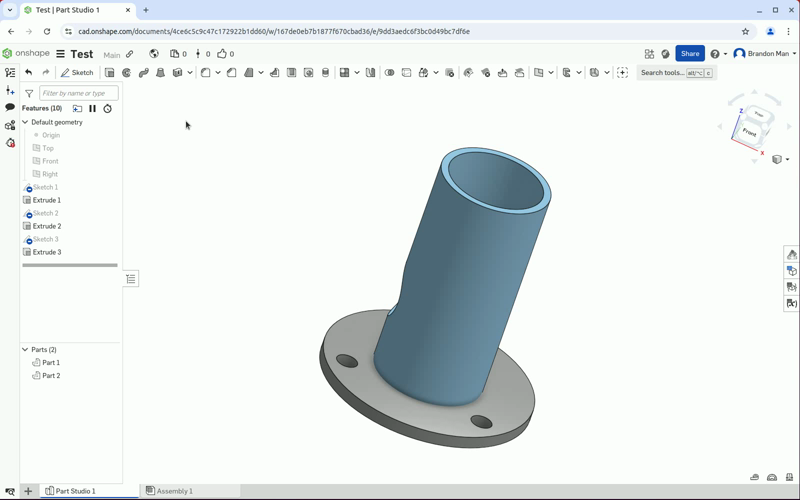
key(left, 2)
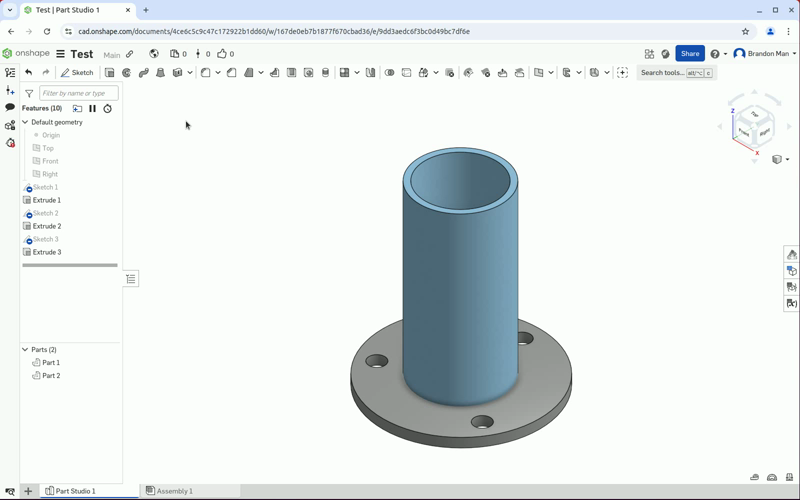
mouse_move(73, 189)
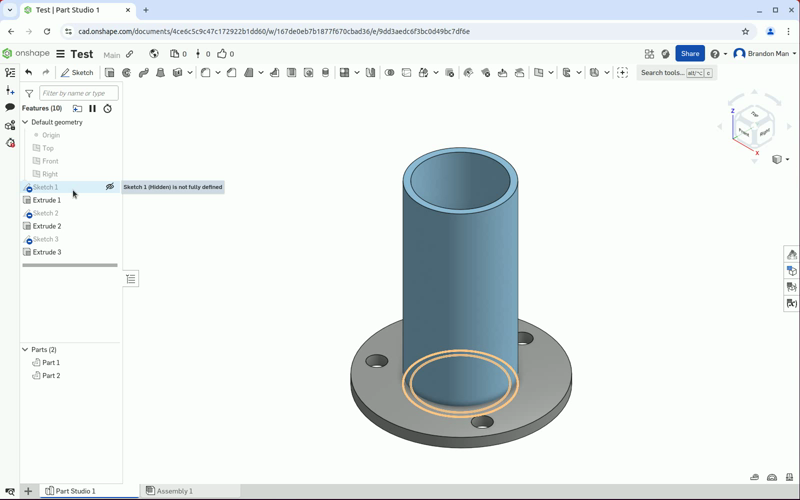
click(73, 189)